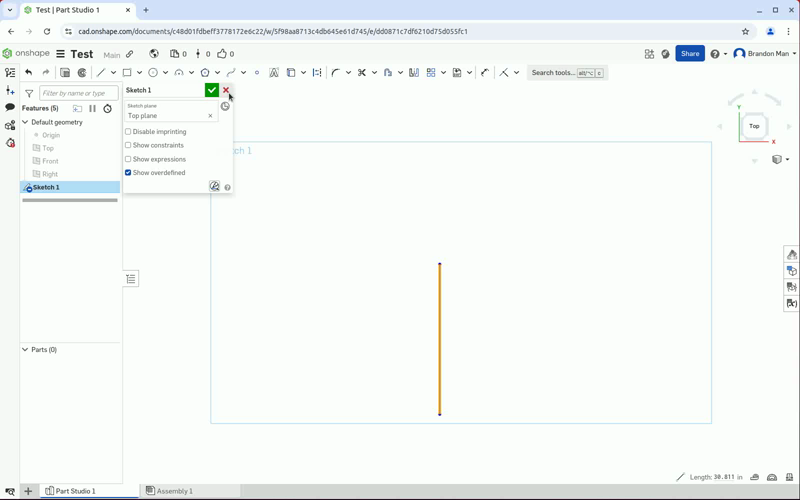
key(shift+h)
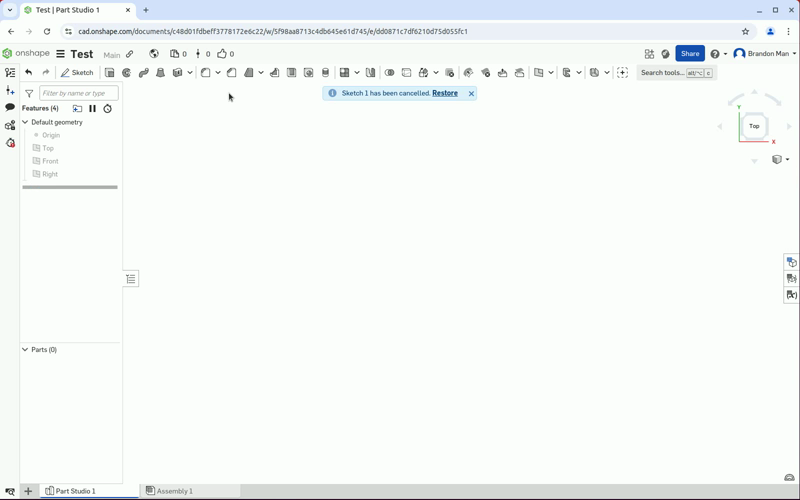
mouse_move(73, 352)
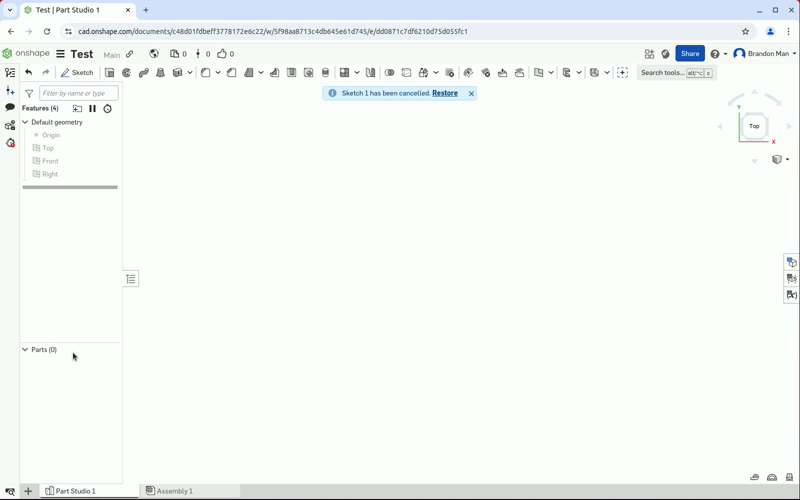
key(y)
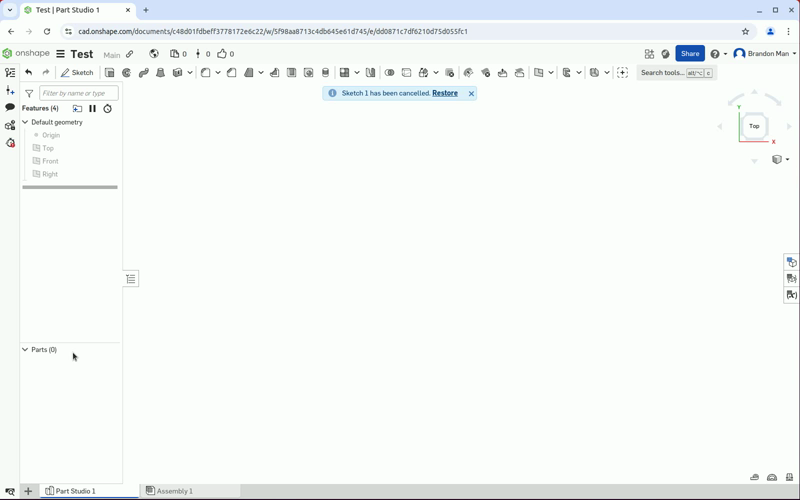
key(shift+p)
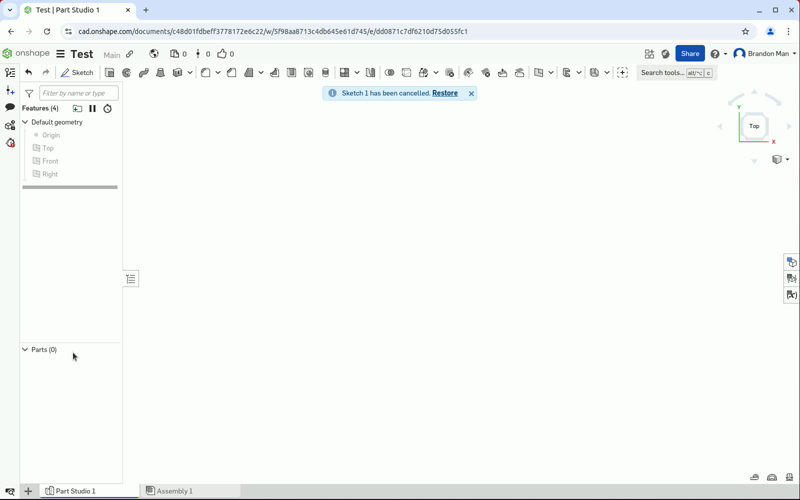
key(space)
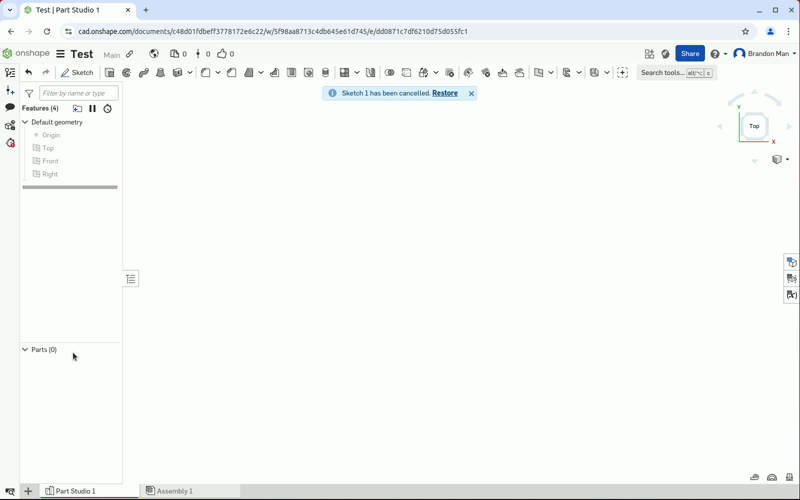
key_down(shift)
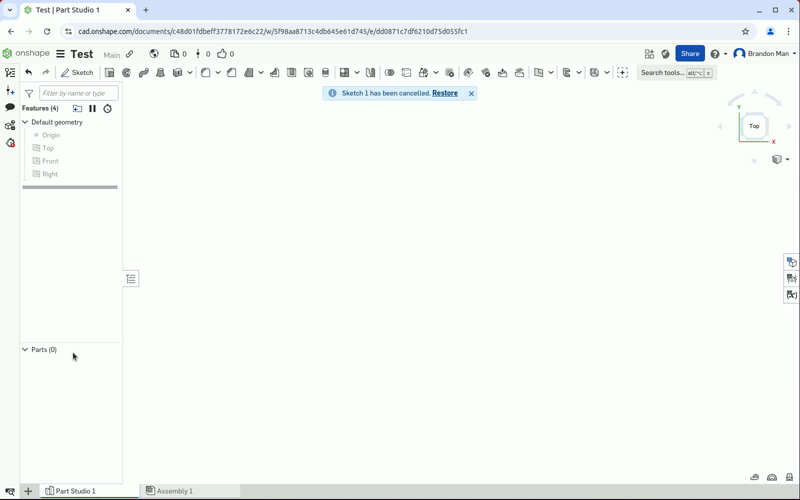
key(up)
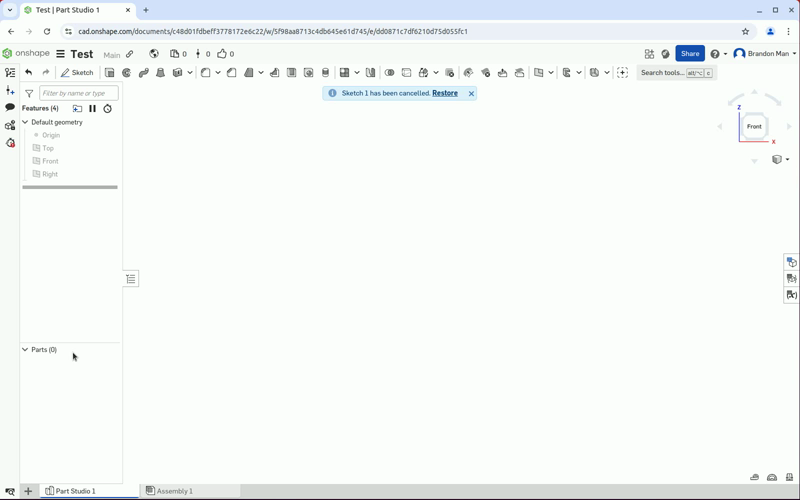
key_up(shift)
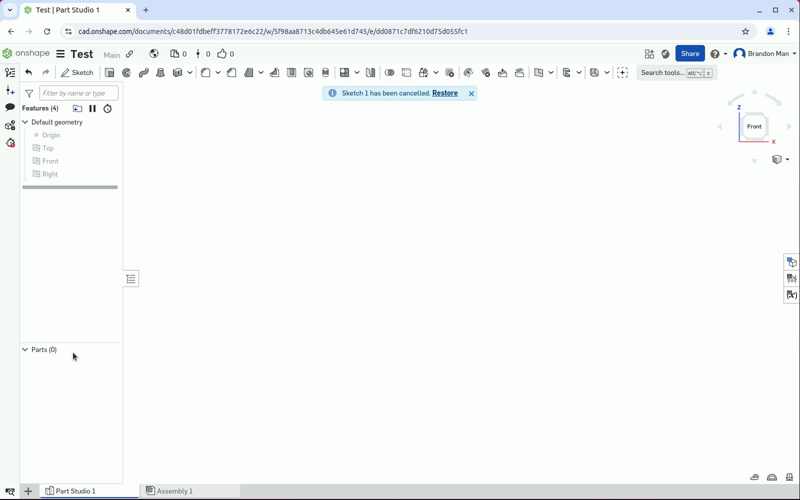
mouse_move(73, 352)
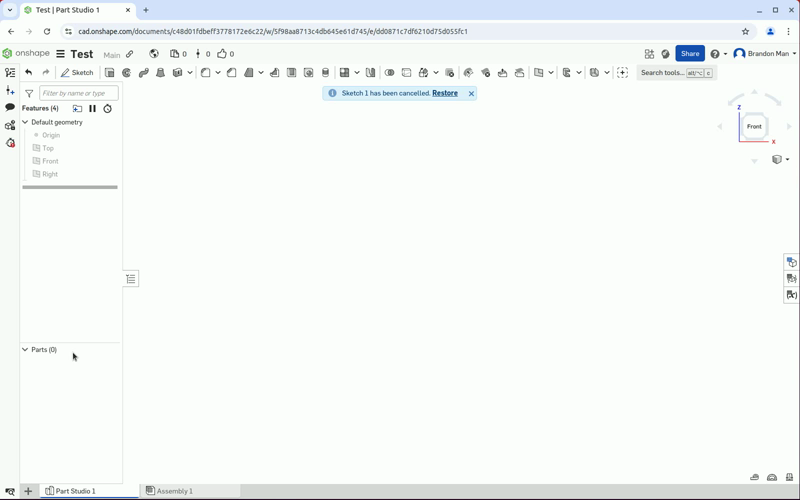
key(shift+y)
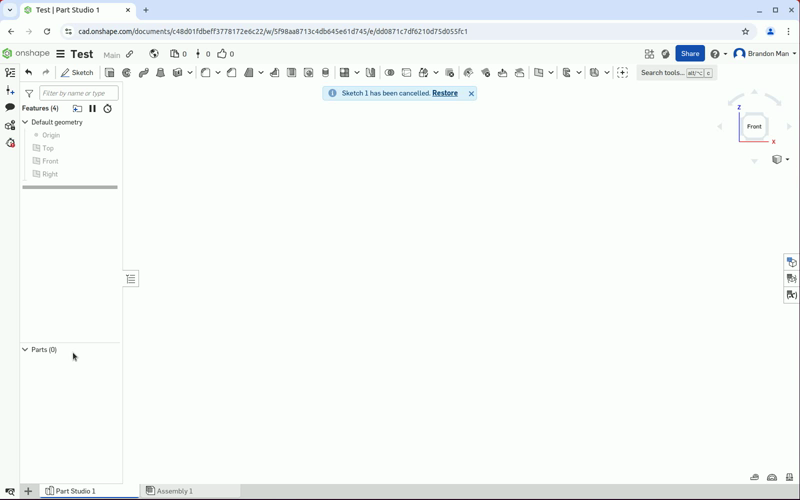
key(shift+s)
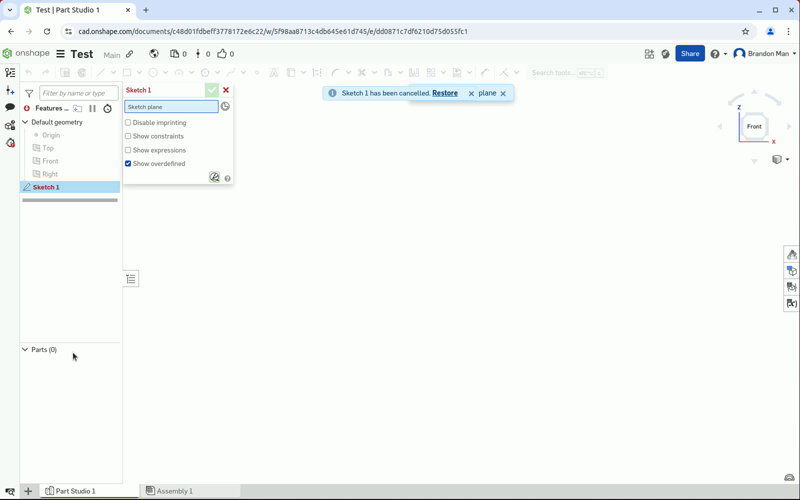
mouse_move(73, 163)
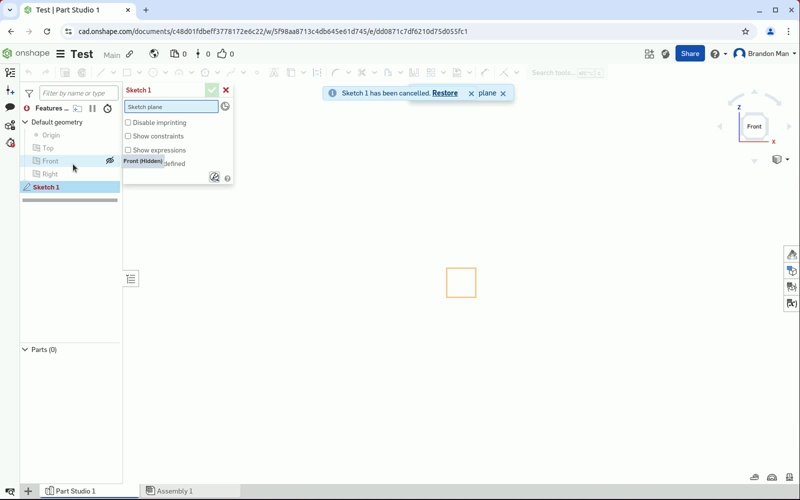
click(73, 163)
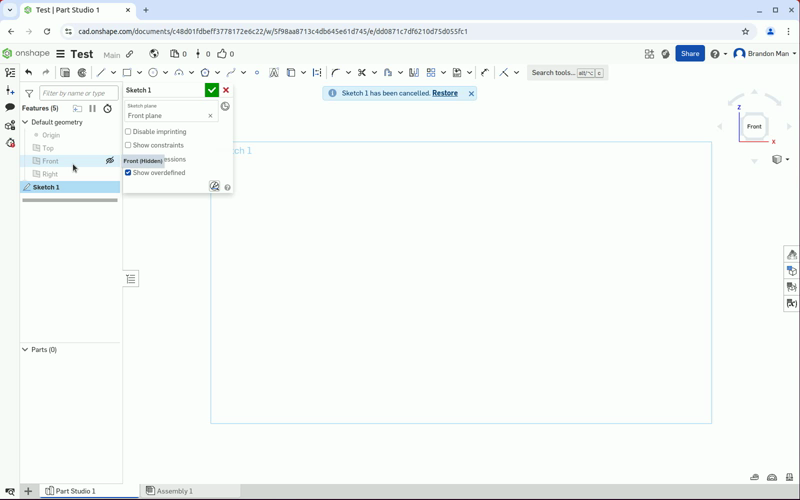
mouse_move(73, 352)
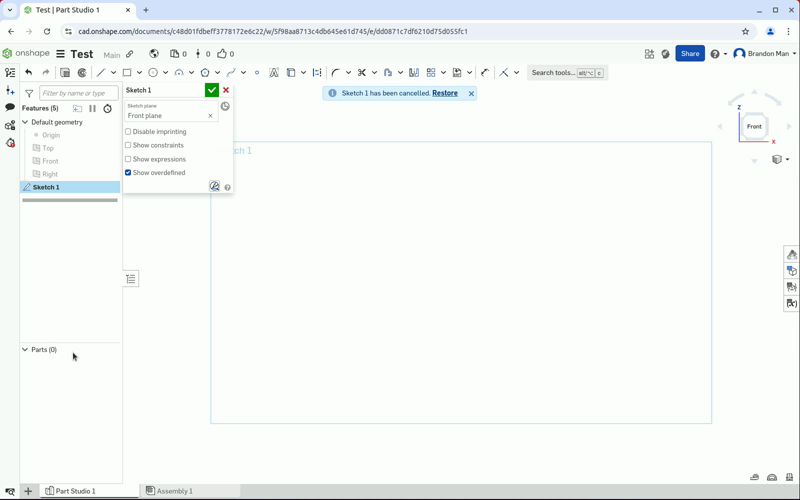
key(y)
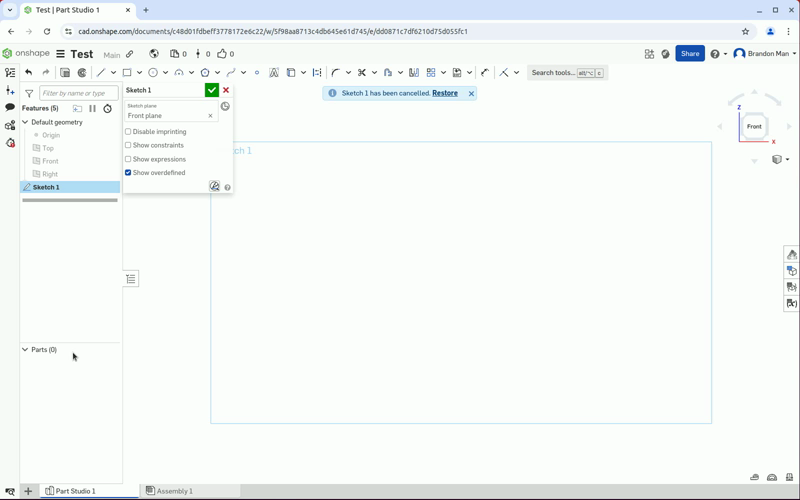
key(l)
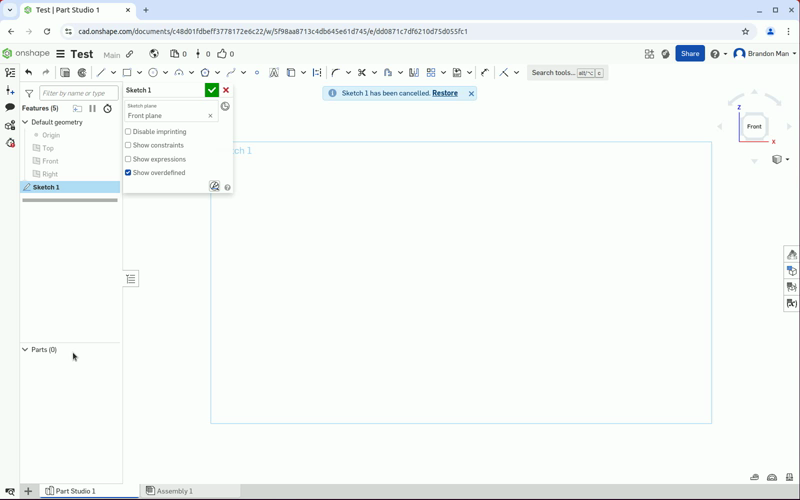
key_down(shift)
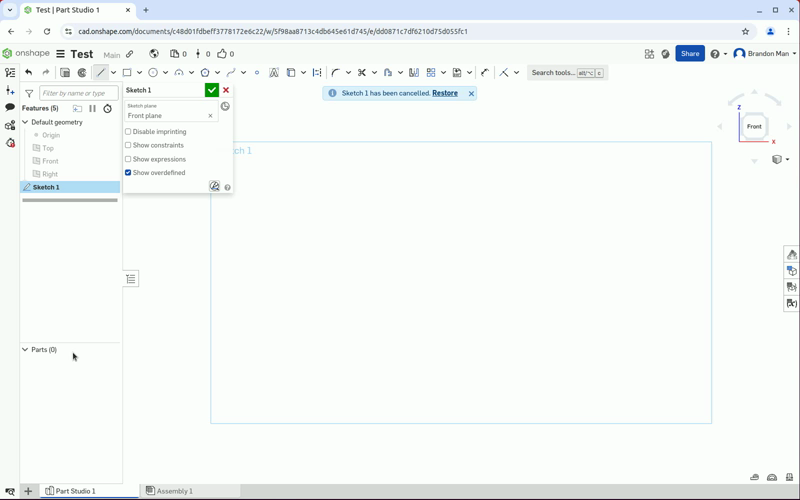
mouse_move(460, 282)
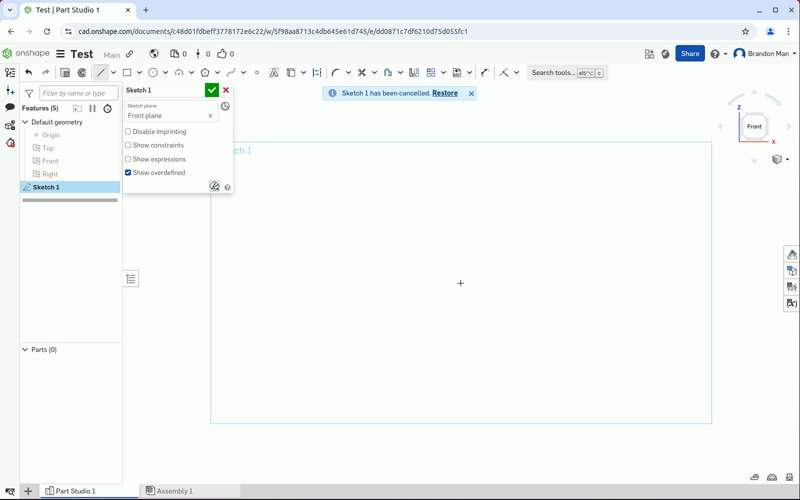
click(460, 282)
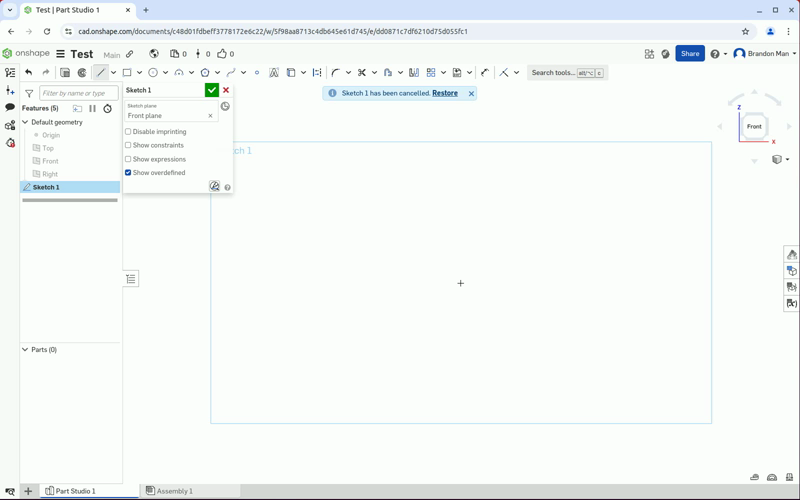
key_up(shift)
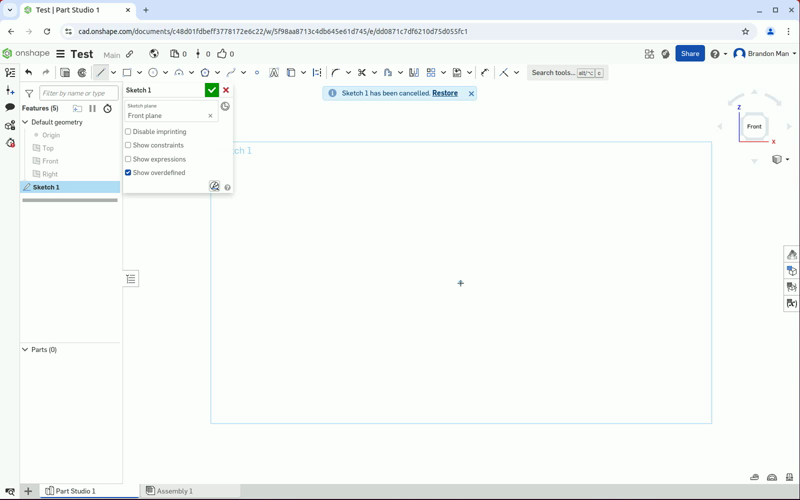
key_down(shift)
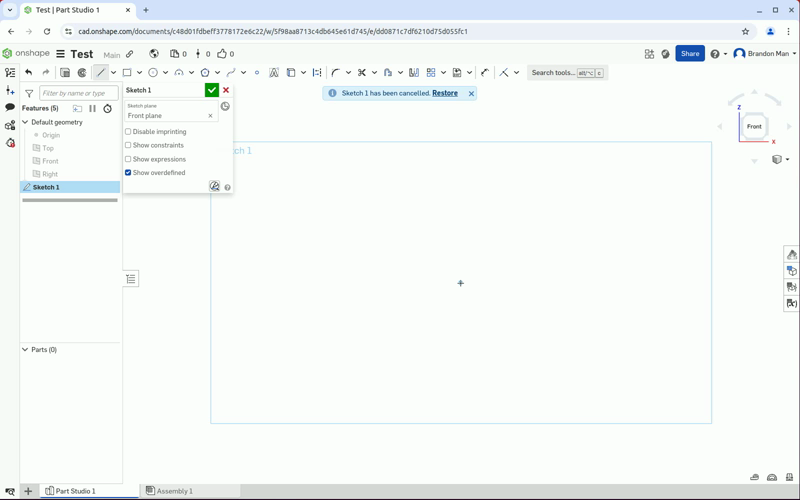
mouse_move(490, 282)
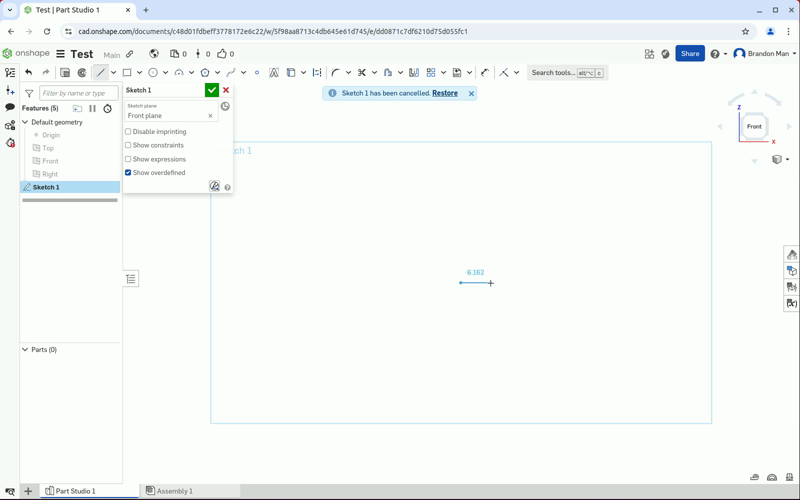
mouse_move(499, 282)
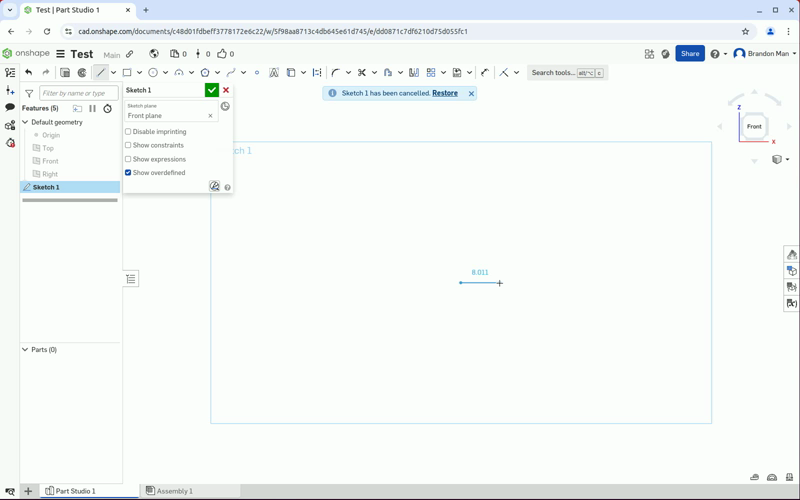
click(499, 282)
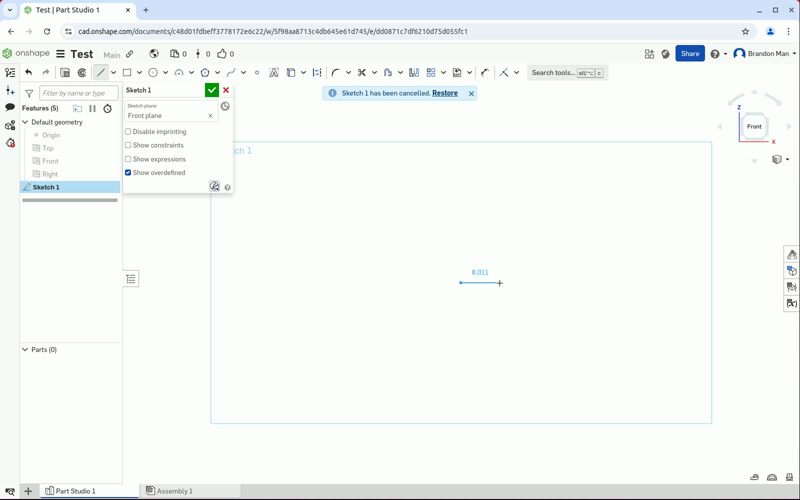
key_up(shift)
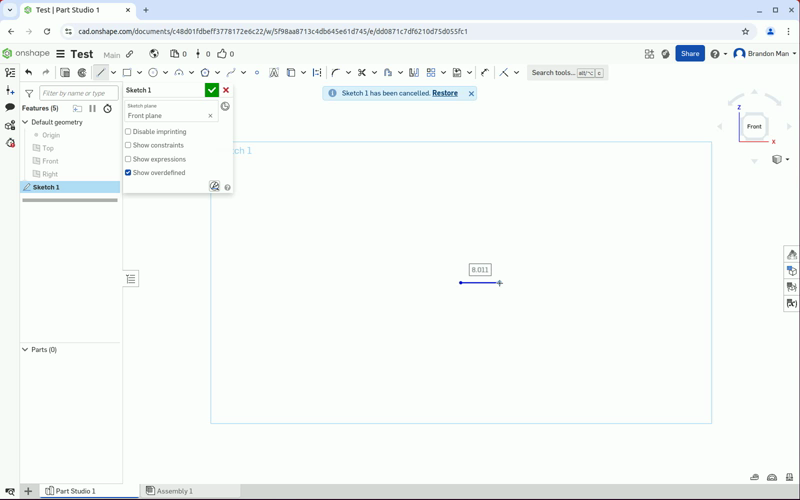
key_down(shift)
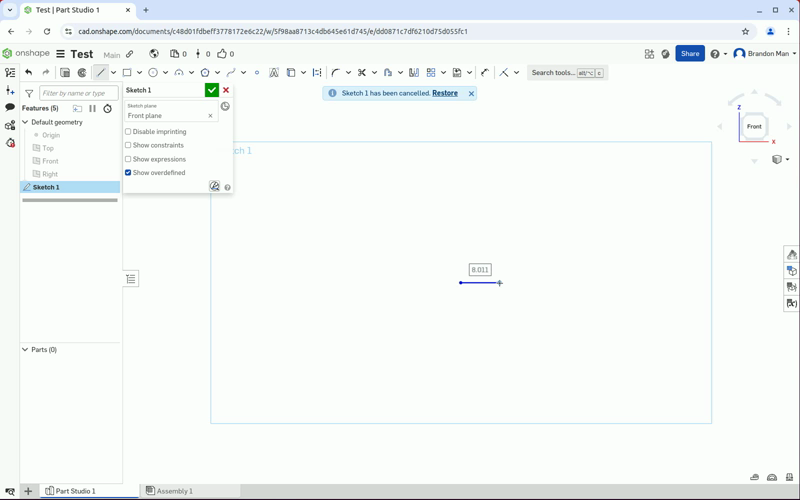
mouse_move(499, 175)
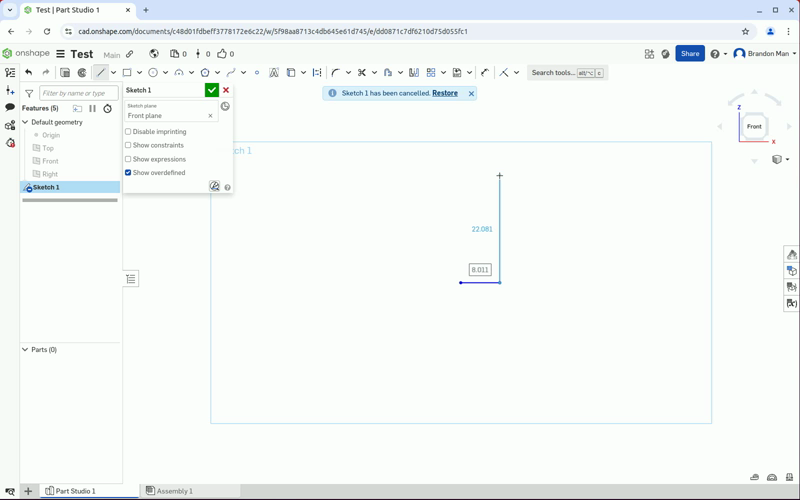
click(499, 175)
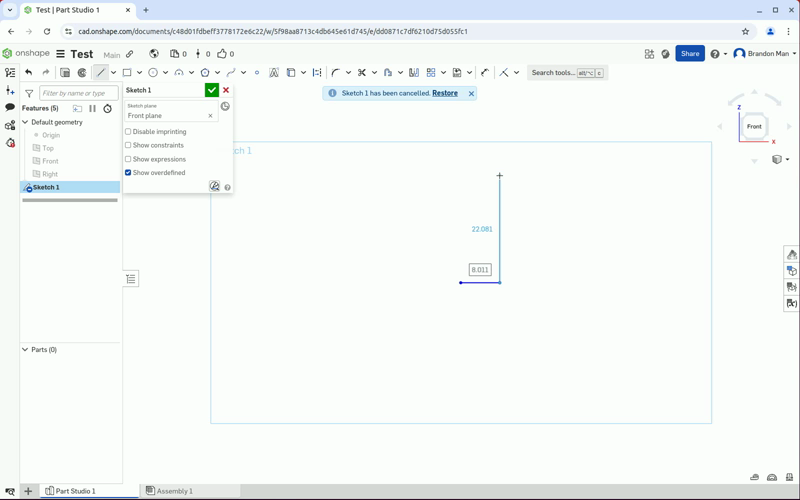
key_up(shift)
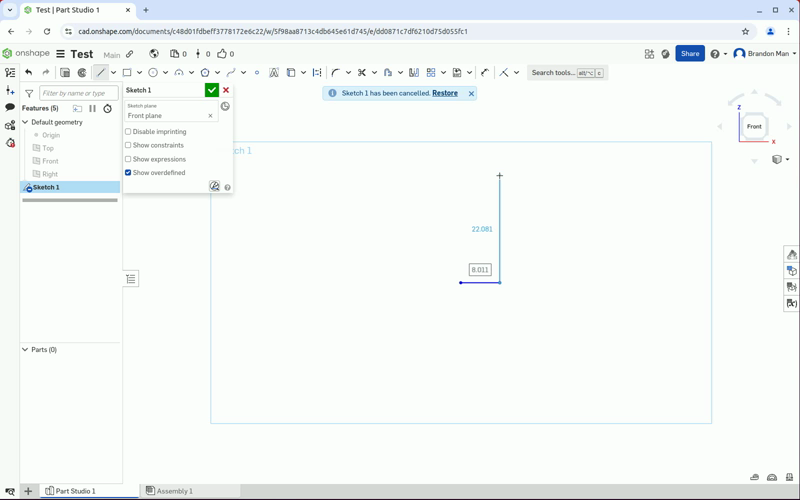
key_down(shift)
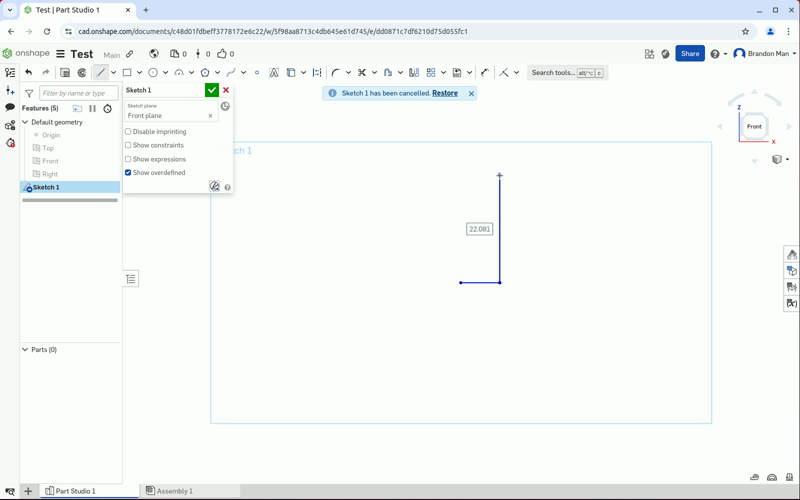
mouse_move(529, 175)
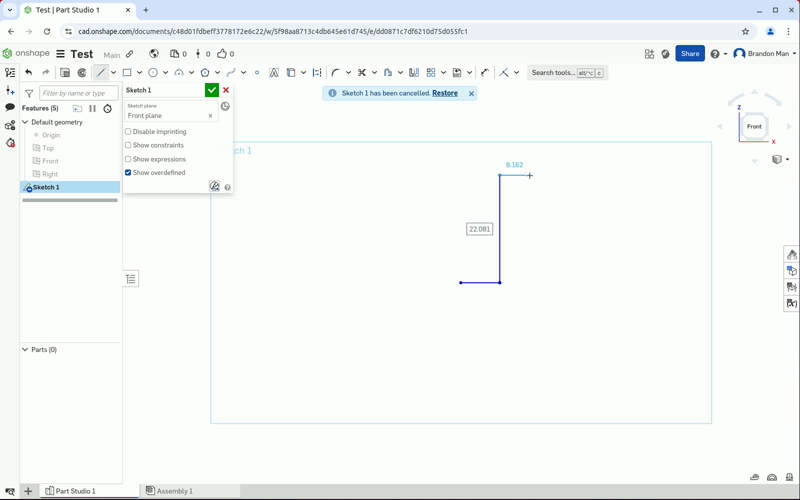
mouse_move(460, 175)
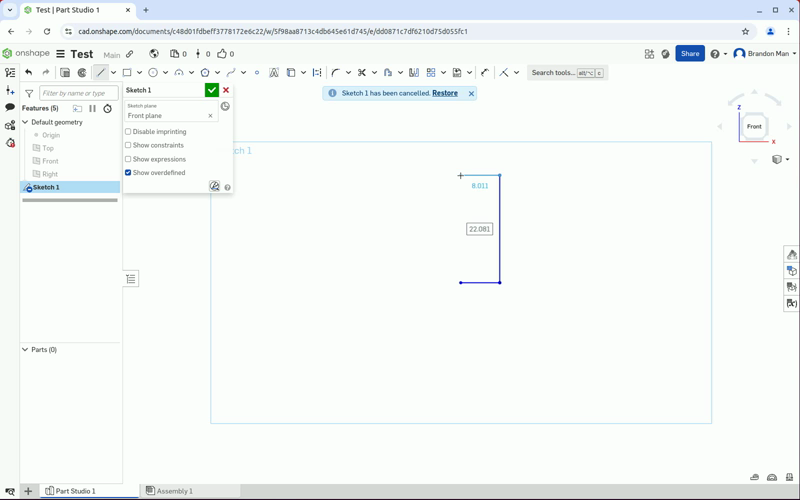
click(460, 175)
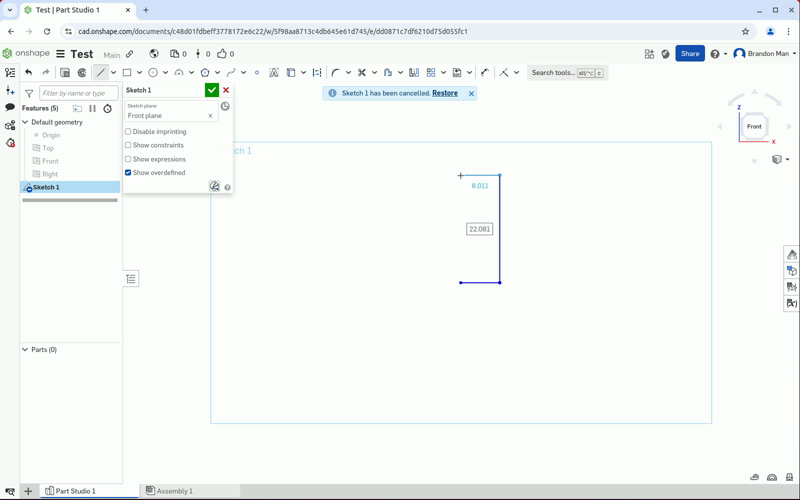
key_up(shift)
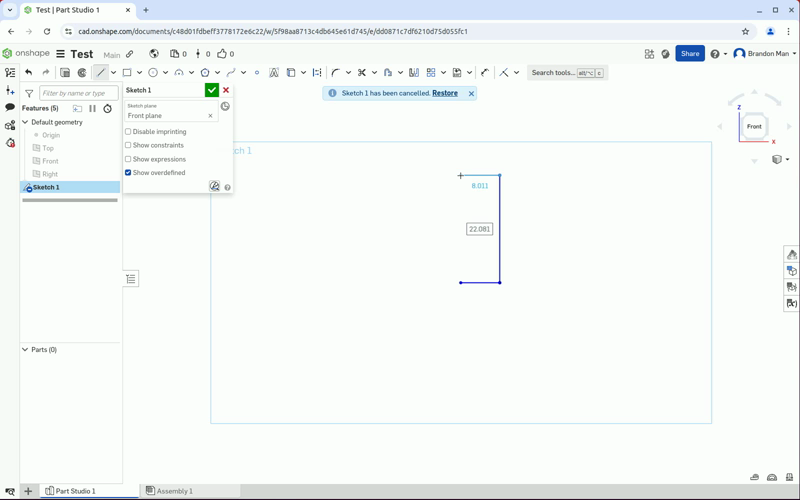
key_down(shift)
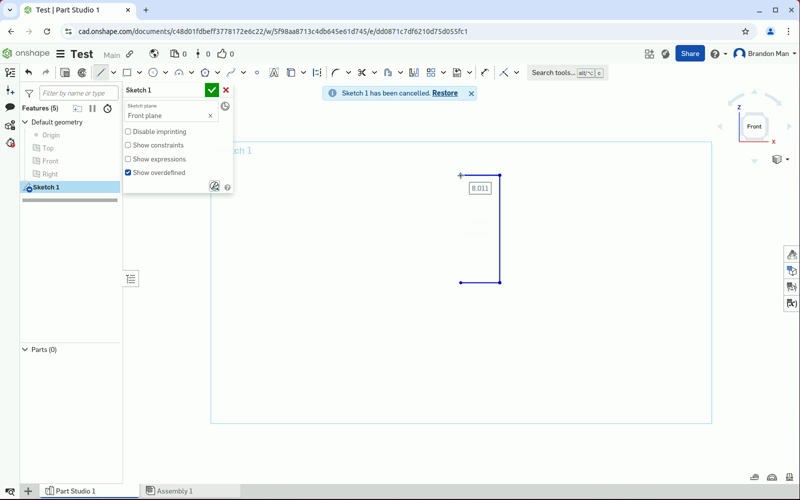
mouse_move(460, 282)
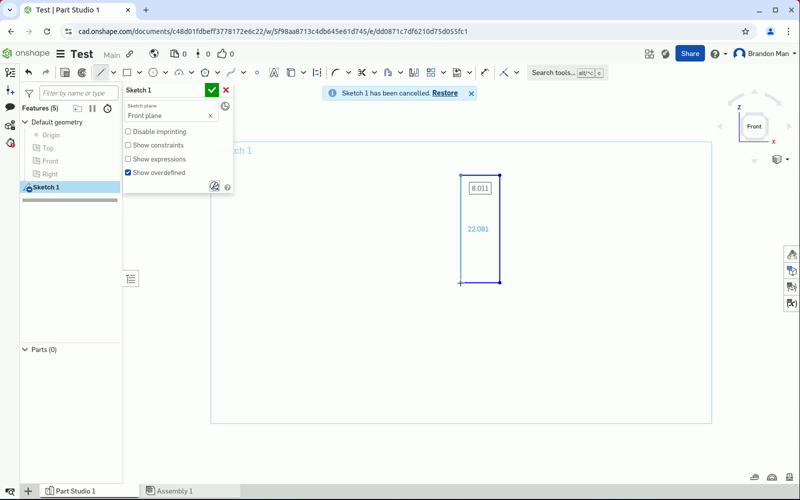
key_up(shift)
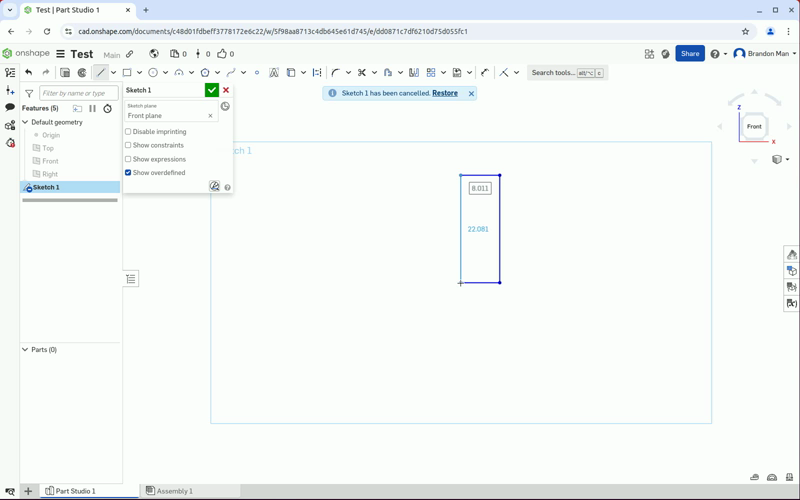
click(460, 282)
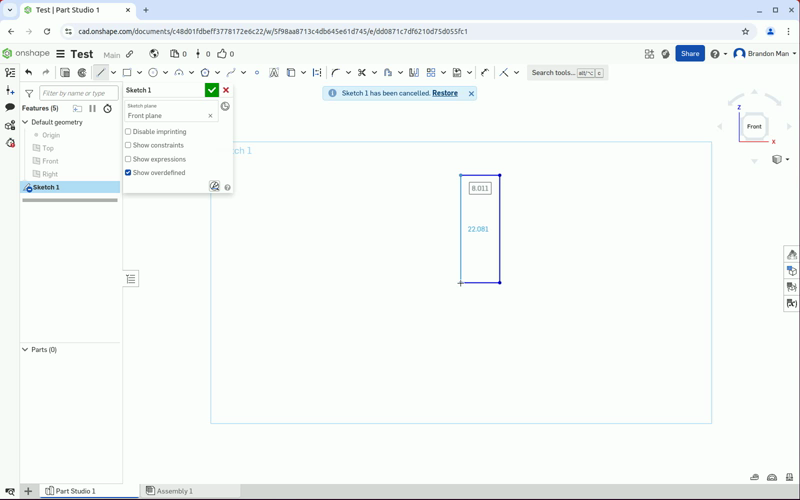
key(esc)
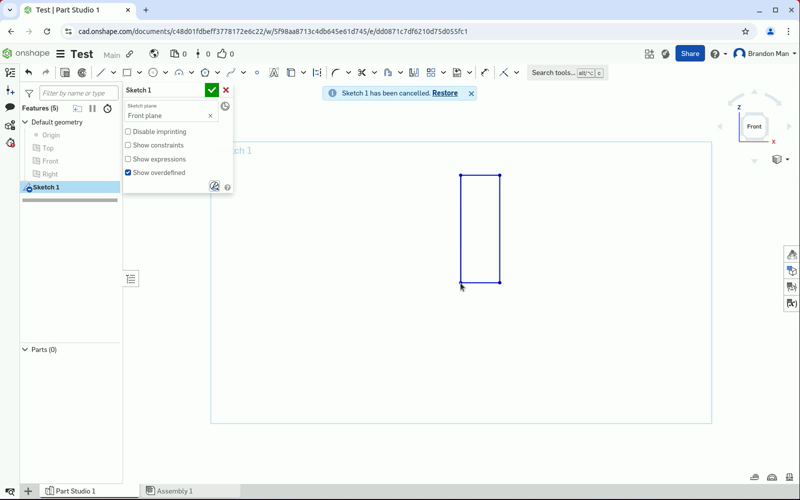
key(l)
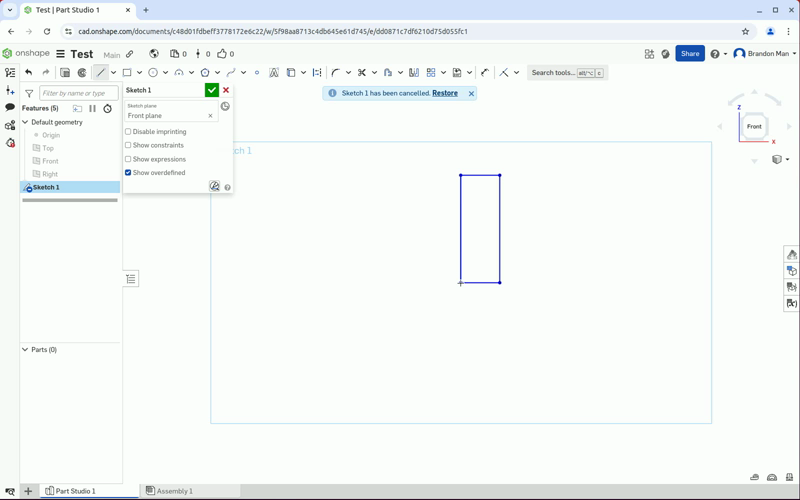
key_down(shift)
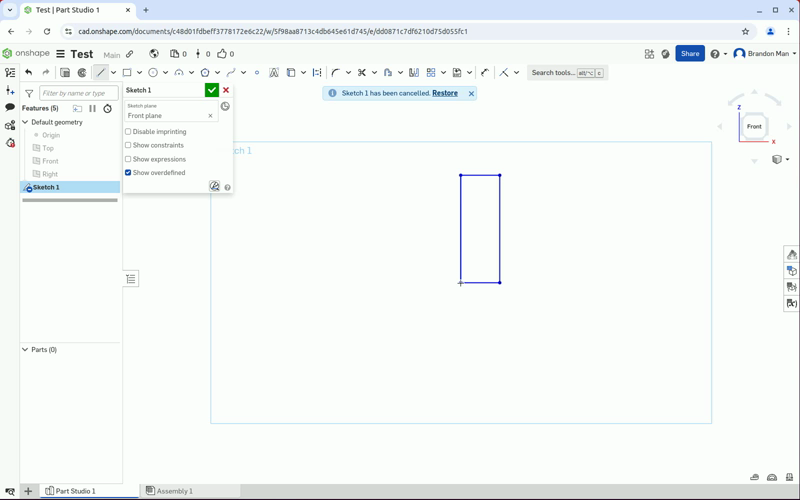
mouse_move(465, 278)
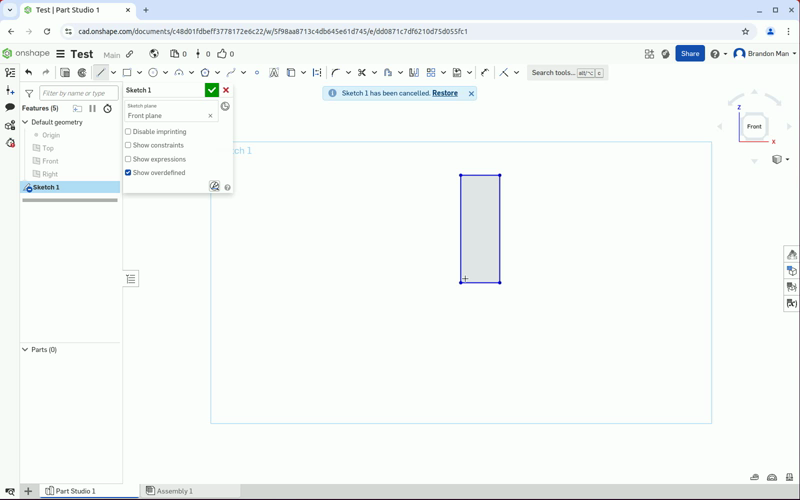
click(465, 278)
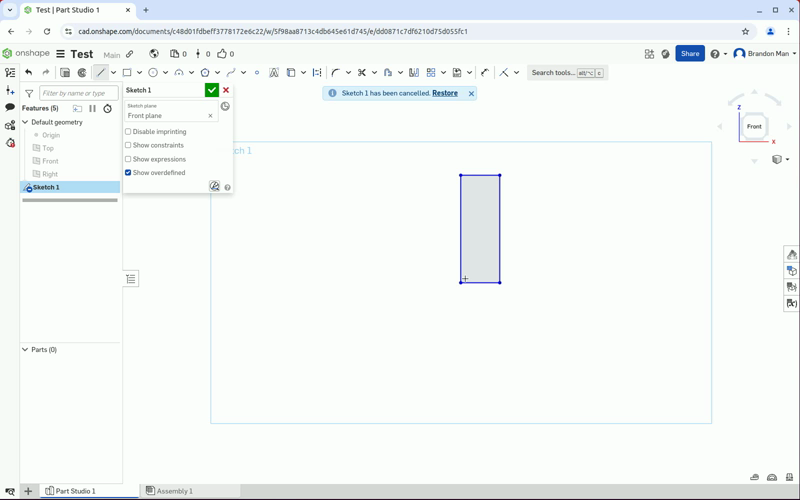
key_up(shift)
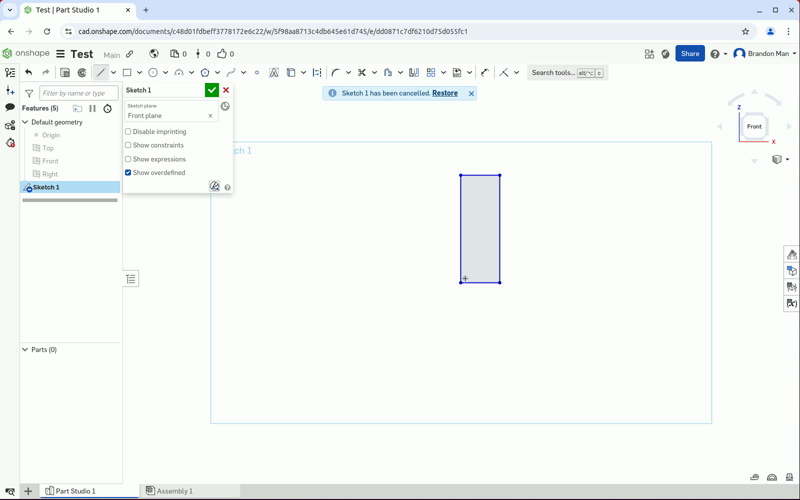
key_down(shift)
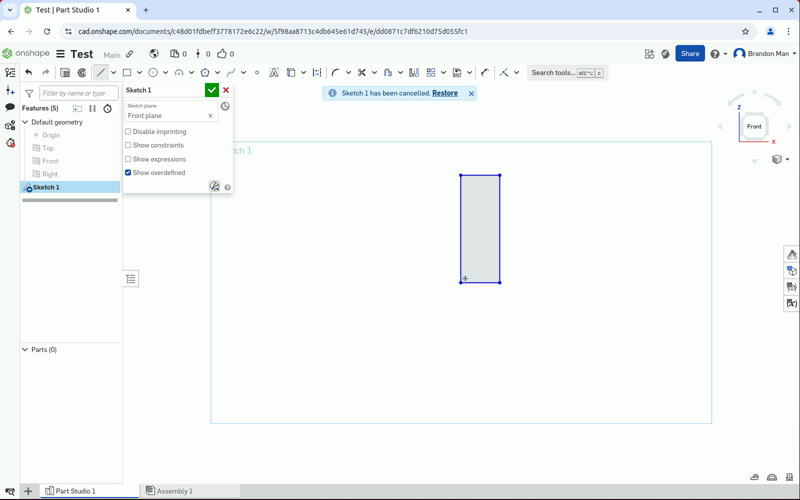
mouse_move(495, 278)
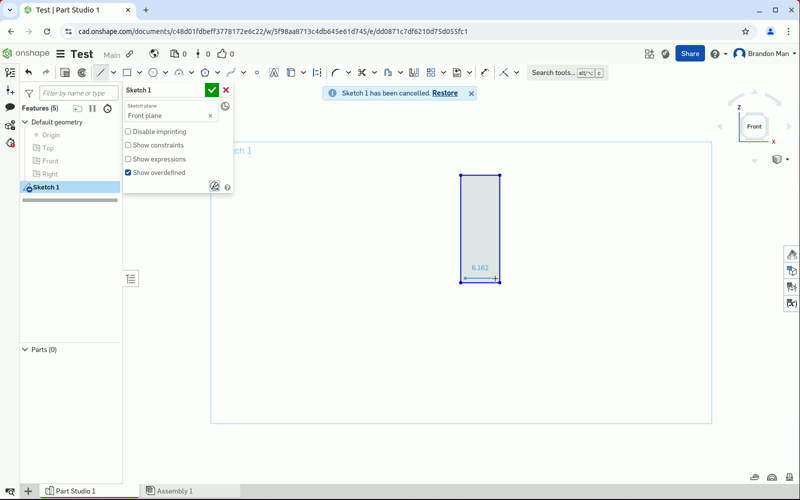
mouse_move(495, 278)
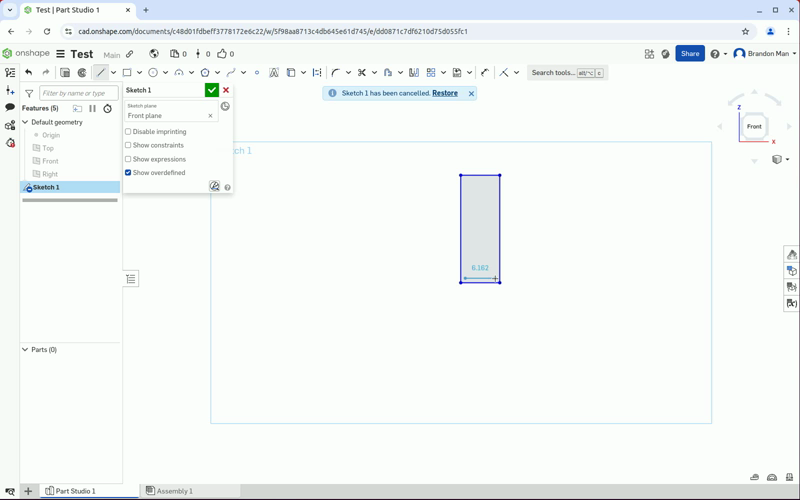
click(495, 278)
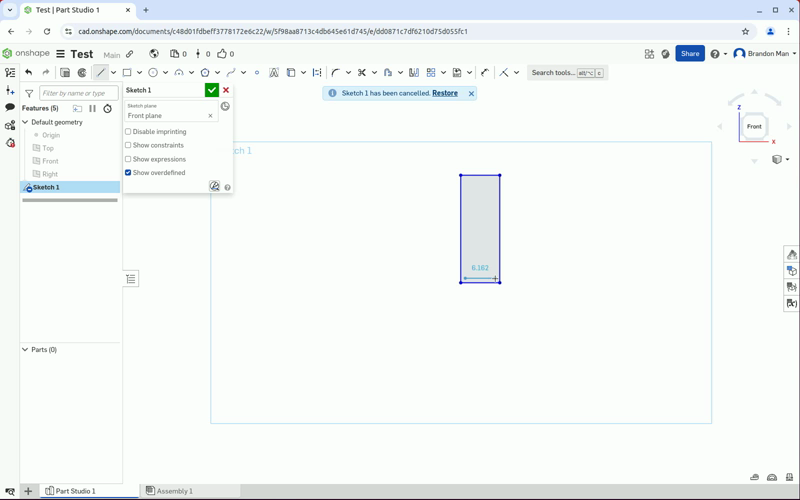
key_up(shift)
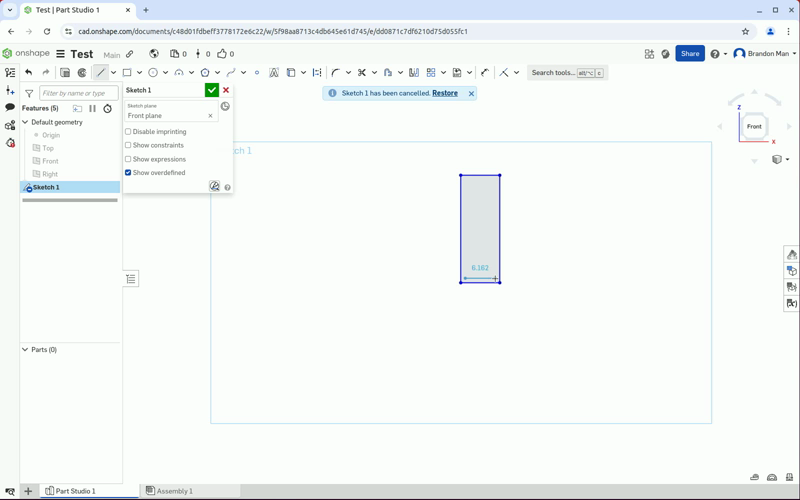
key_down(shift)
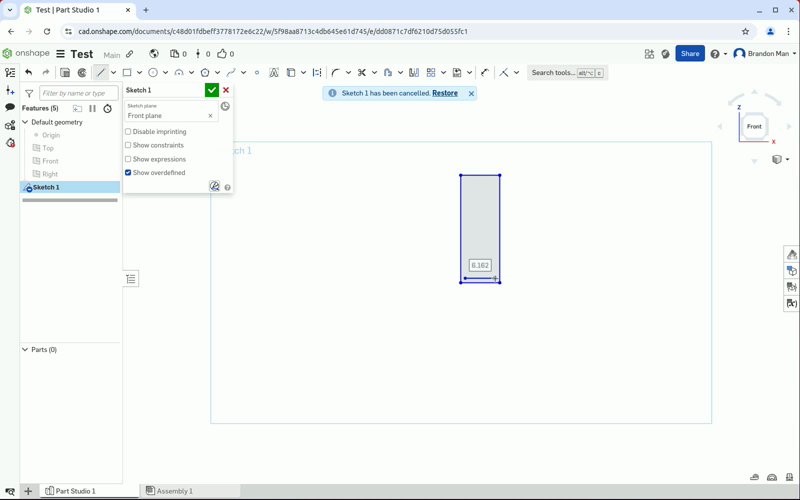
mouse_move(525, 278)
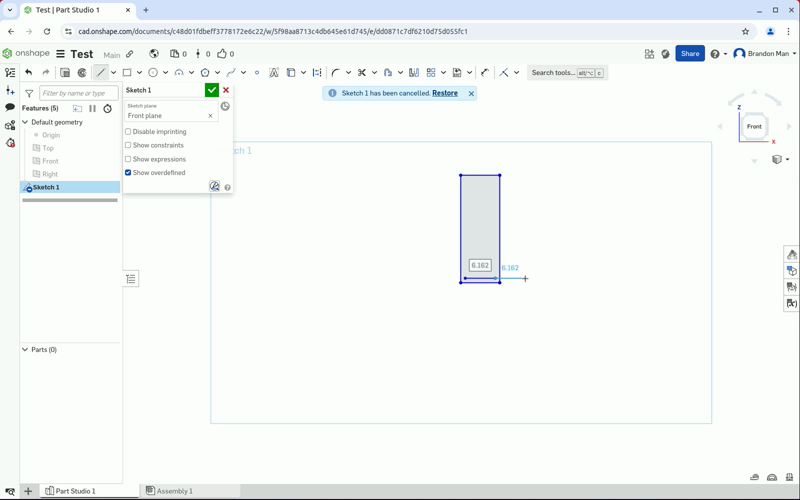
mouse_move(495, 235)
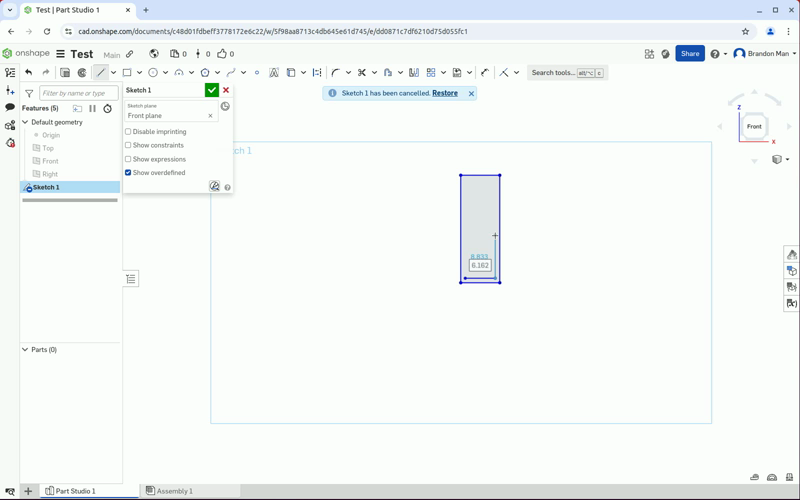
click(495, 235)
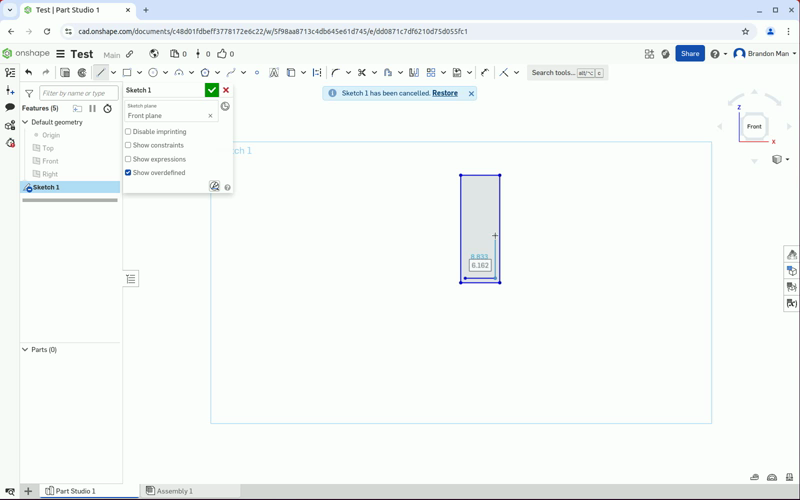
key_up(shift)
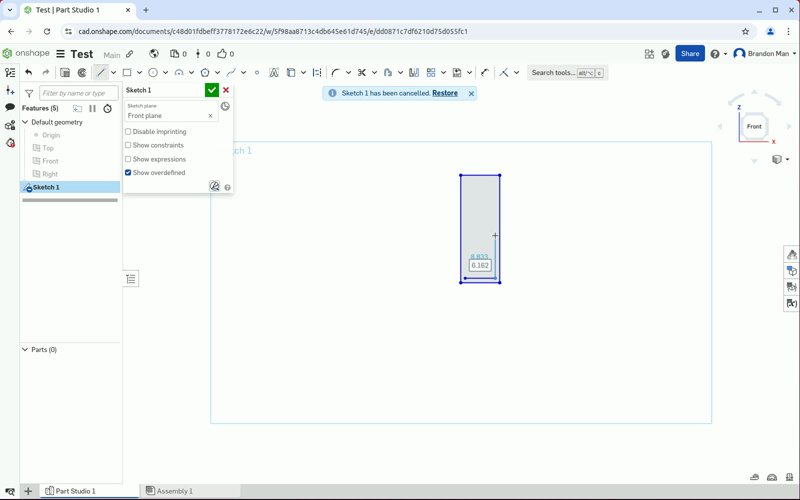
key_down(shift)
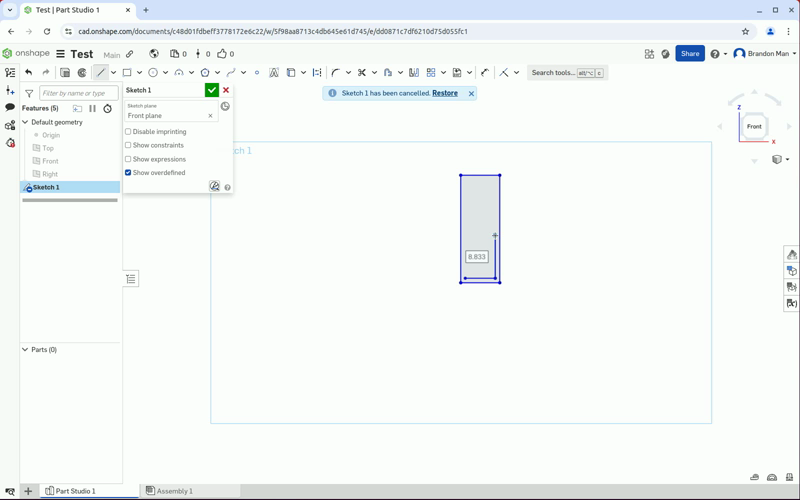
mouse_move(525, 235)
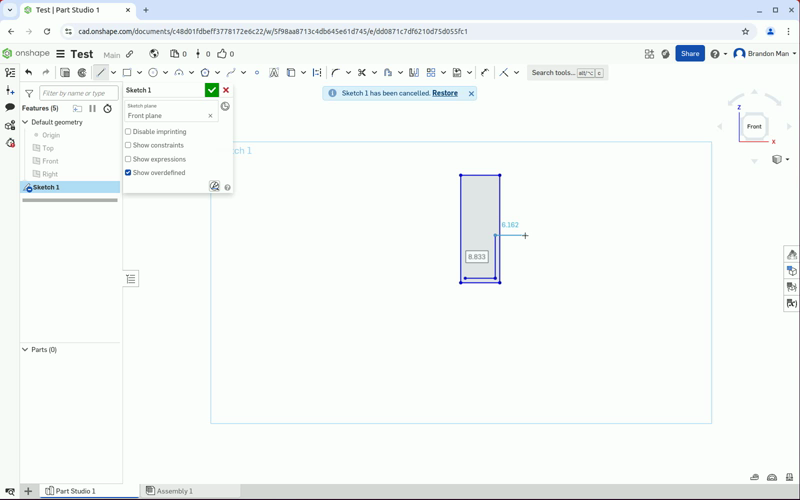
mouse_move(465, 235)
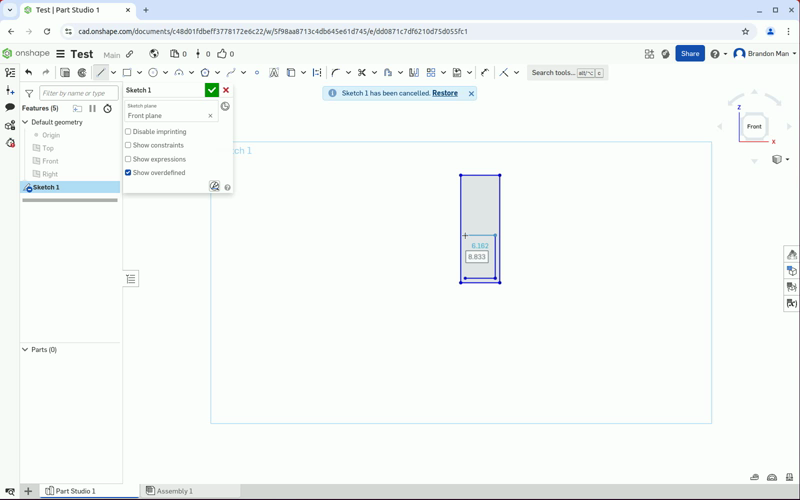
click(465, 235)
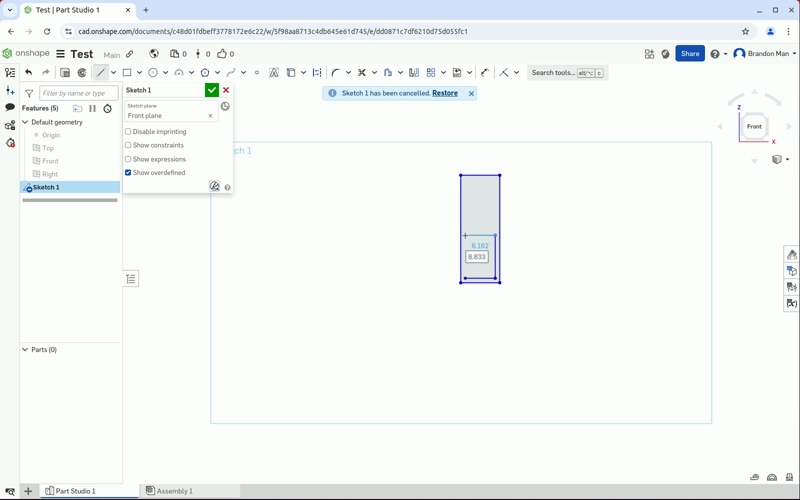
key_up(shift)
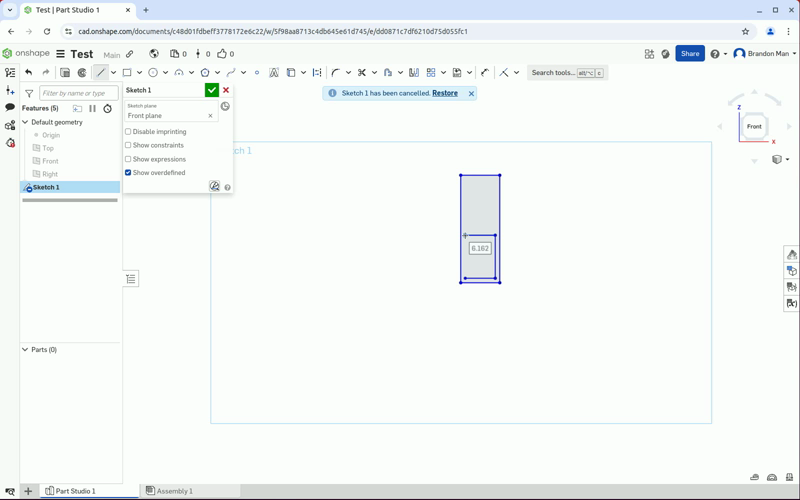
mouse_move(495, 235)
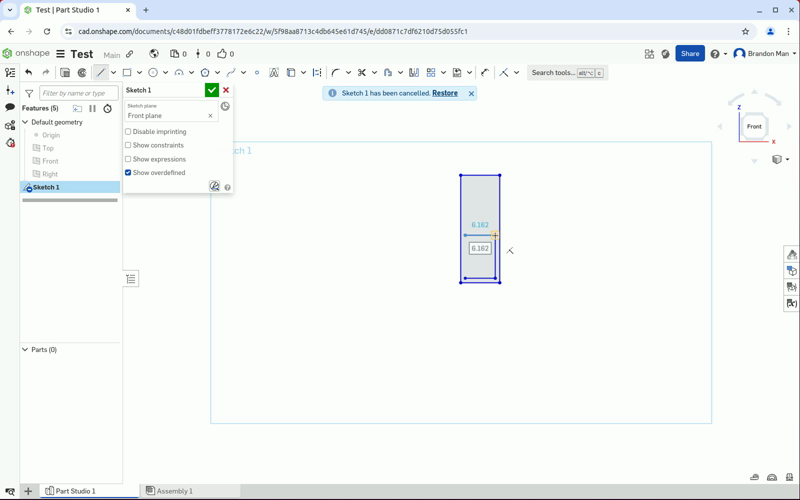
key_down(shift)
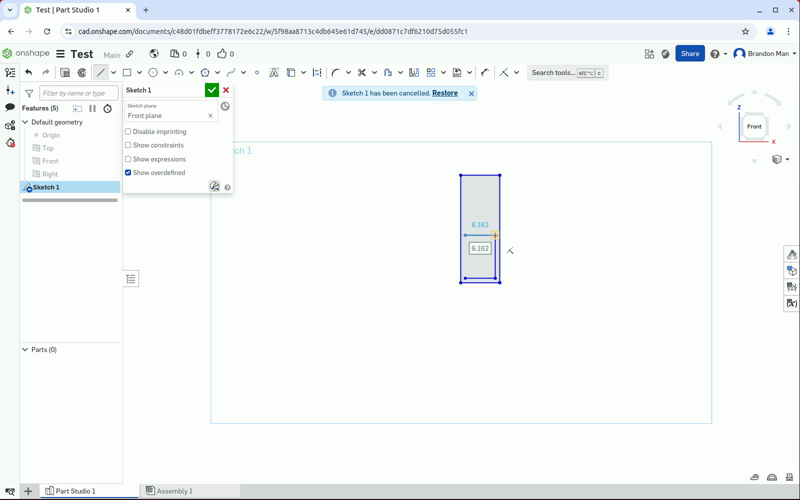
mouse_move(465, 278)
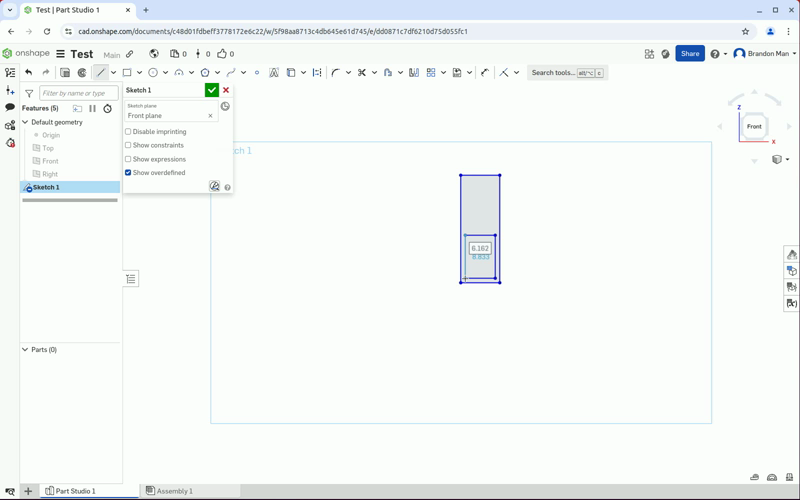
key_up(shift)
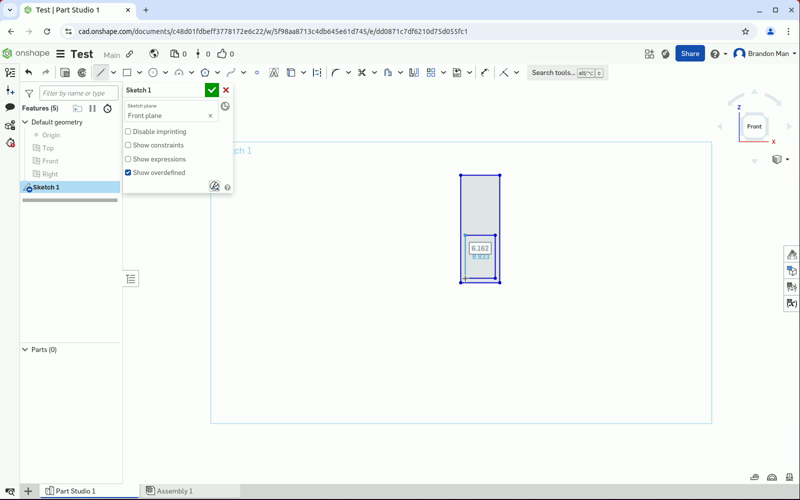
click(465, 278)
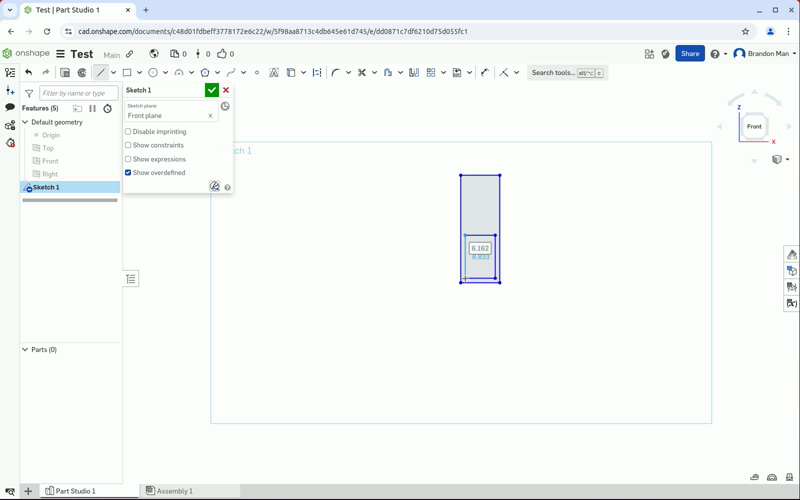
key(esc)
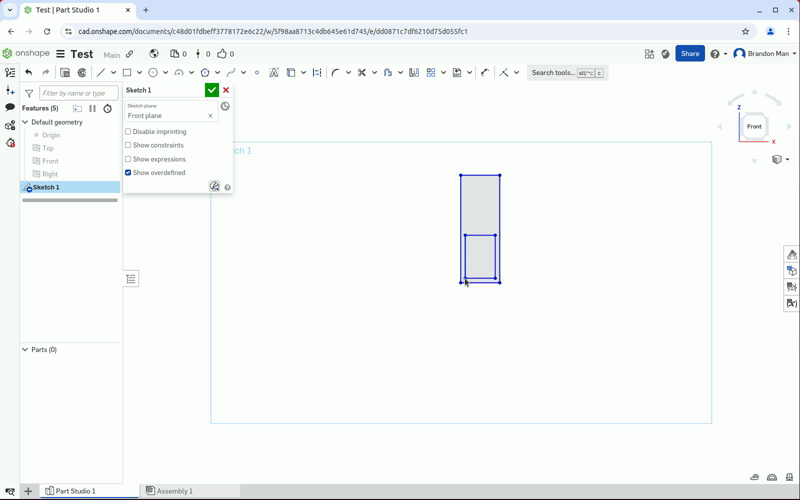
key(l)
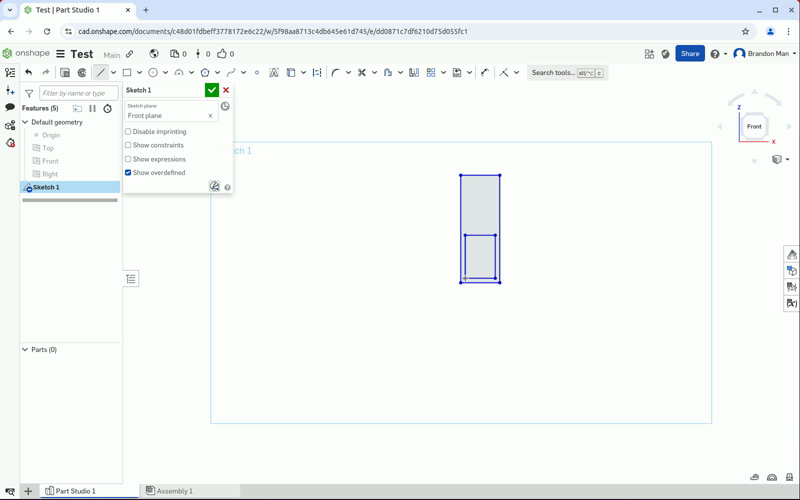
key_down(shift)
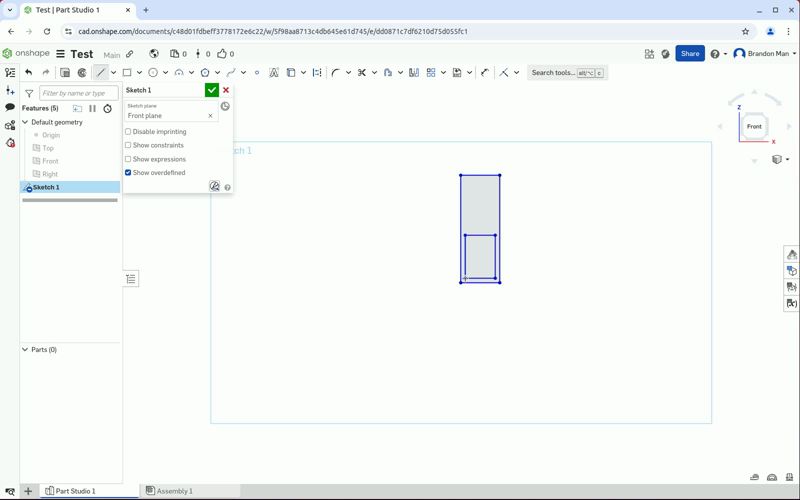
mouse_move(465, 222)
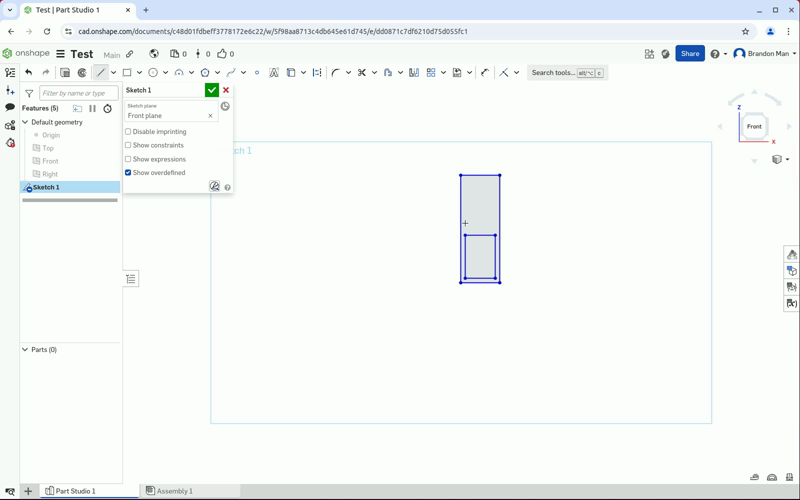
click(465, 222)
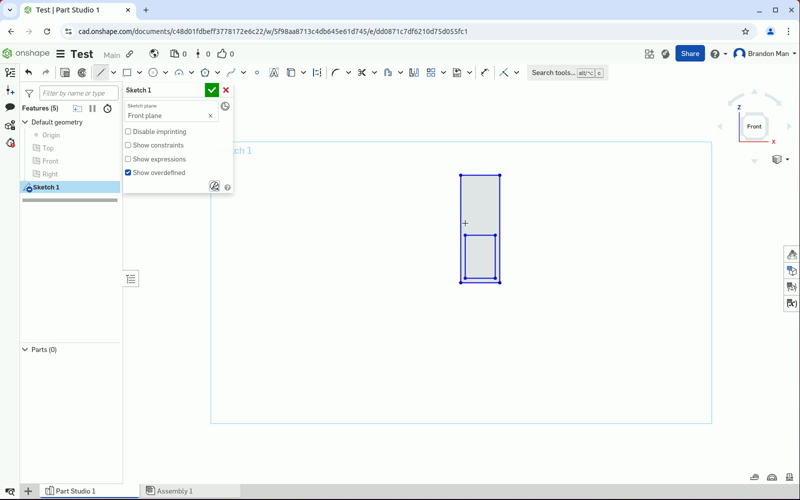
key_up(shift)
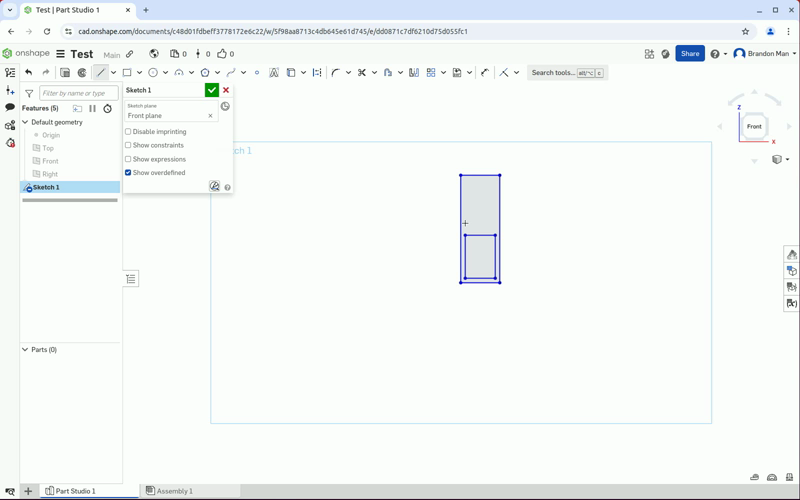
key_down(shift)
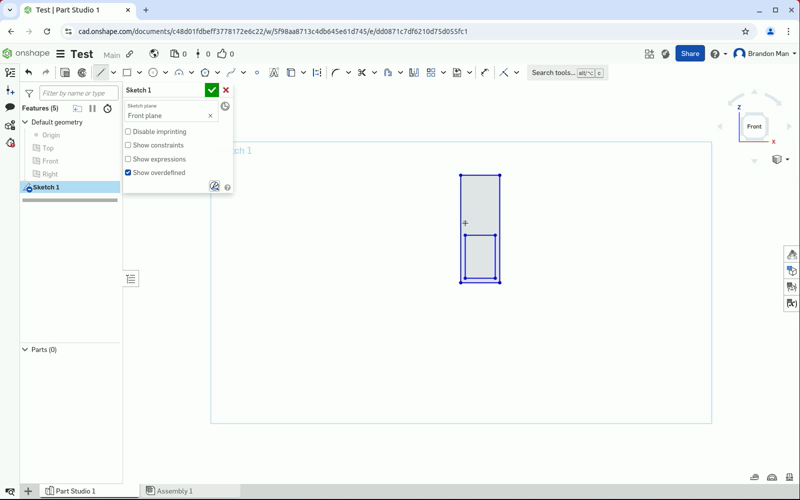
mouse_move(495, 222)
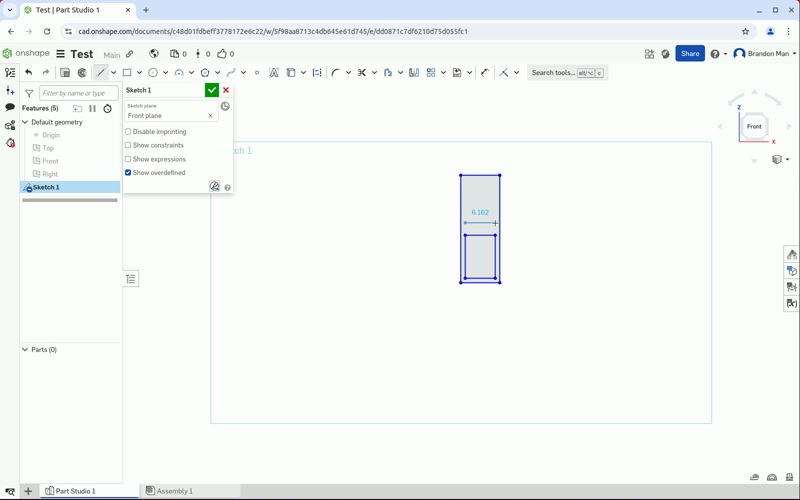
mouse_move(495, 222)
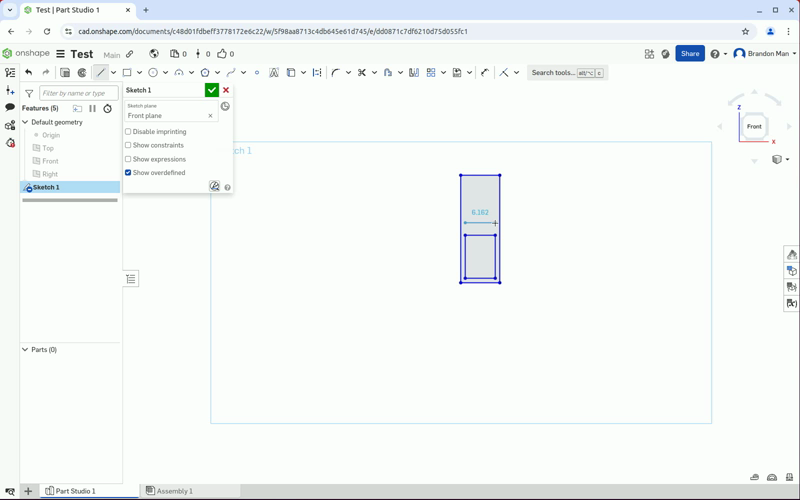
click(495, 222)
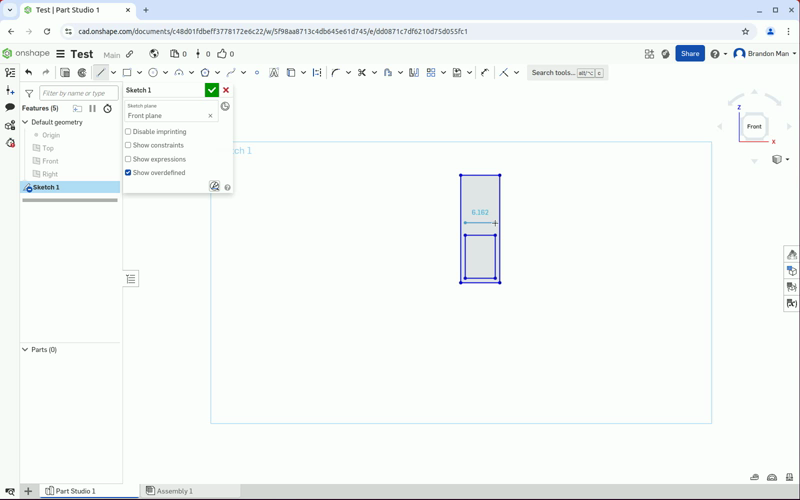
key_up(shift)
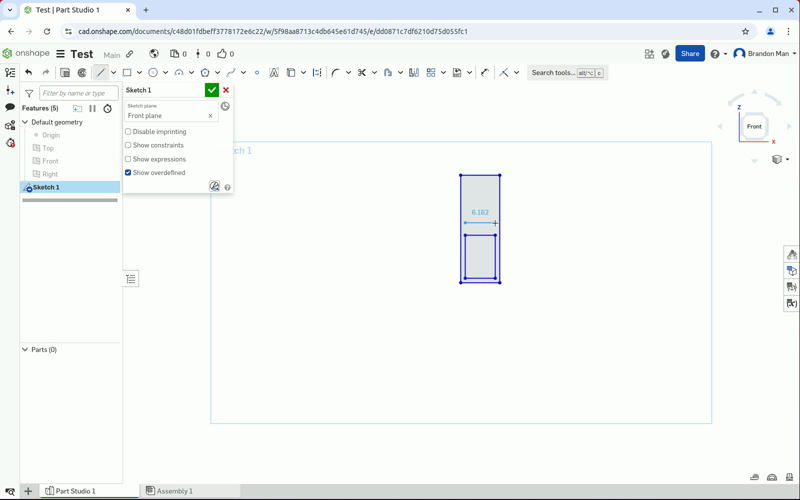
key_down(shift)
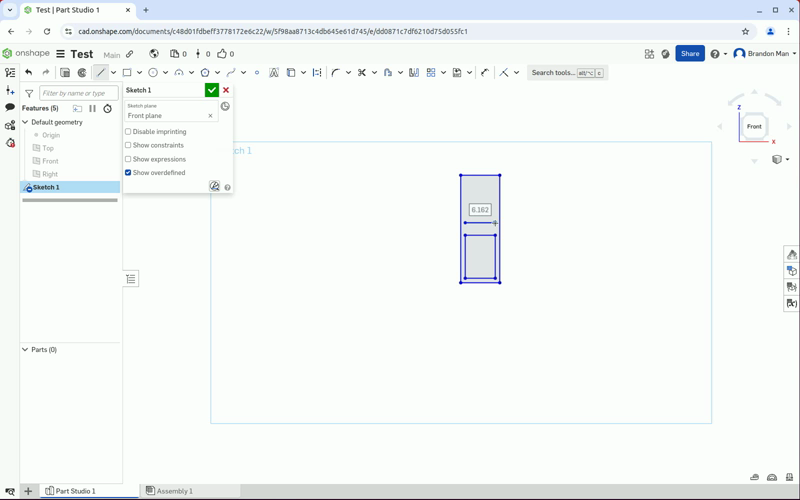
mouse_move(525, 222)
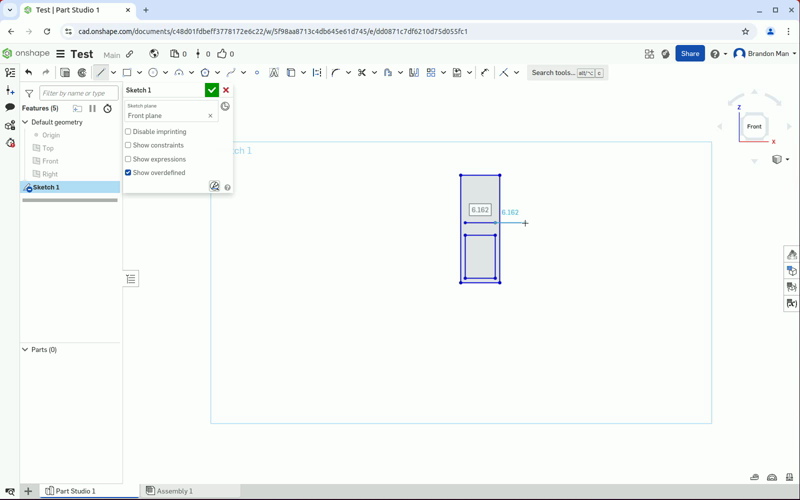
mouse_move(495, 179)
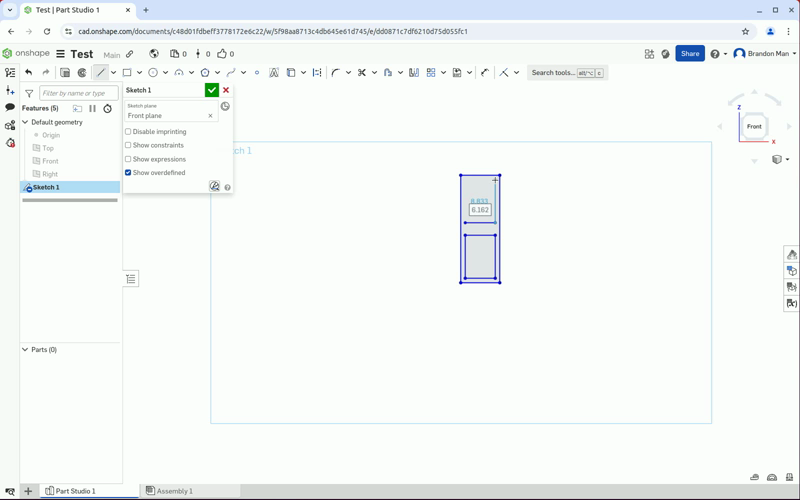
click(495, 179)
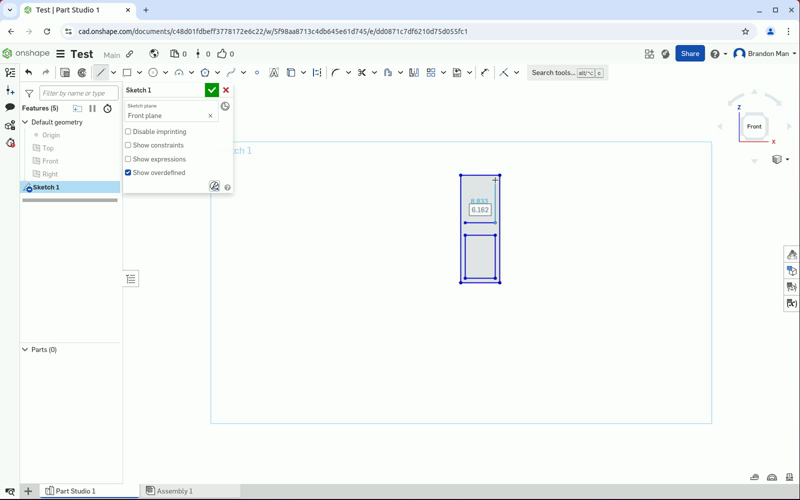
key_up(shift)
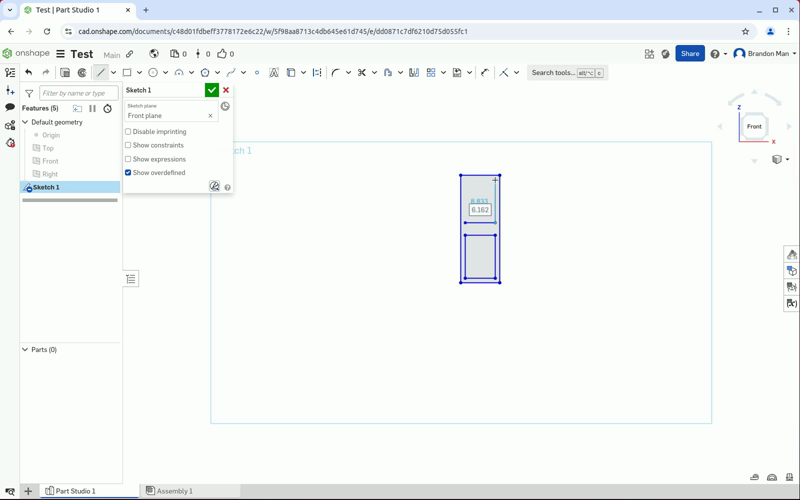
key_down(shift)
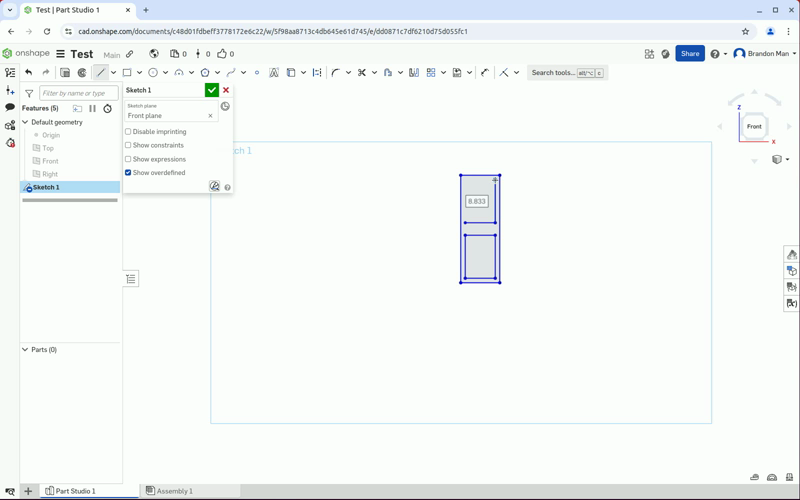
mouse_move(525, 179)
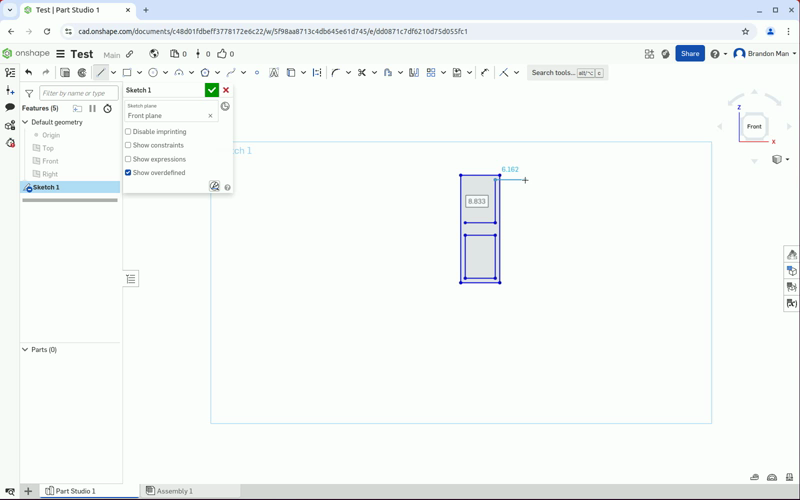
mouse_move(465, 179)
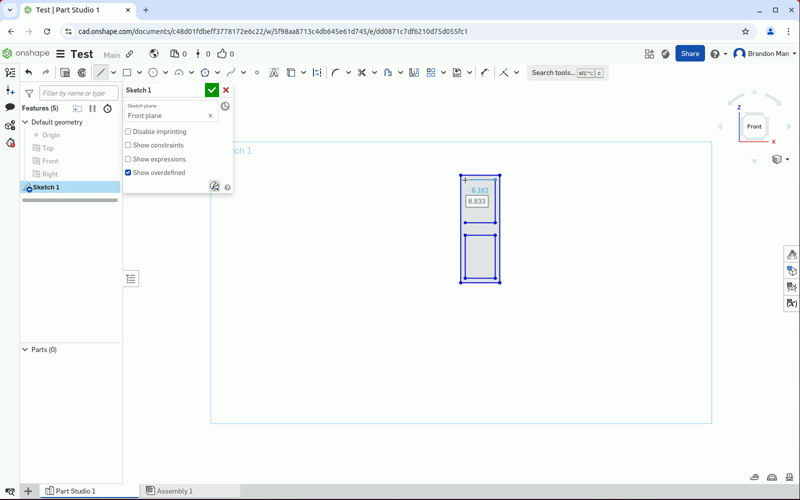
click(465, 179)
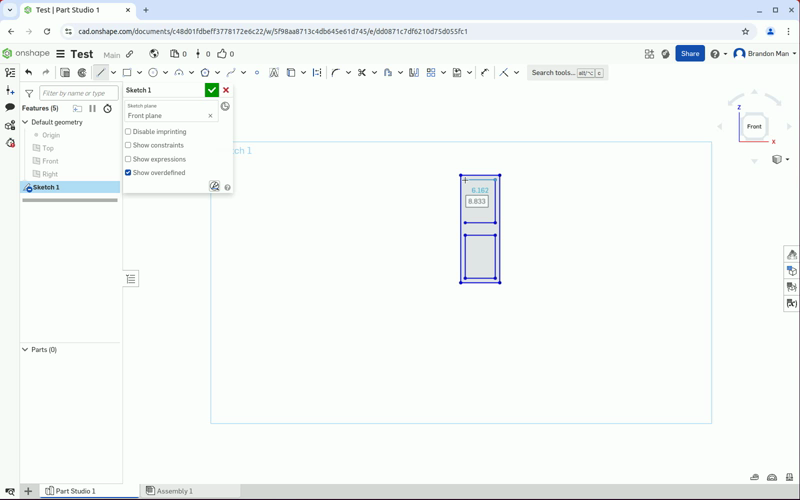
key_up(shift)
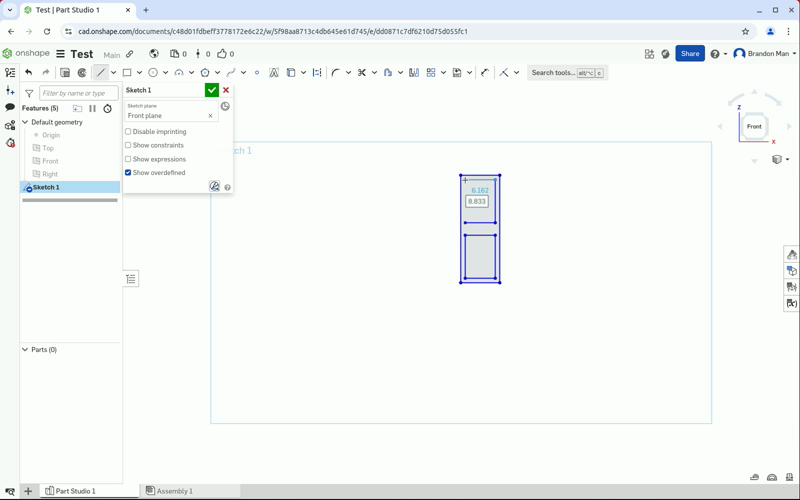
mouse_move(495, 179)
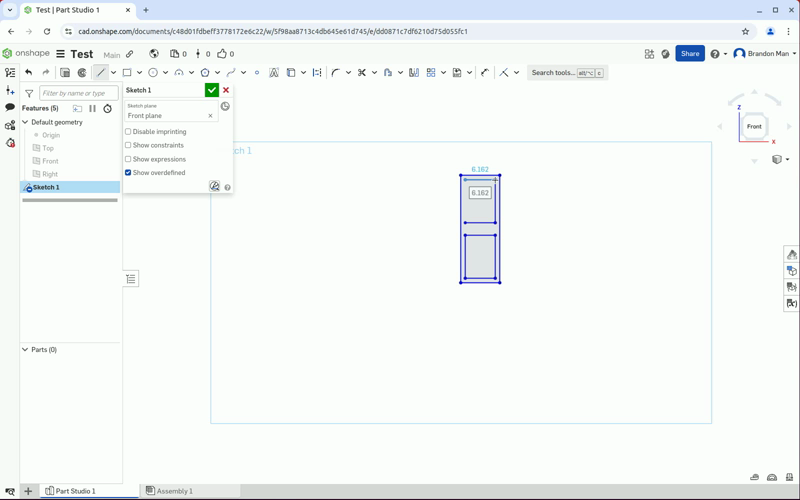
key_down(shift)
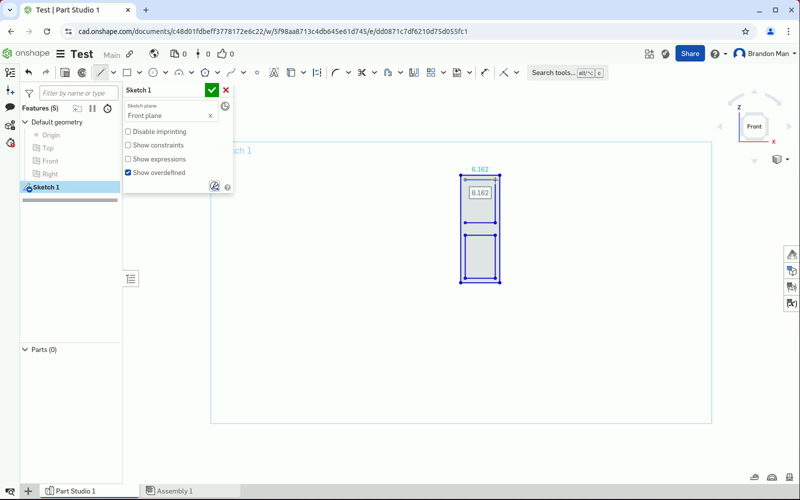
mouse_move(465, 222)
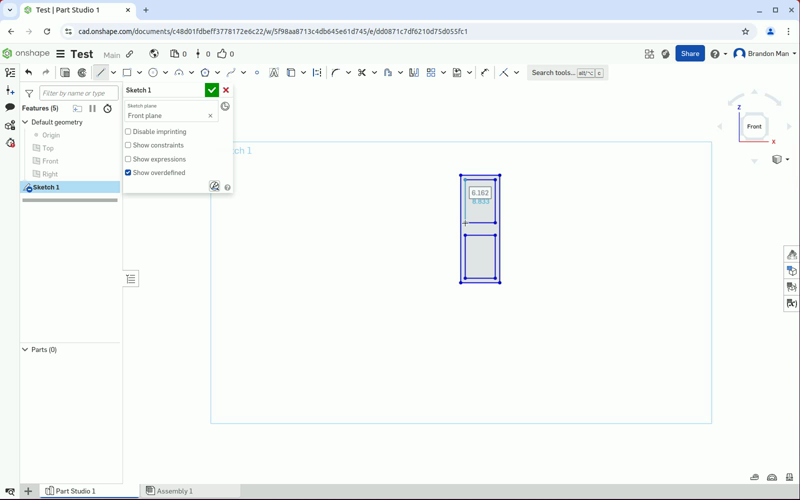
key_up(shift)
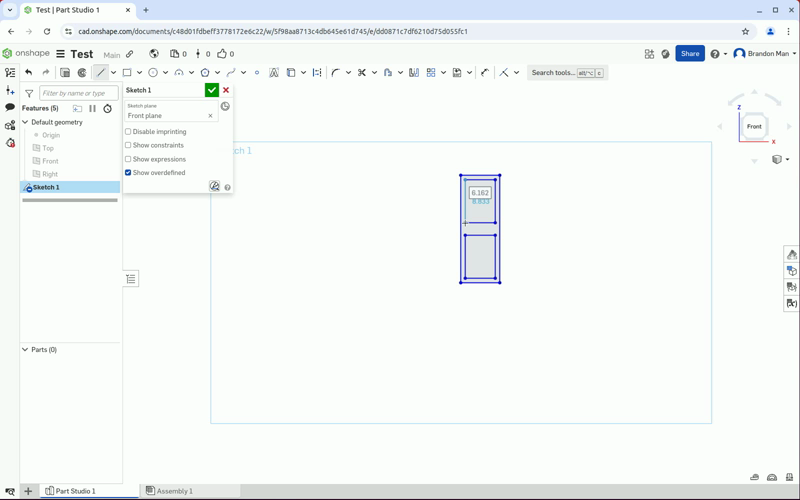
click(465, 222)
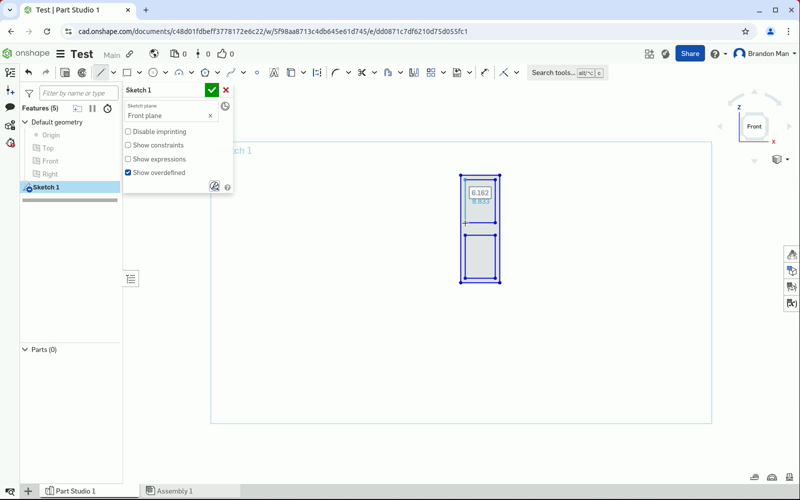
key(esc)
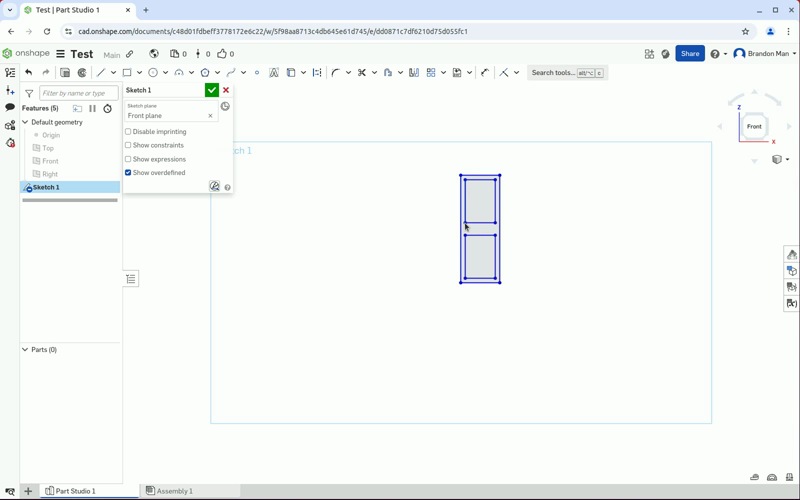
mouse_move(496, 182)
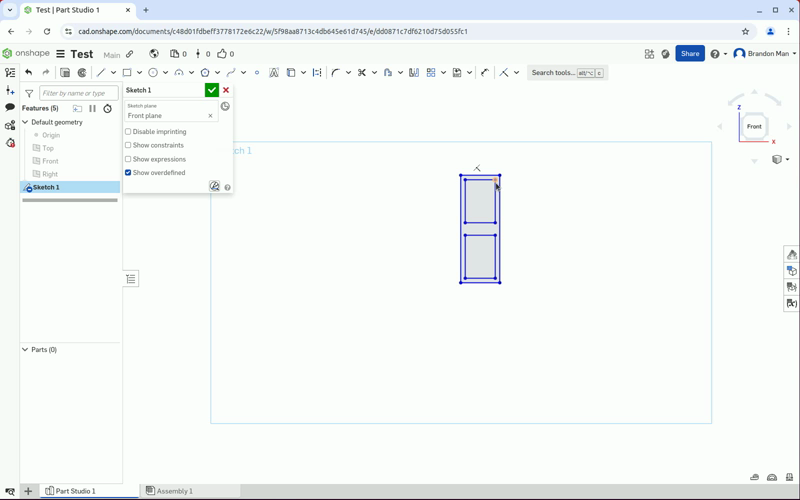
scroll(6)
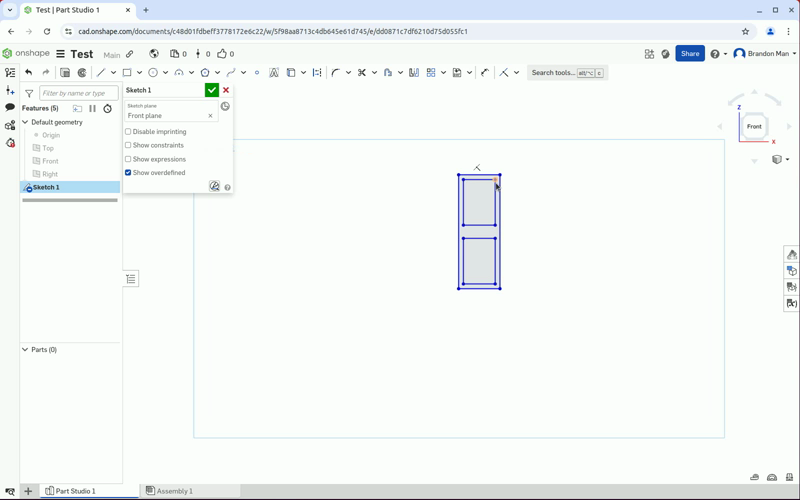
scroll(6)
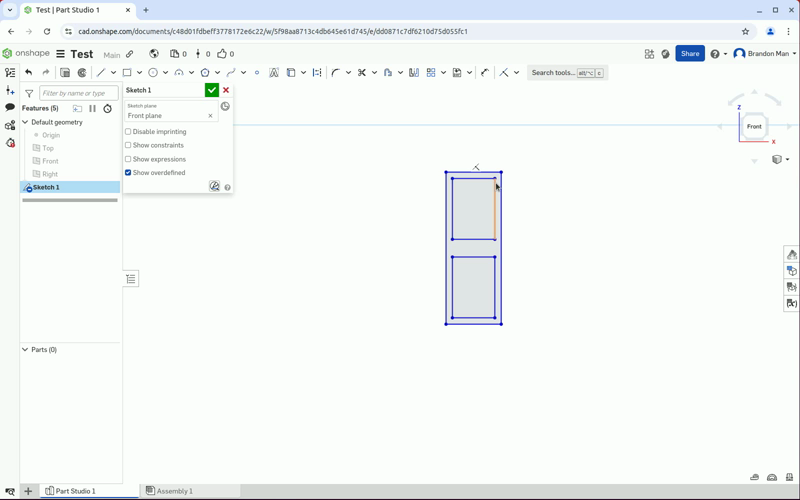
scroll(6)
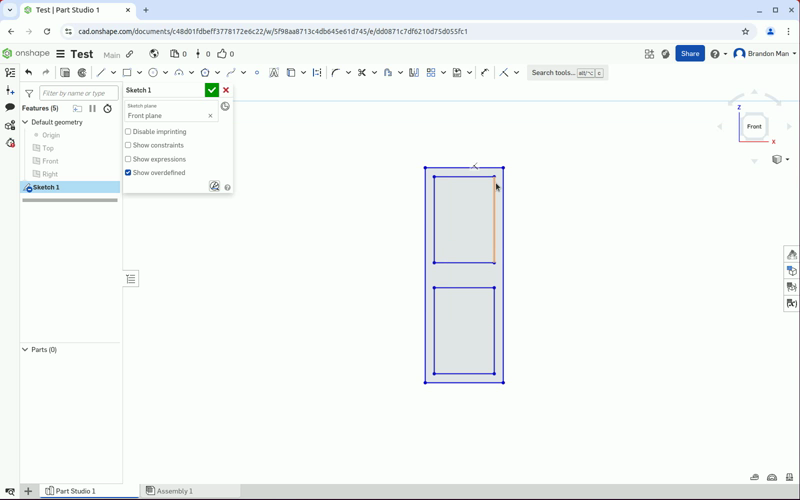
scroll(6)
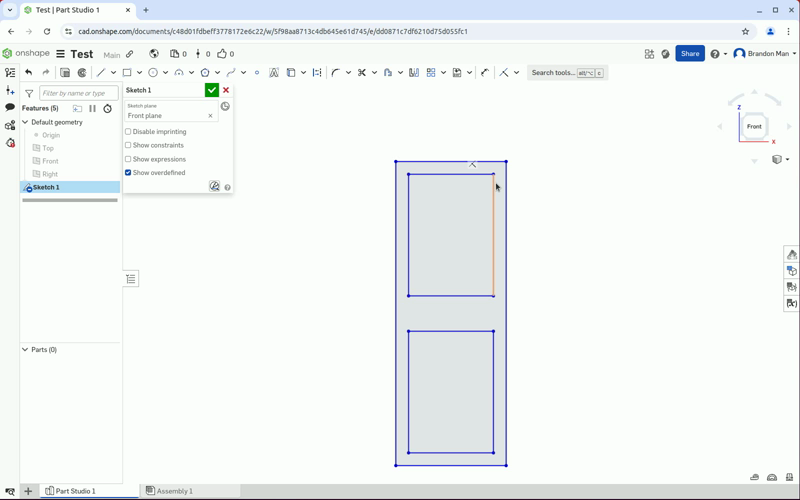
scroll(6)
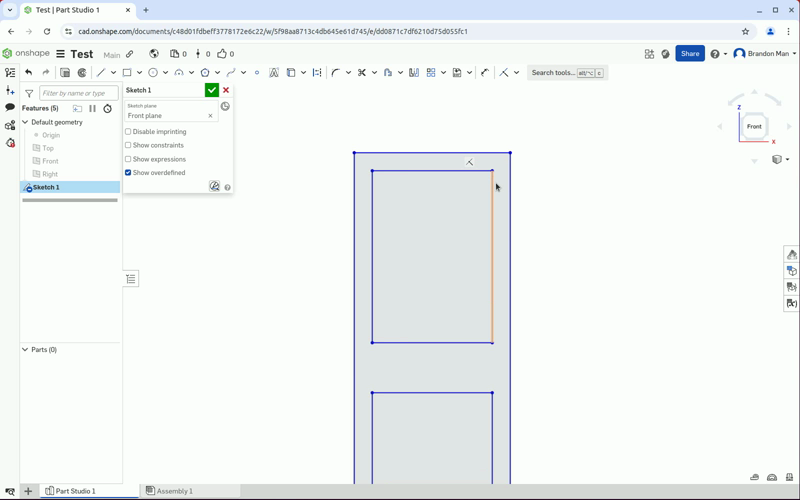
scroll(6)
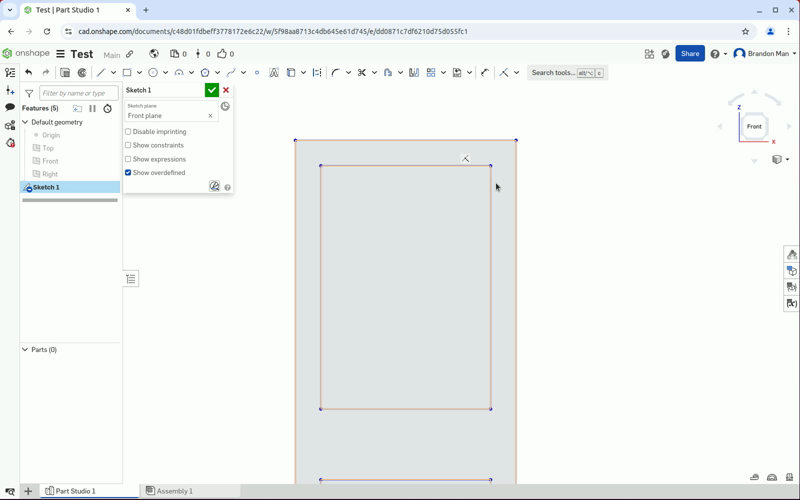
scroll(6)
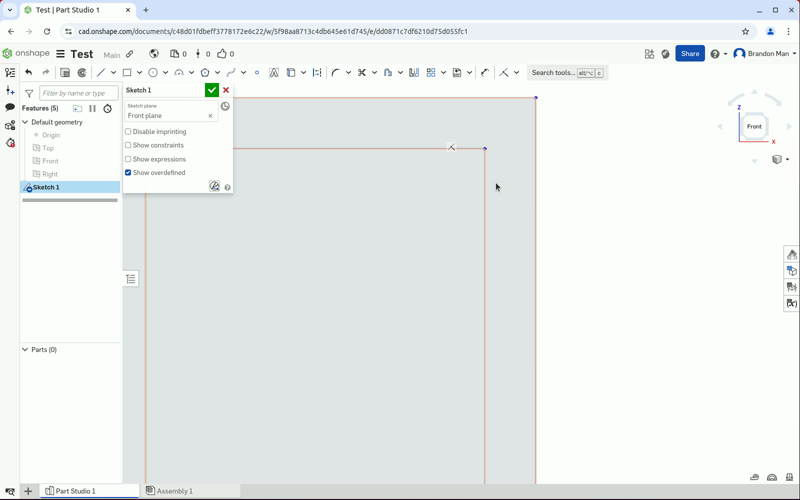
click(496, 182)
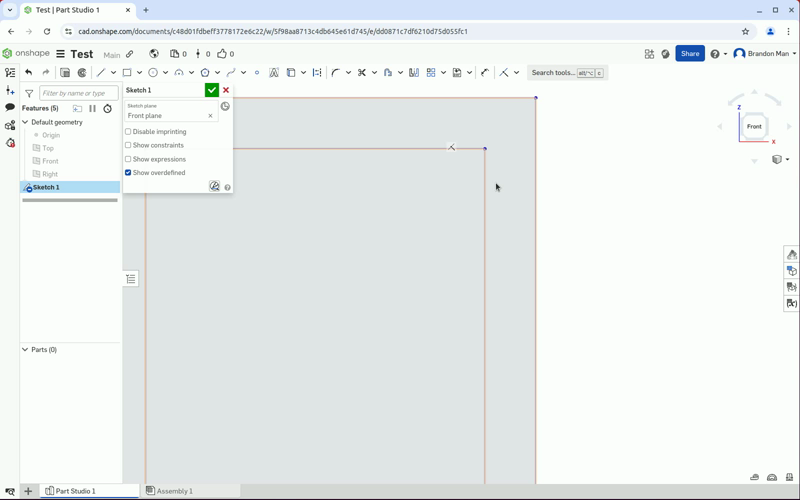
scroll(-6)
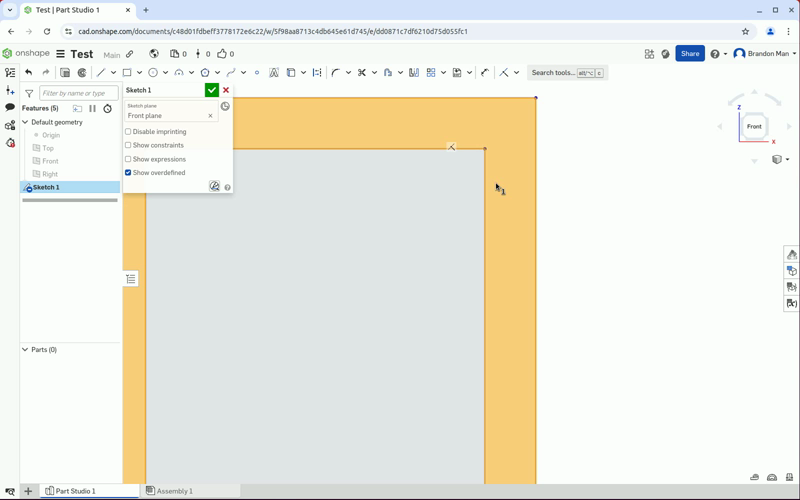
scroll(-6)
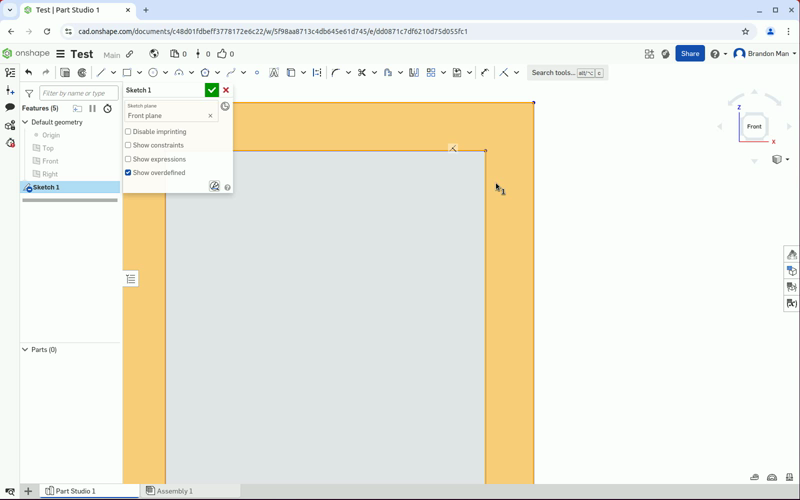
scroll(-6)
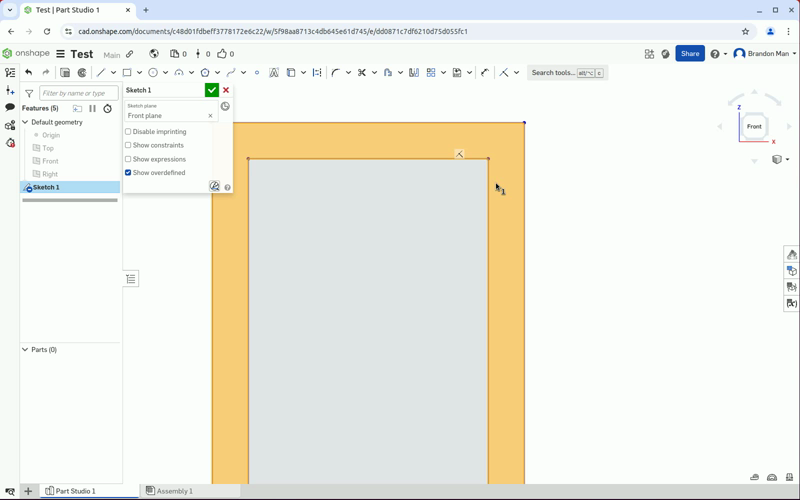
scroll(-6)
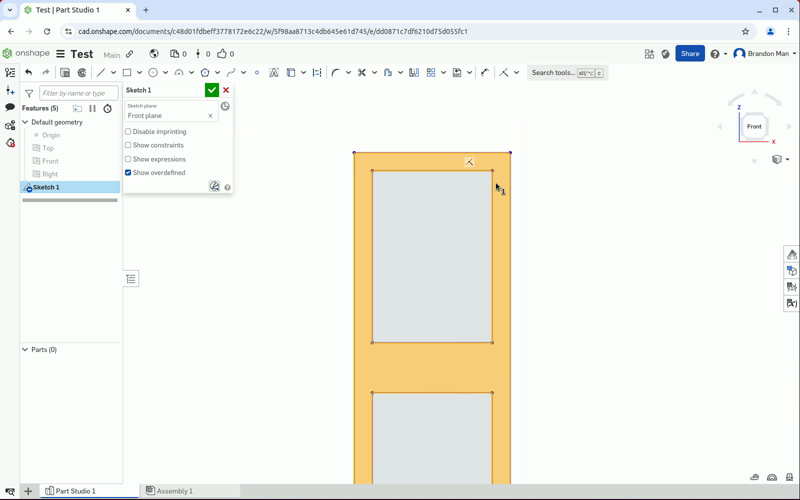
scroll(-6)
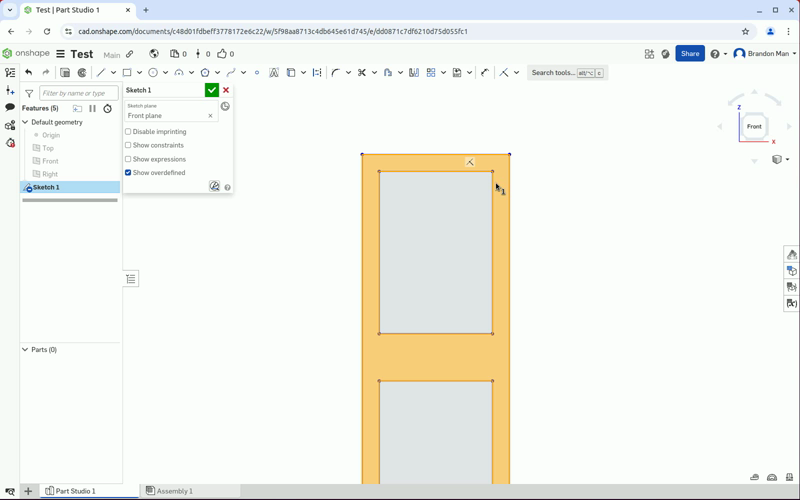
scroll(-6)
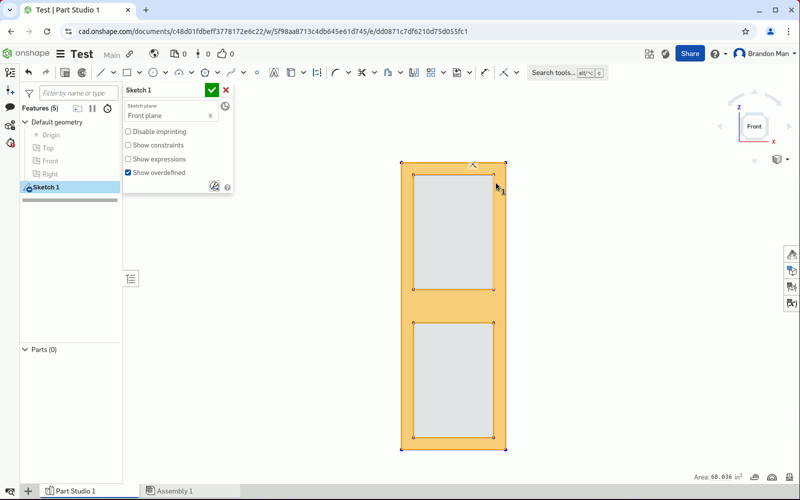
scroll(-6)
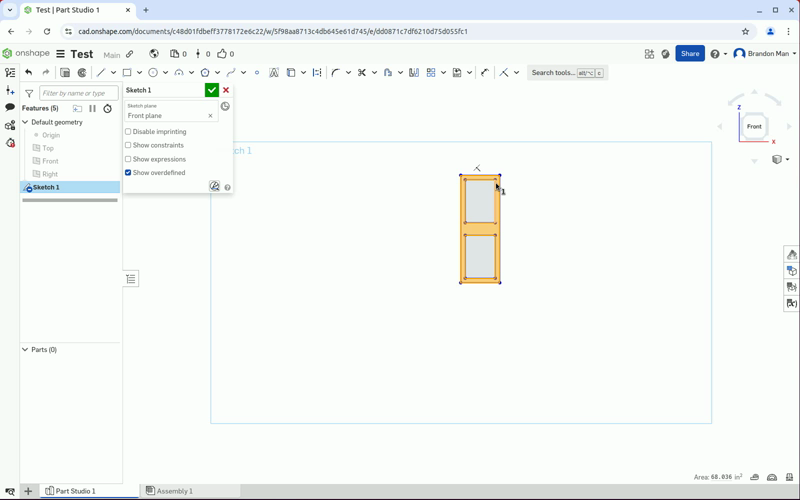
mouse_move(73, 352)
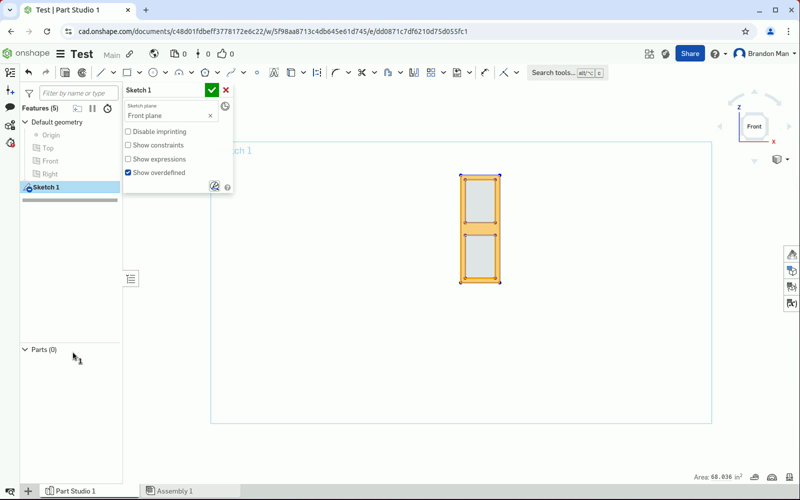
key(shift+y)
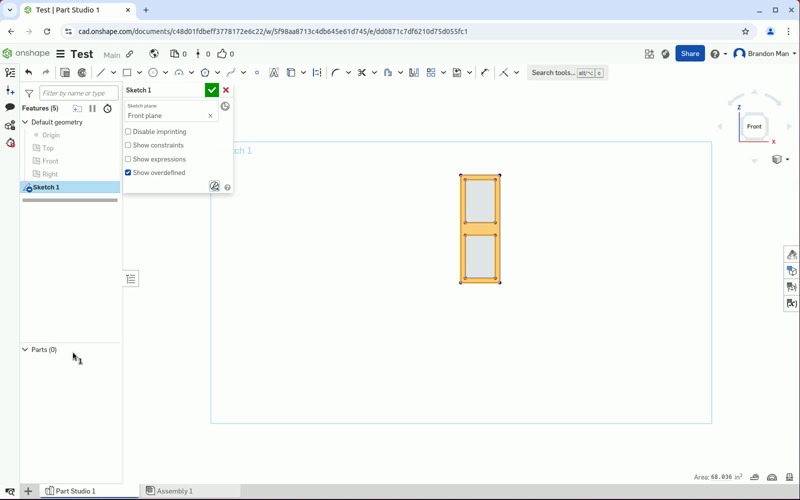
key(shift+e)
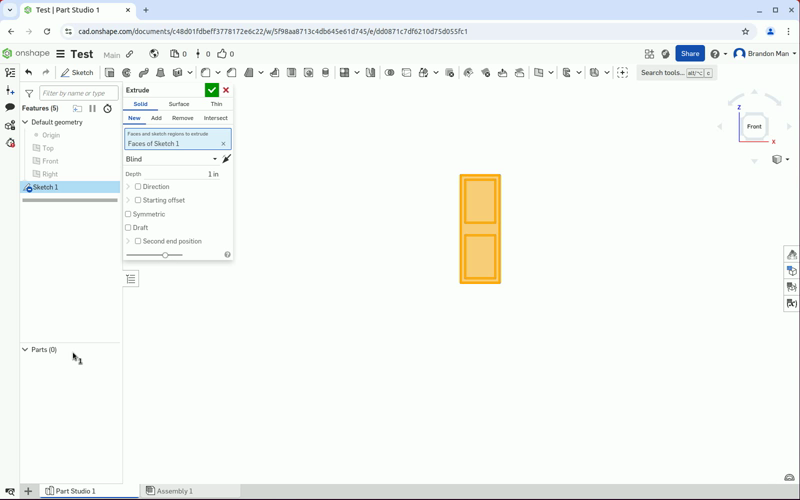
mouse_move(143, 106)
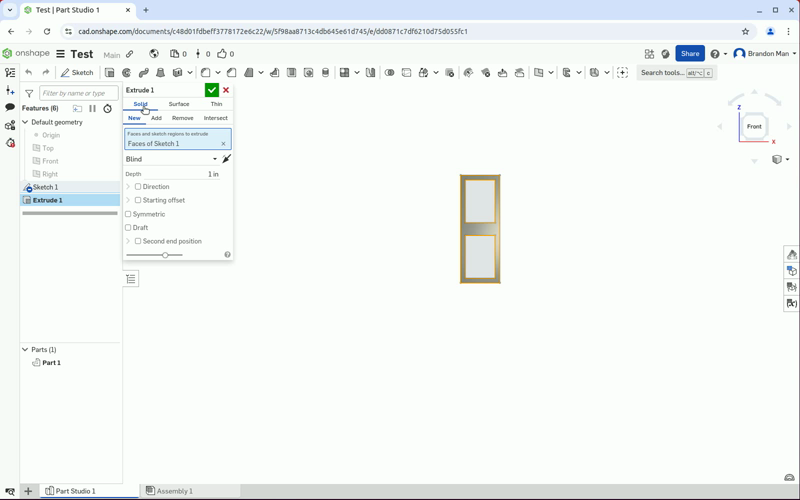
click(143, 106)
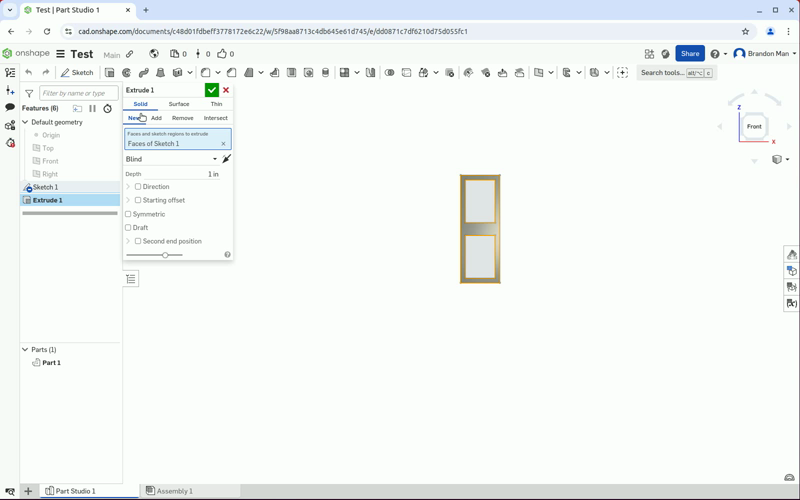
mouse_move(137, 120)
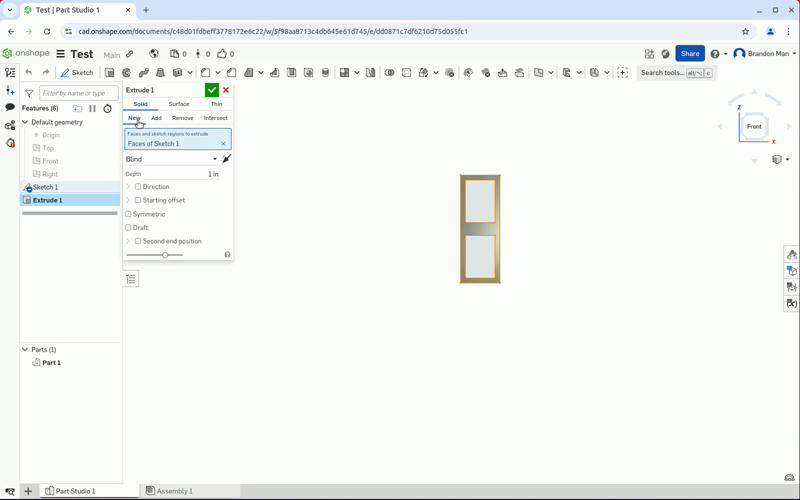
click(137, 120)
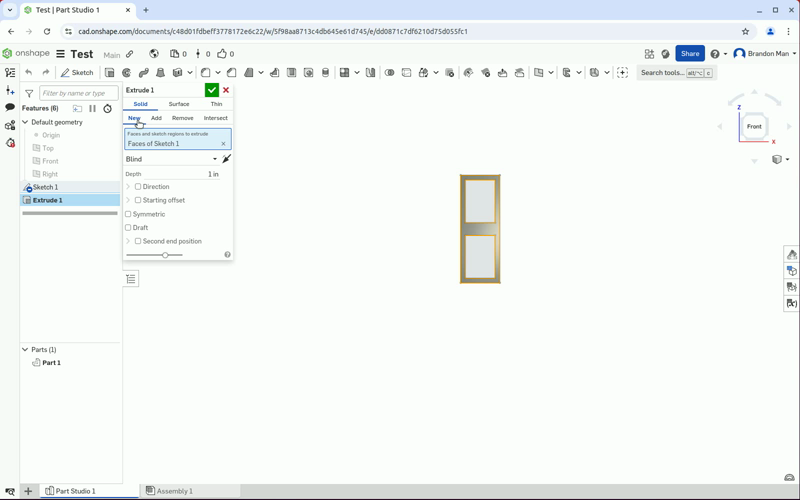
key(tab, 4)
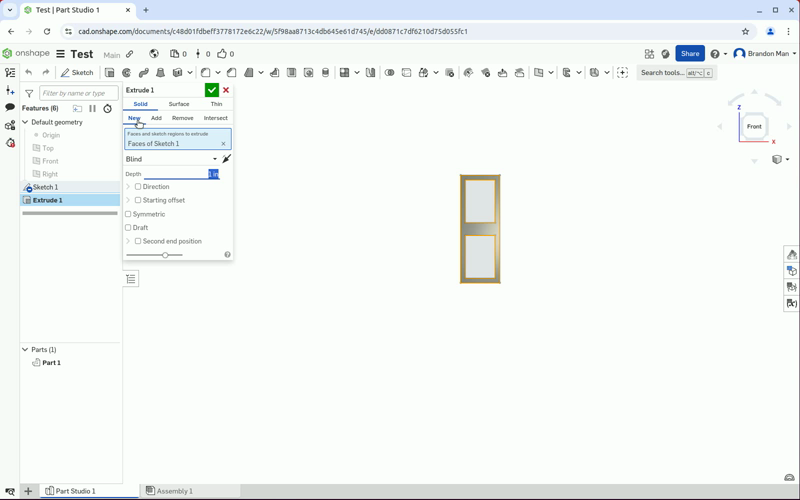
text(1.444)
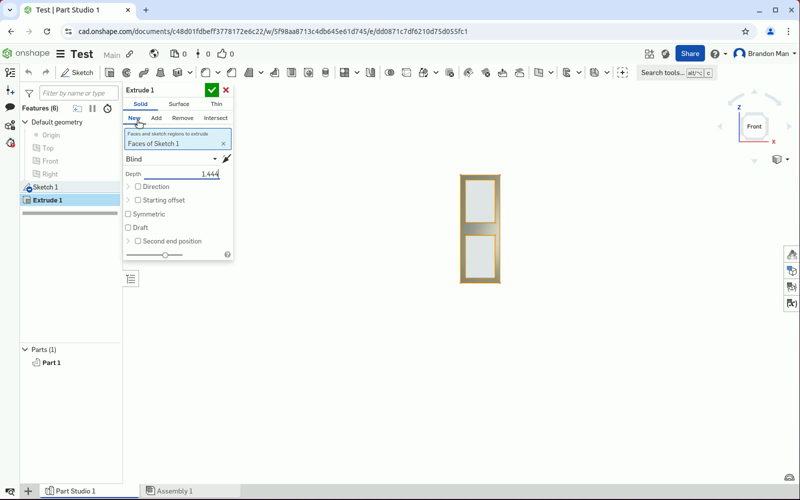
key(enter)
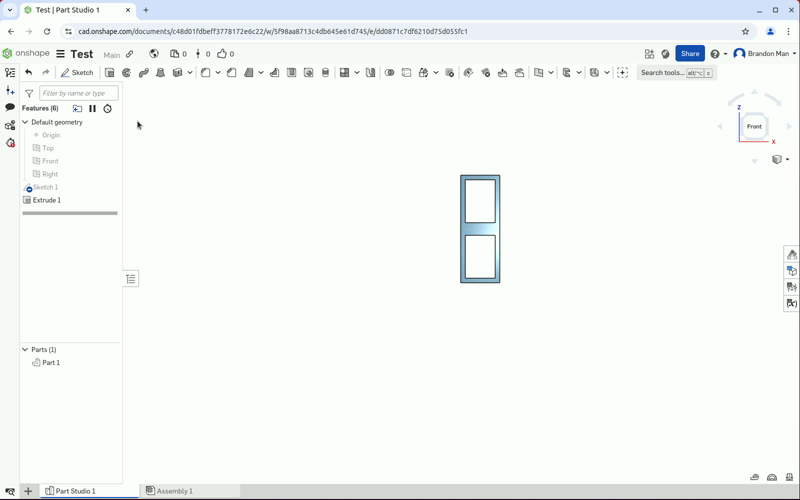
key(shift+h)
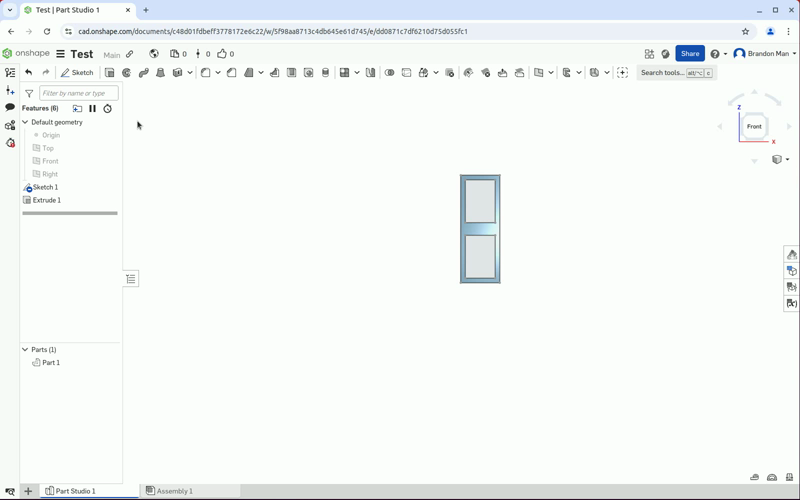
key(shift+h)
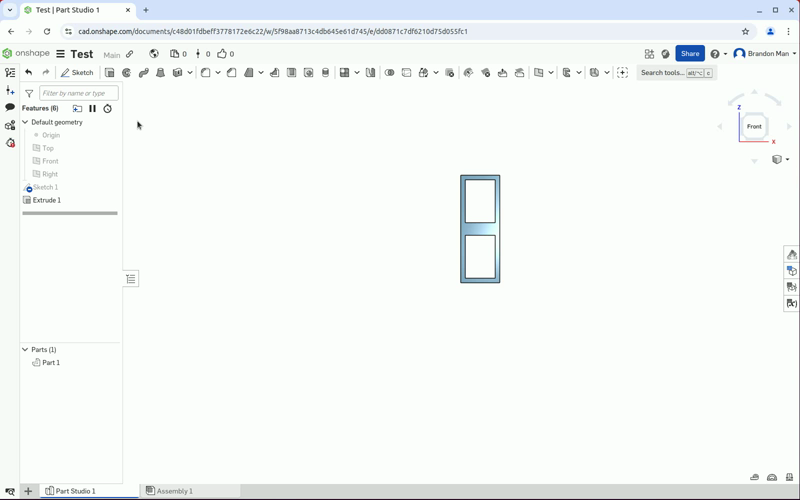
mouse_move(73, 189)
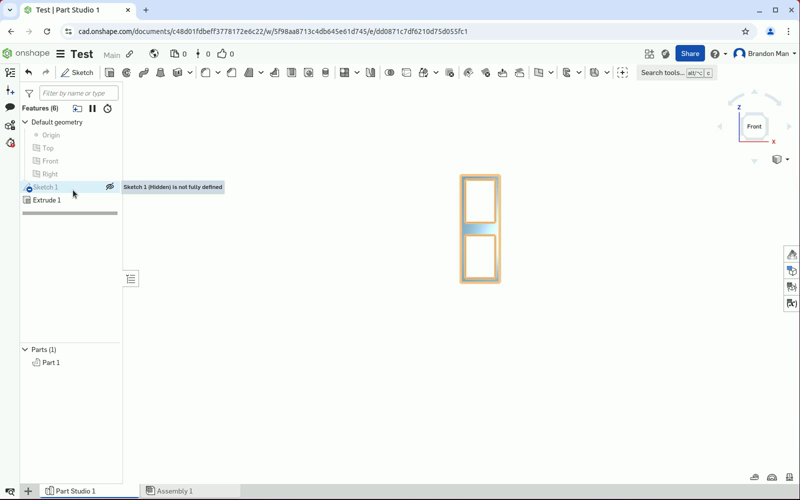
click(73, 189)
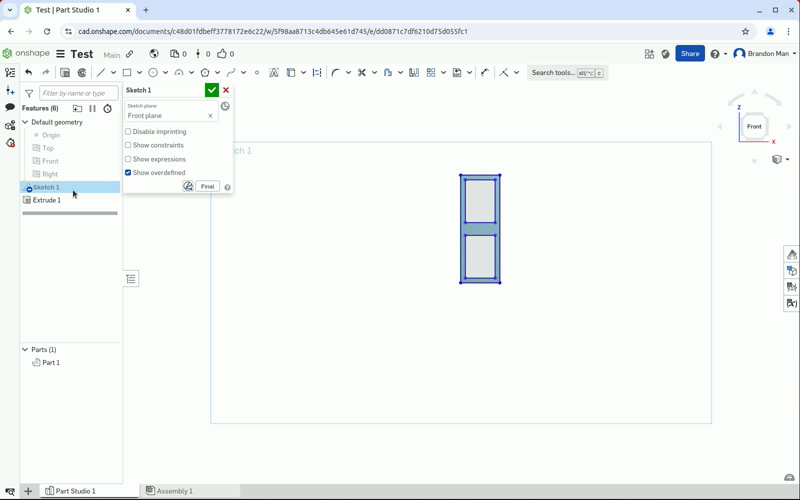
mouse_move(229, 92)
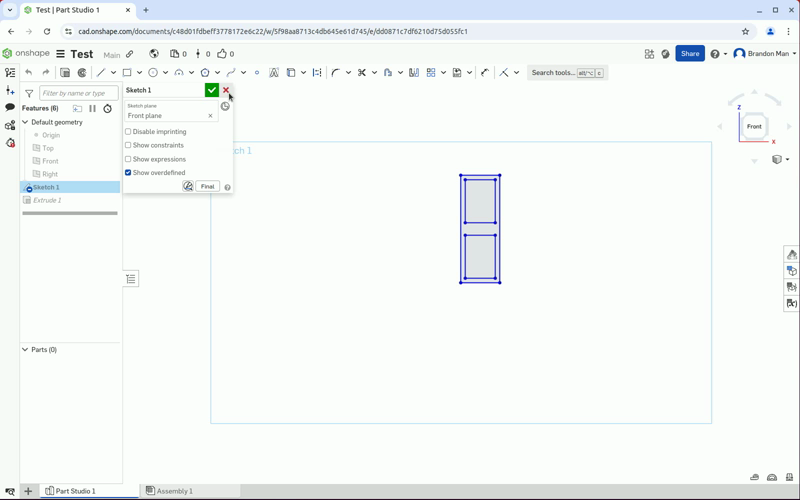
click(229, 92)
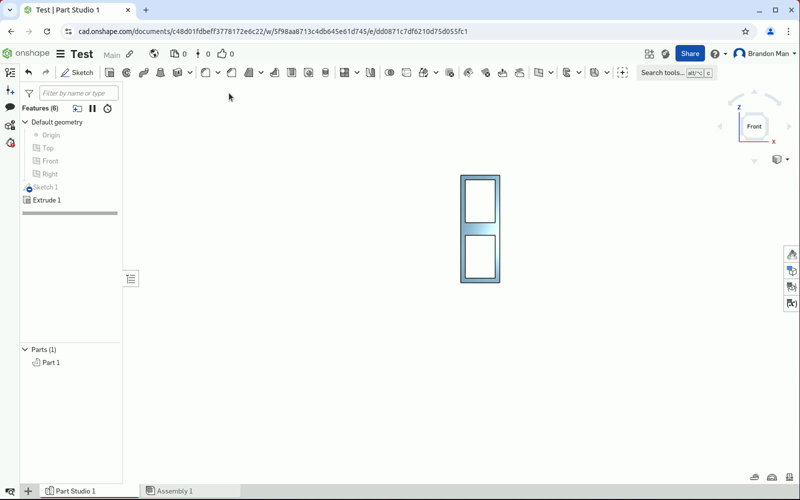
mouse_move(73, 352)
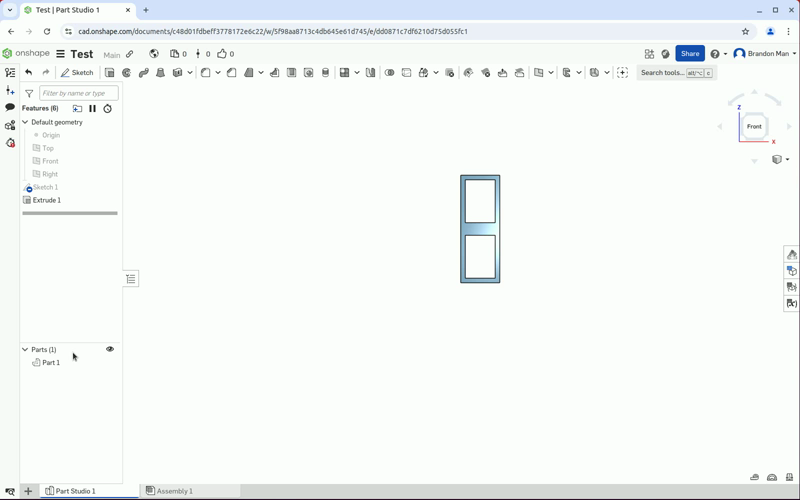
key(y)
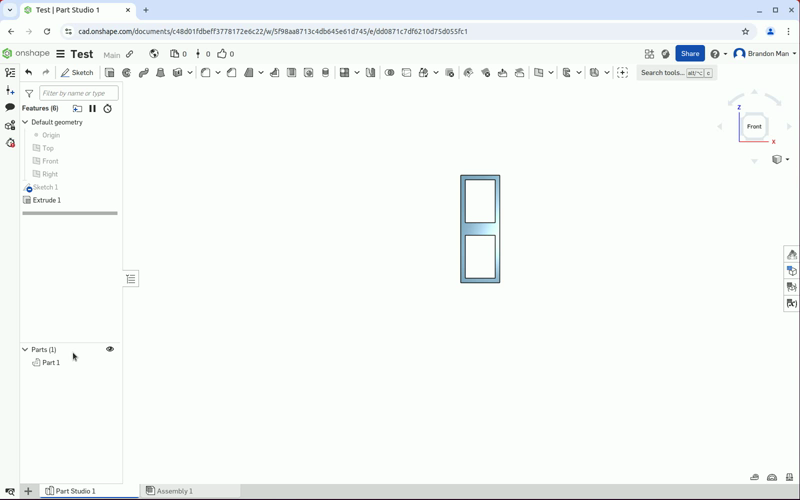
key(shift+p)
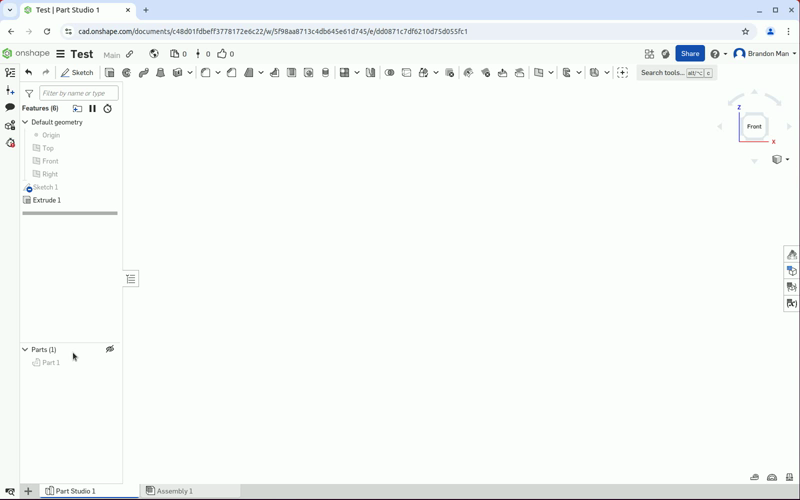
key(space)
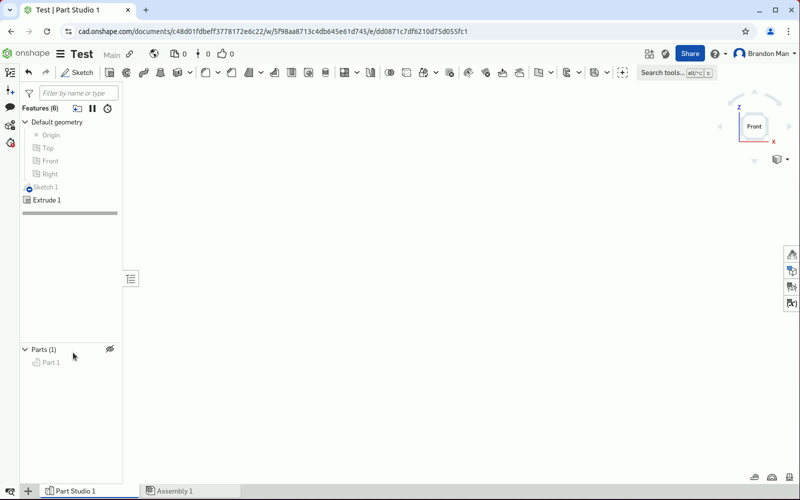
key_down(shift)
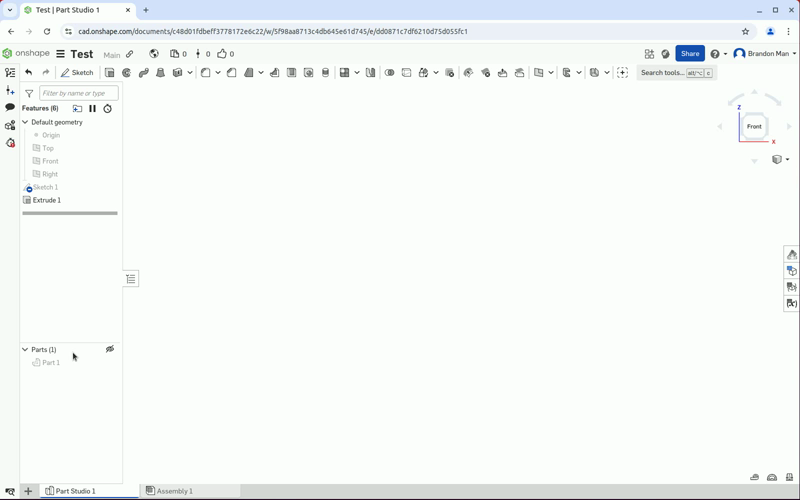
key(down)
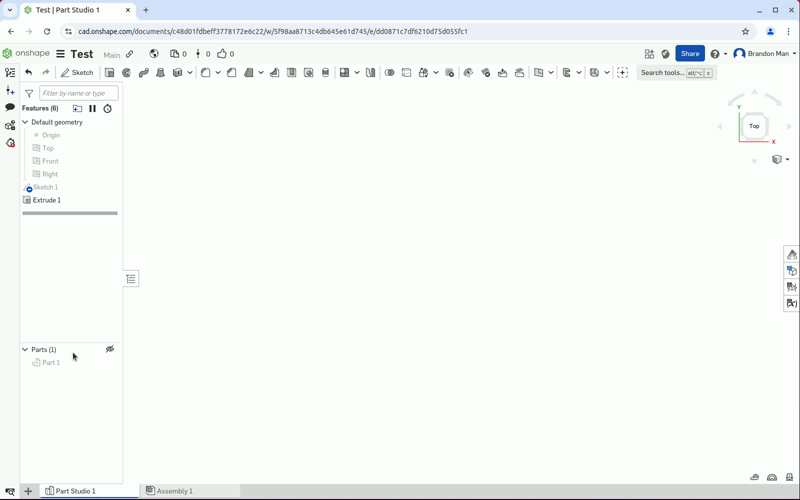
key_up(shift)
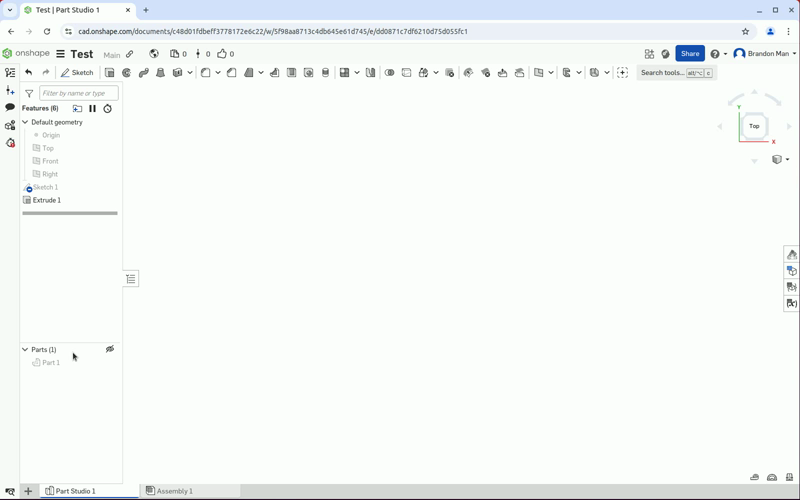
mouse_move(73, 352)
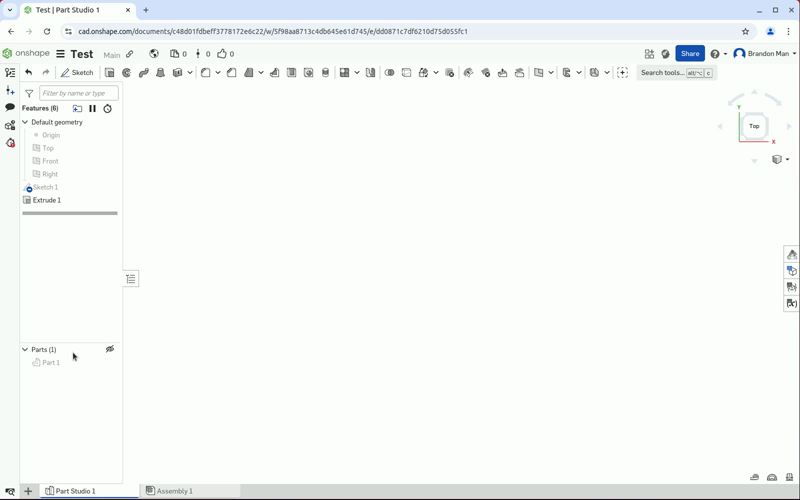
key(shift+y)
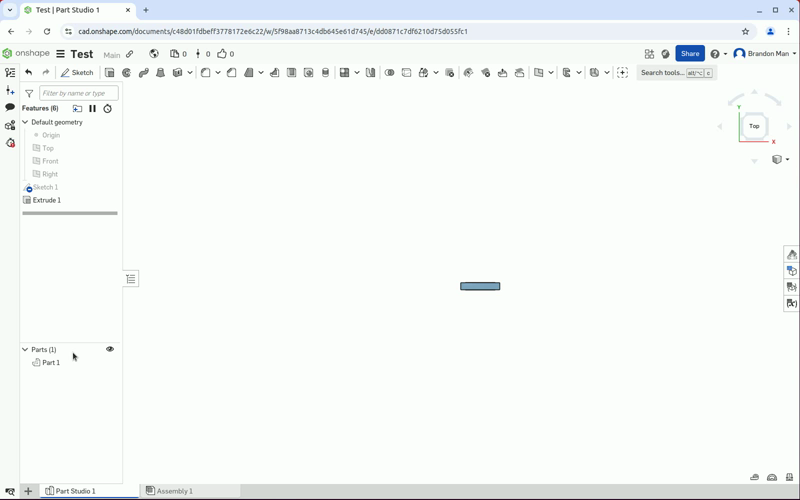
mouse_move(541, 75)
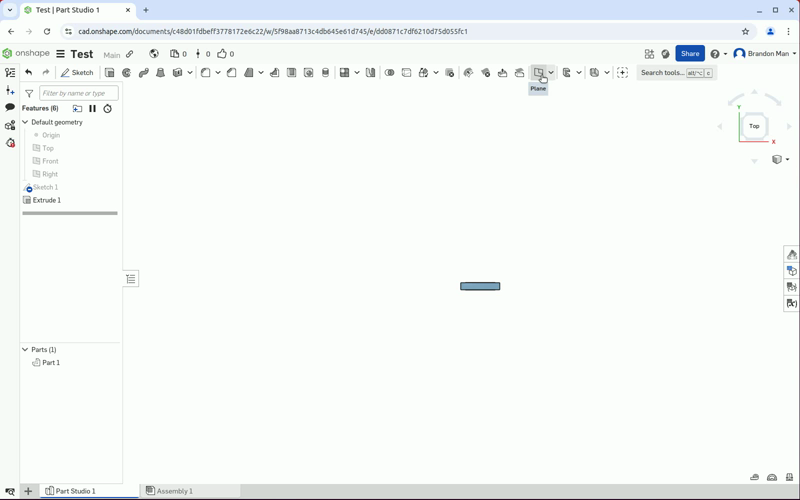
click(541, 75)
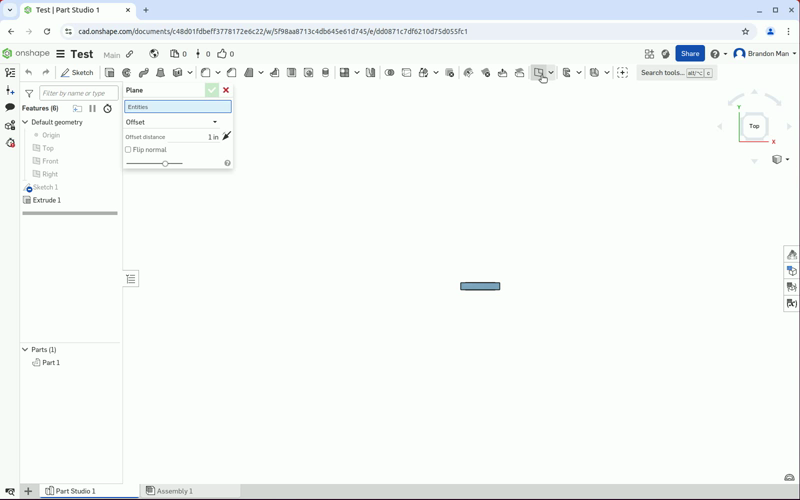
mouse_move(73, 150)
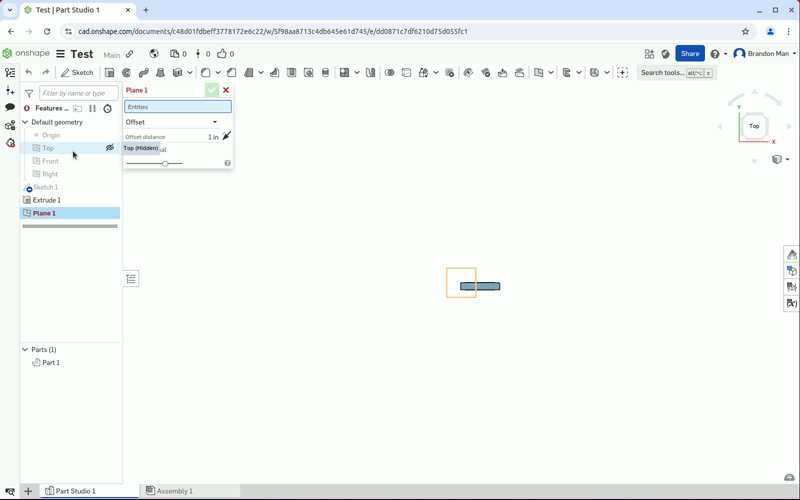
click(73, 150)
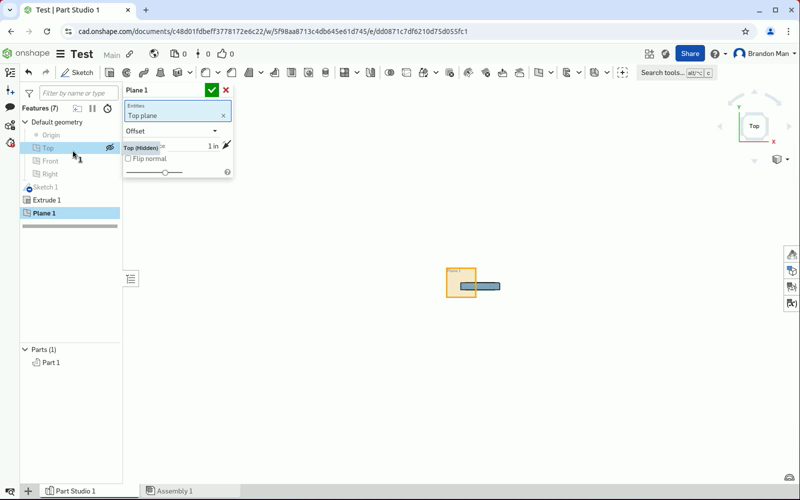
key(tab, 2)
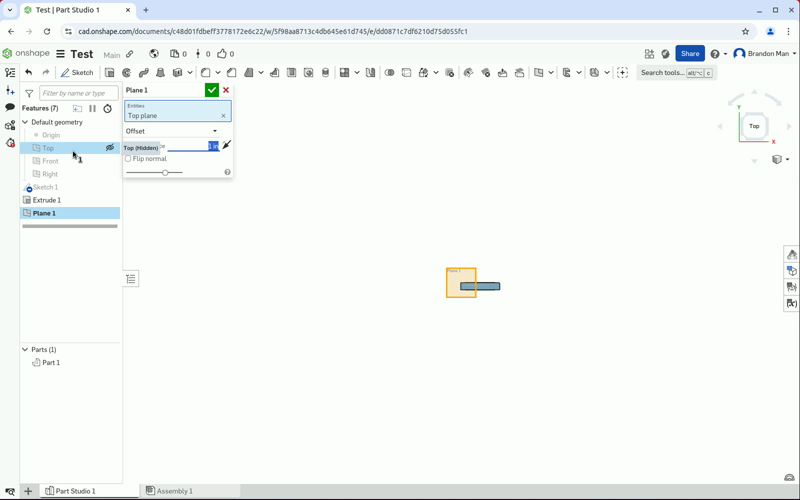
text(22.153)
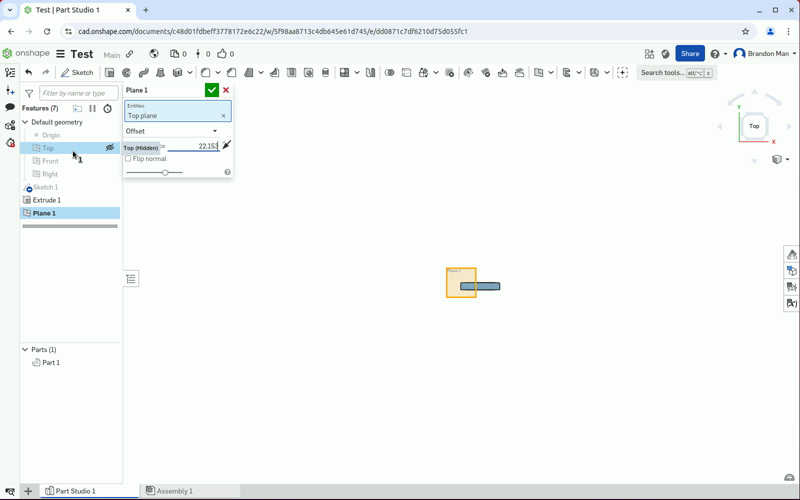
key(enter, 2)
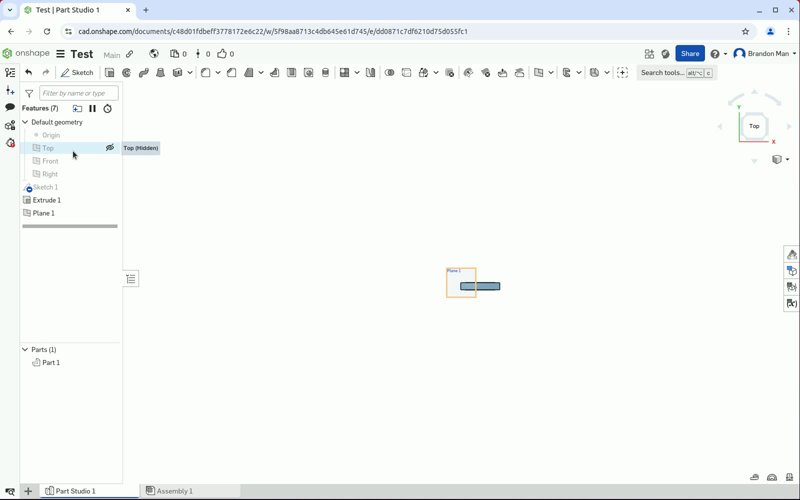
key(shift+s)
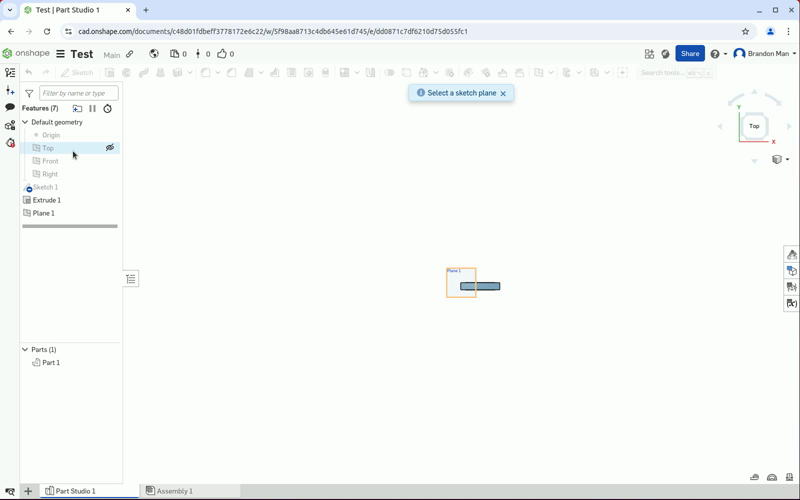
mouse_move(73, 215)
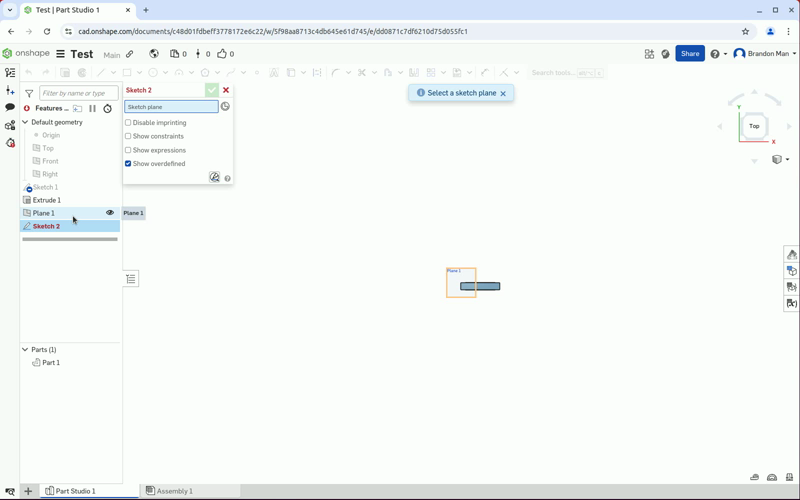
click(73, 215)
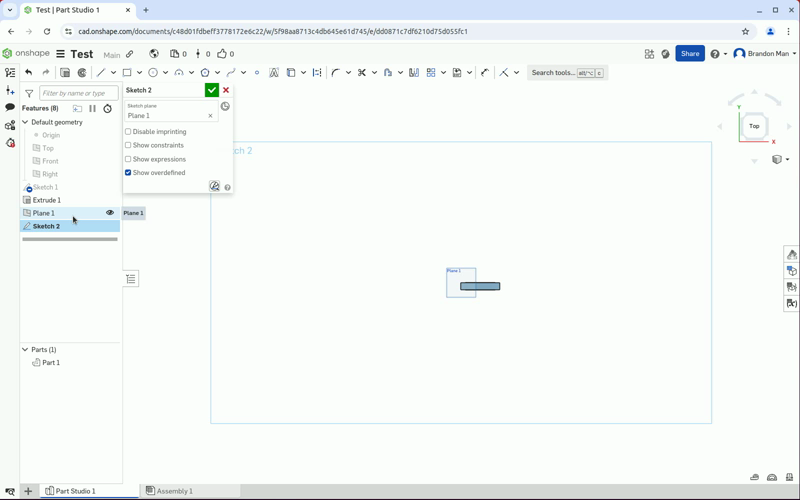
mouse_move(73, 352)
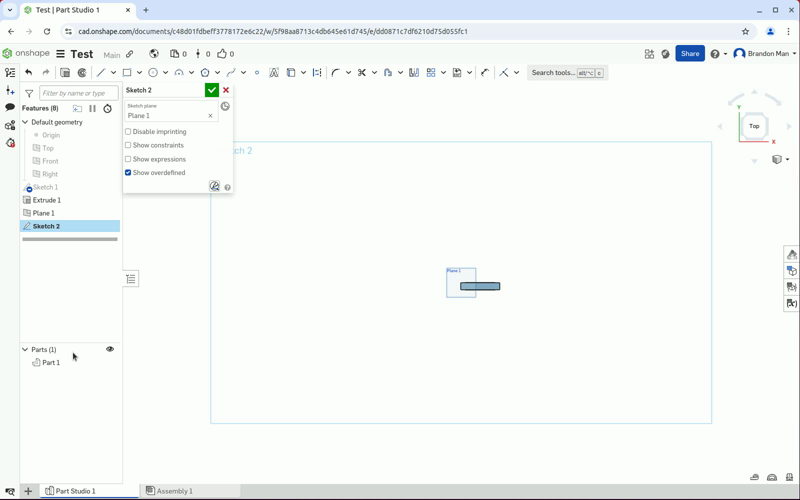
key(y)
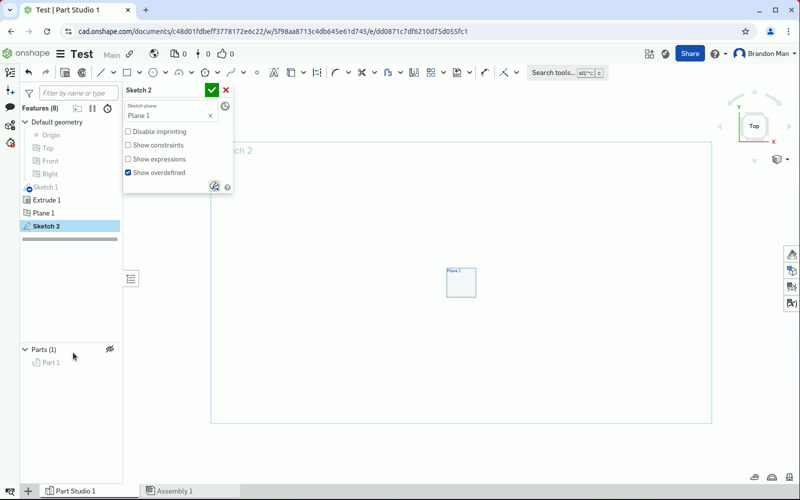
key(l)
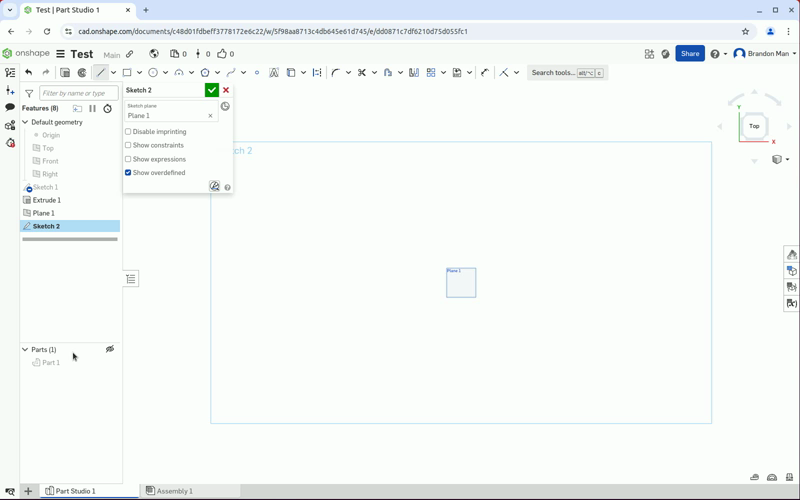
key_down(shift)
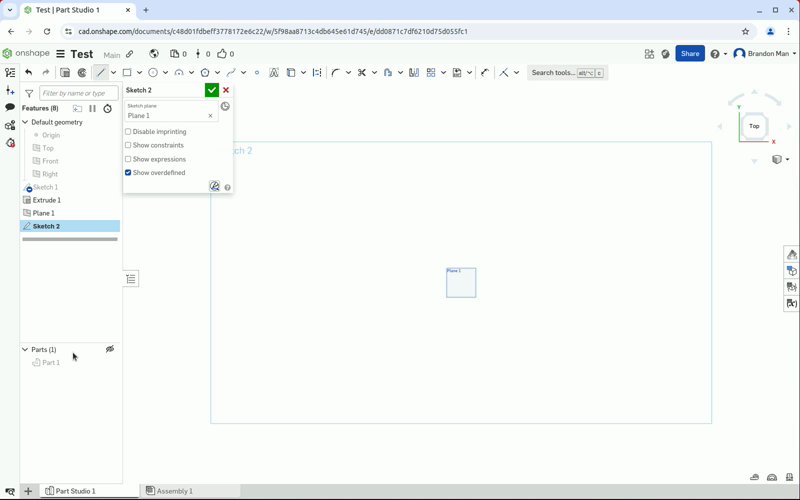
mouse_move(465, 290)
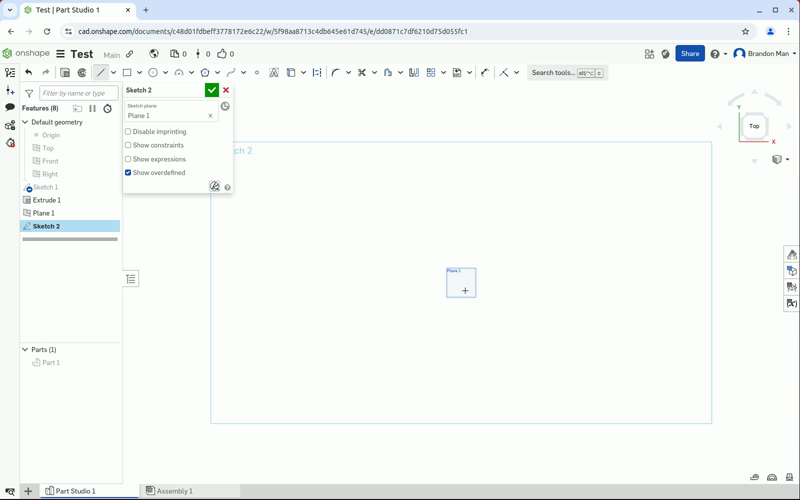
click(465, 290)
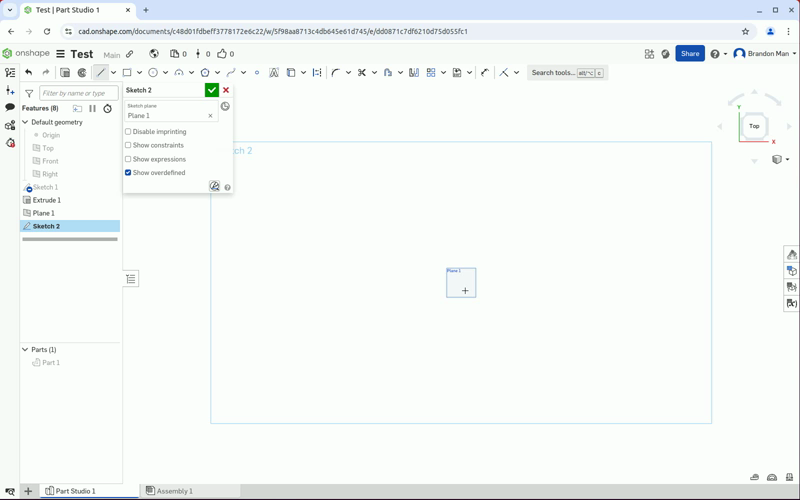
key_up(shift)
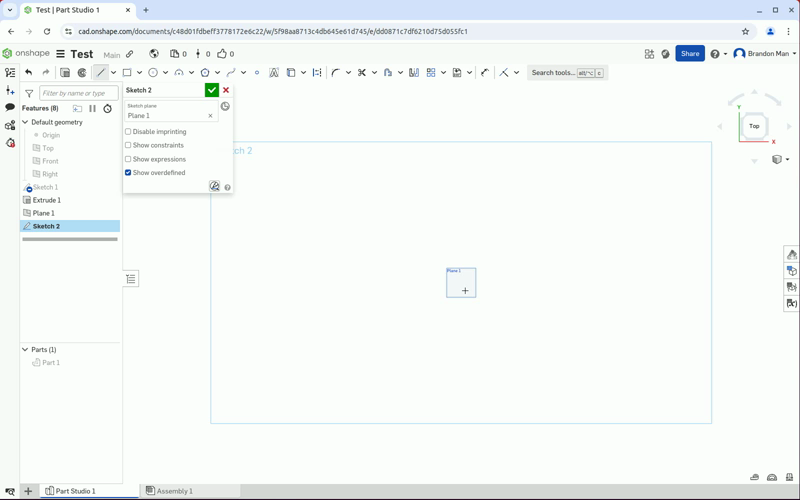
key_down(shift)
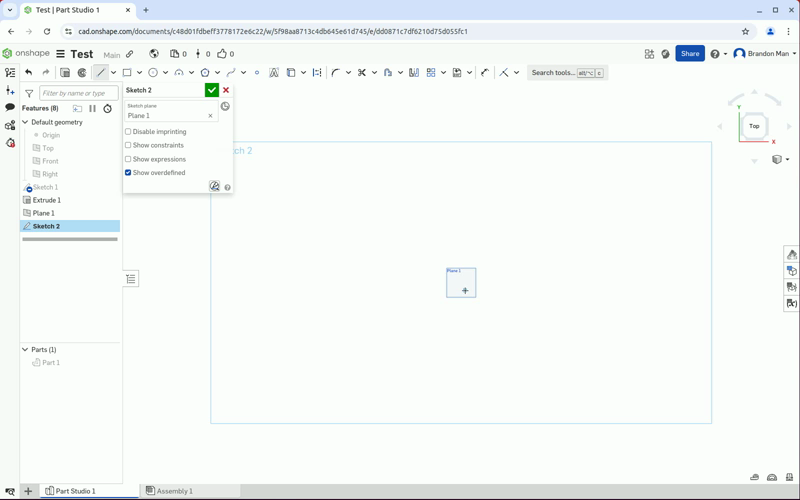
mouse_move(495, 290)
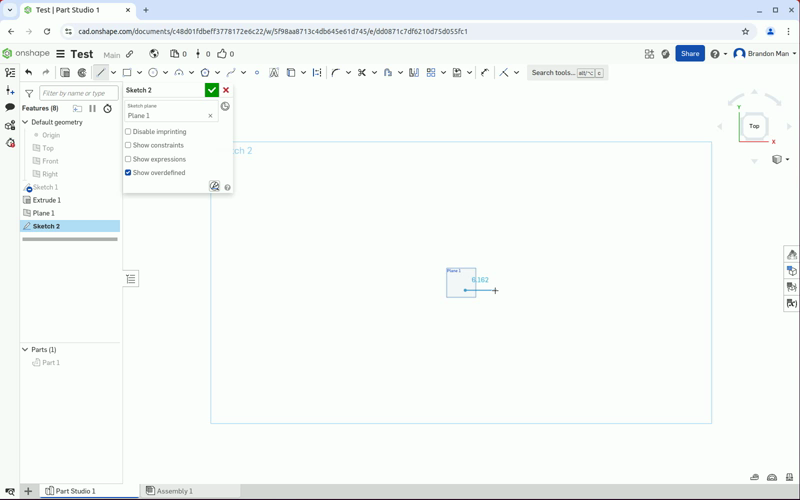
mouse_move(496, 290)
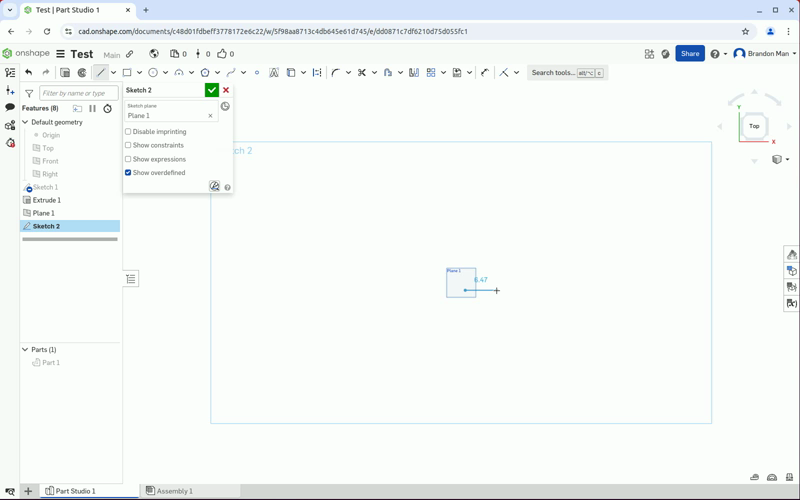
click(496, 290)
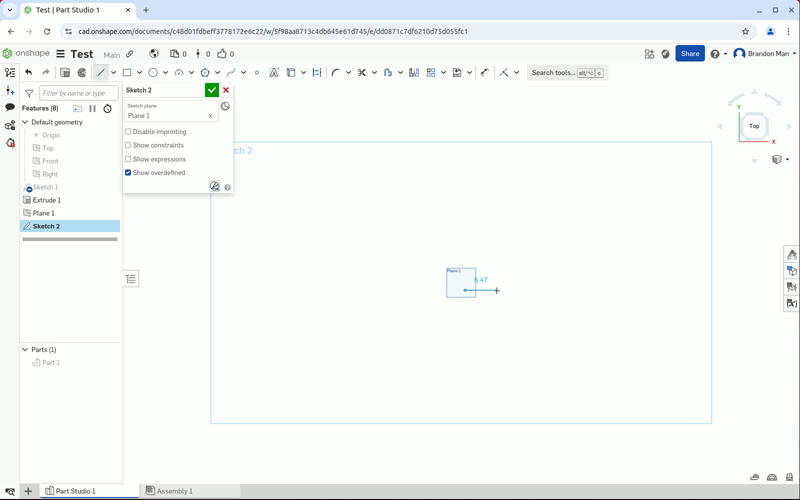
key_up(shift)
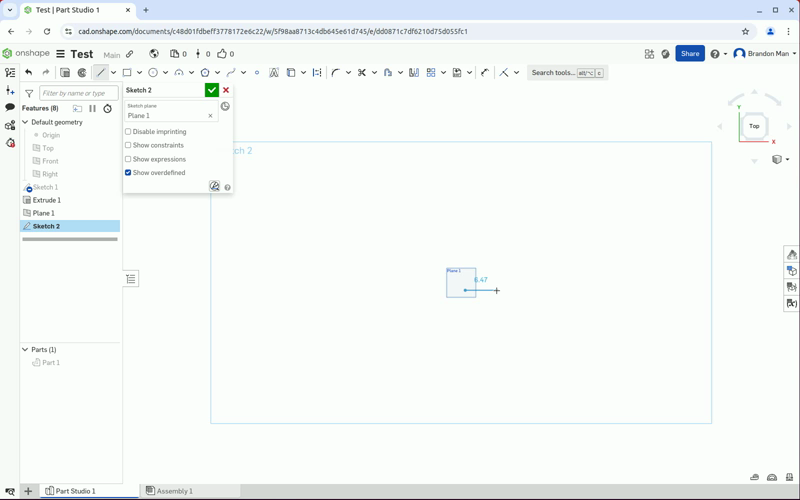
key_down(shift)
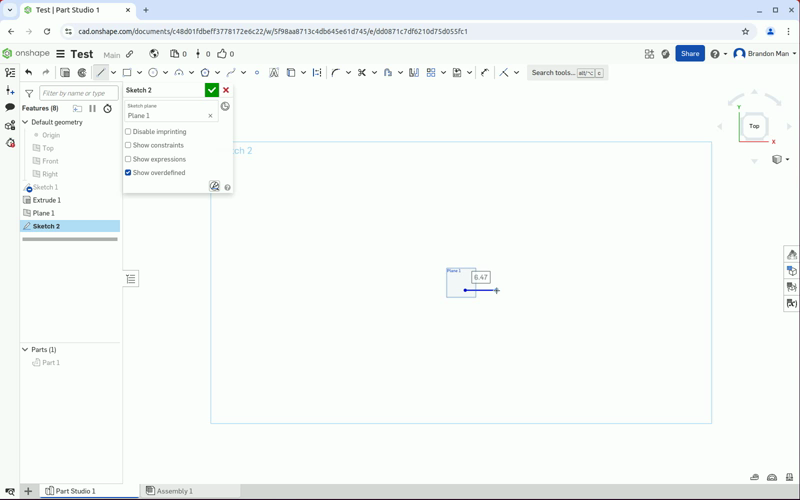
mouse_move(526, 290)
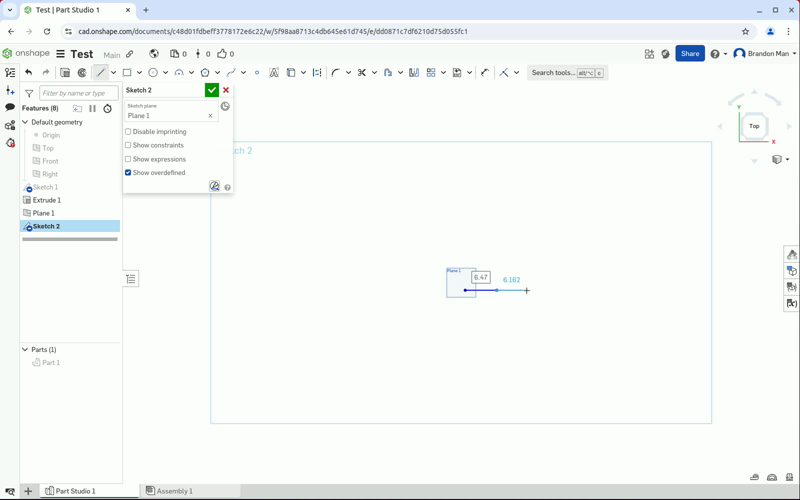
mouse_move(496, 282)
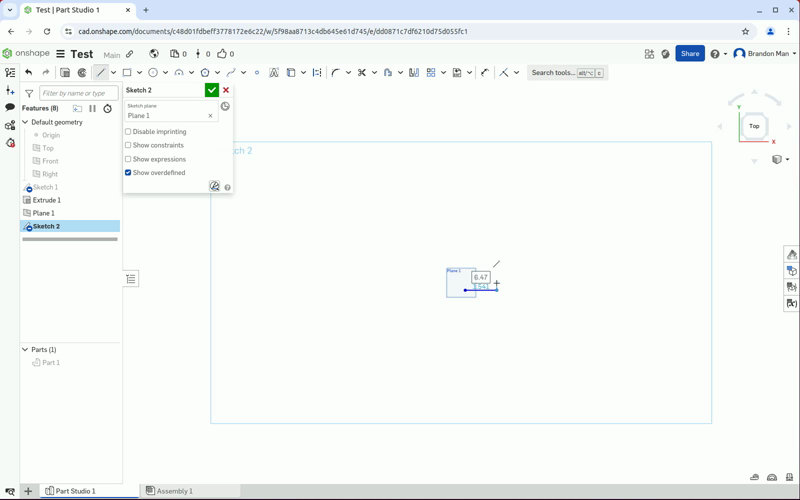
click(496, 282)
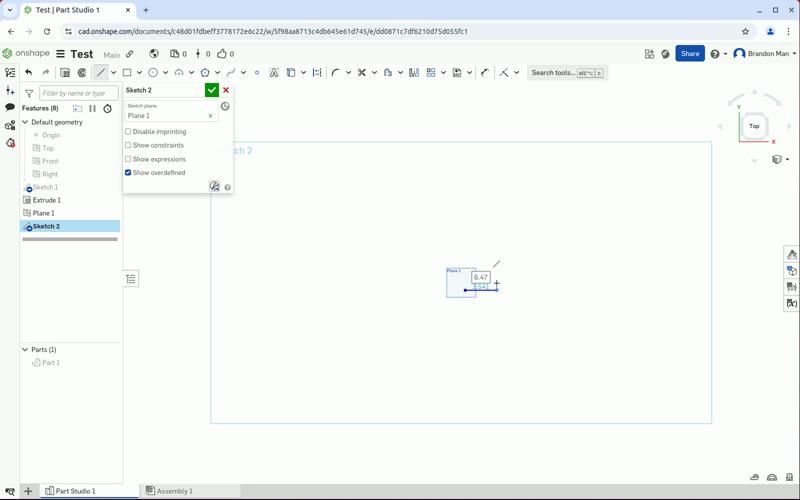
key_up(shift)
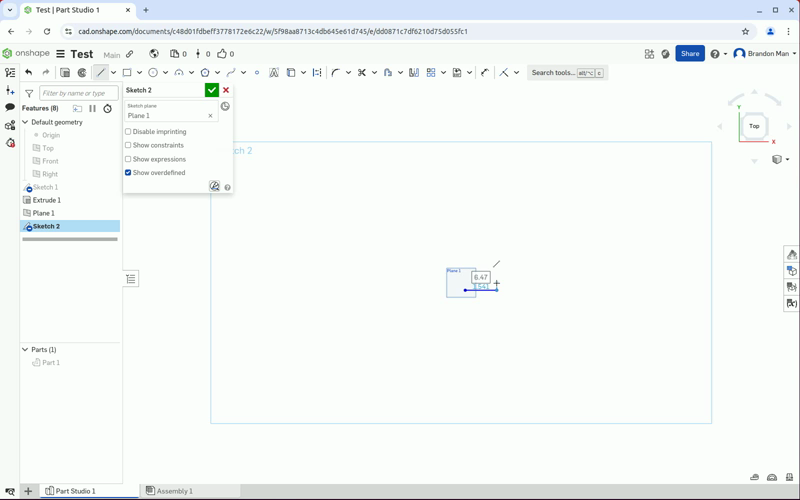
key_down(shift)
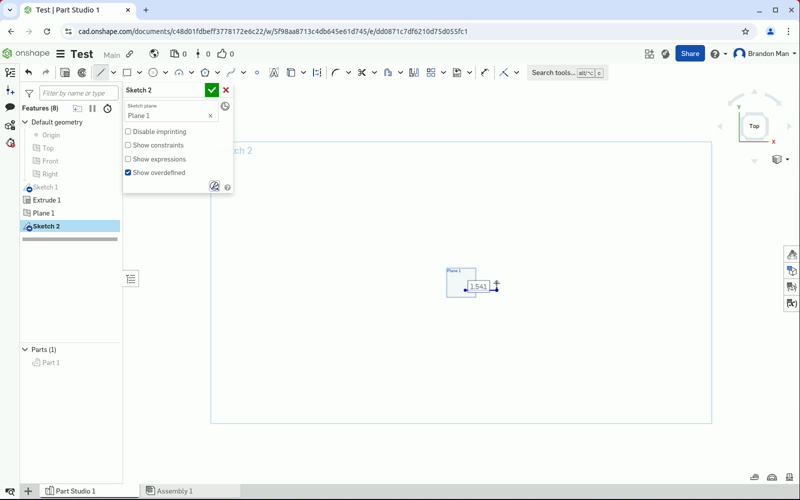
mouse_move(526, 282)
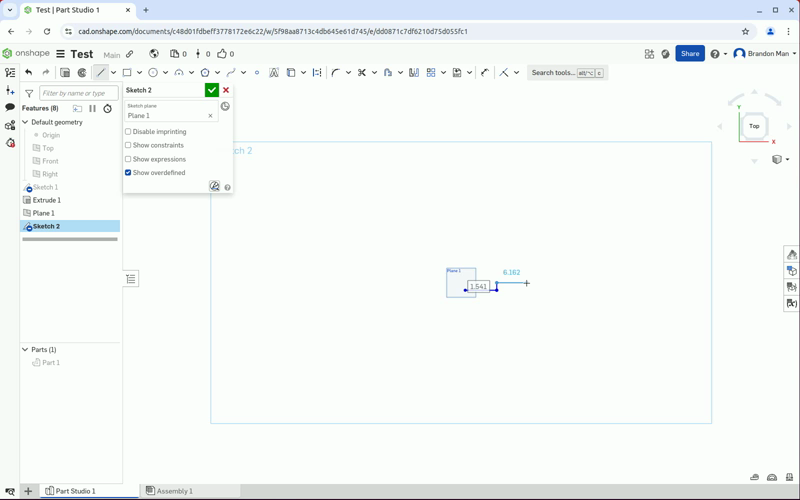
mouse_move(465, 282)
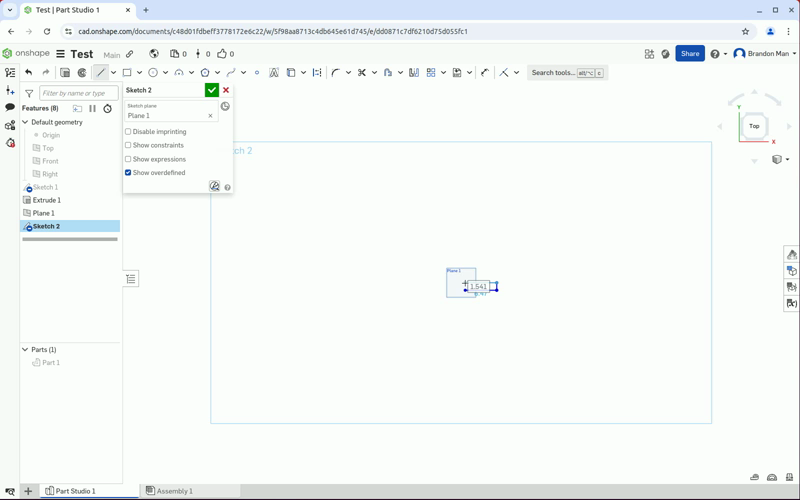
click(465, 282)
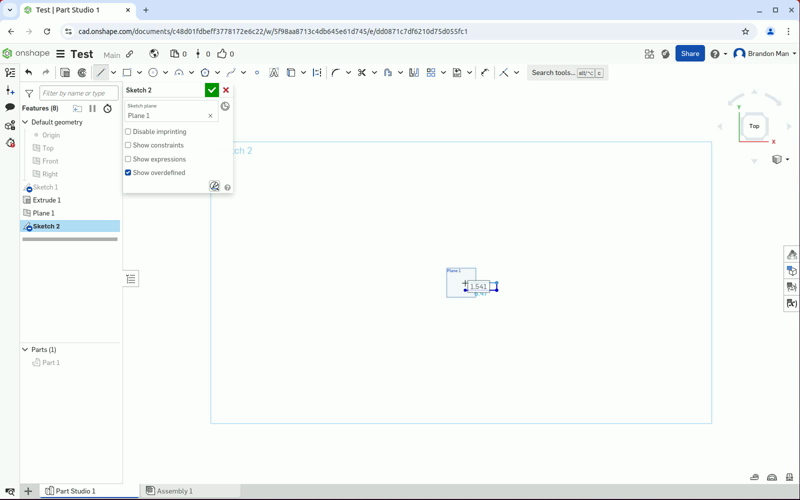
key_up(shift)
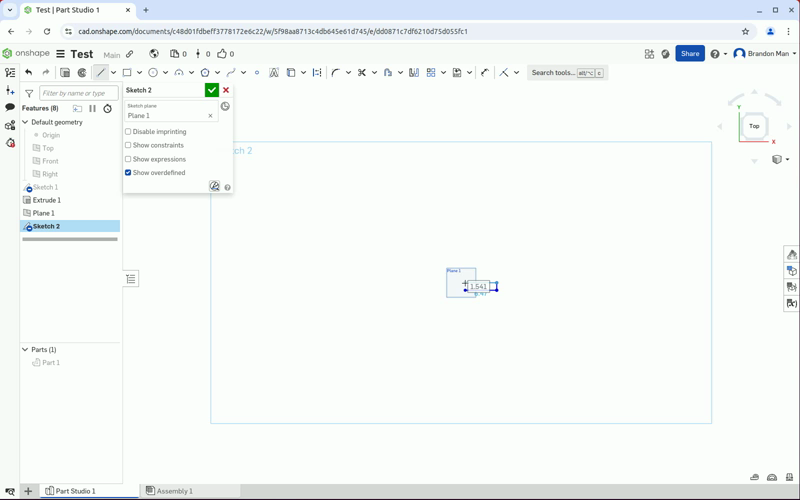
mouse_move(495, 282)
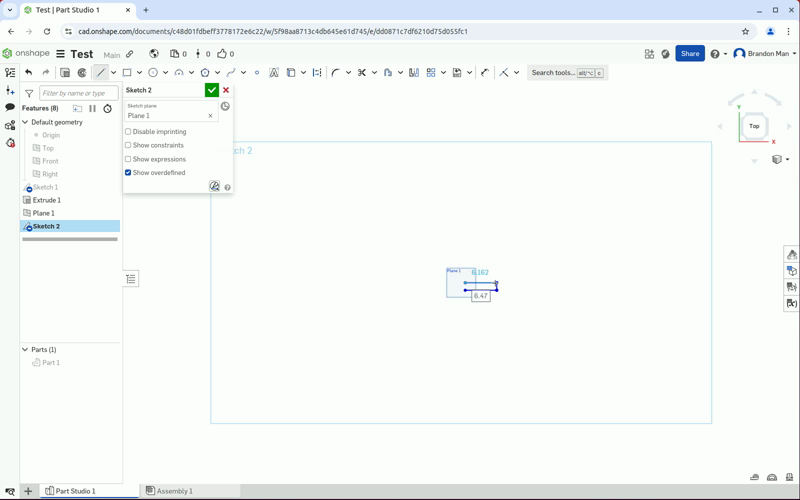
key_down(shift)
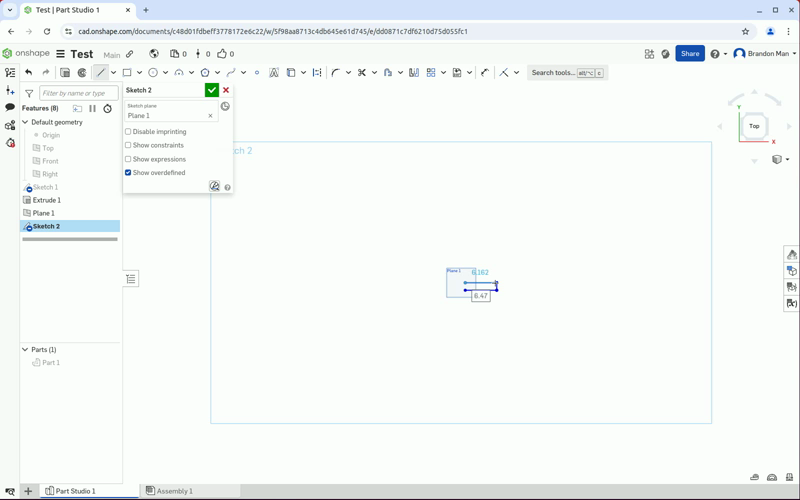
mouse_move(465, 290)
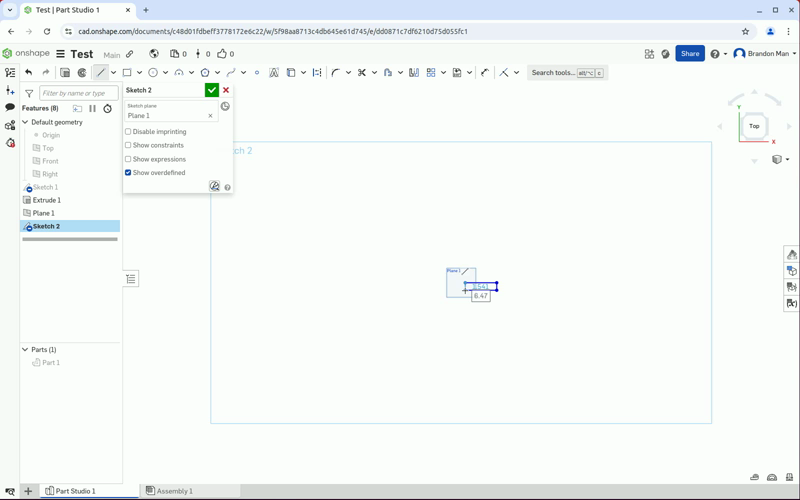
key_up(shift)
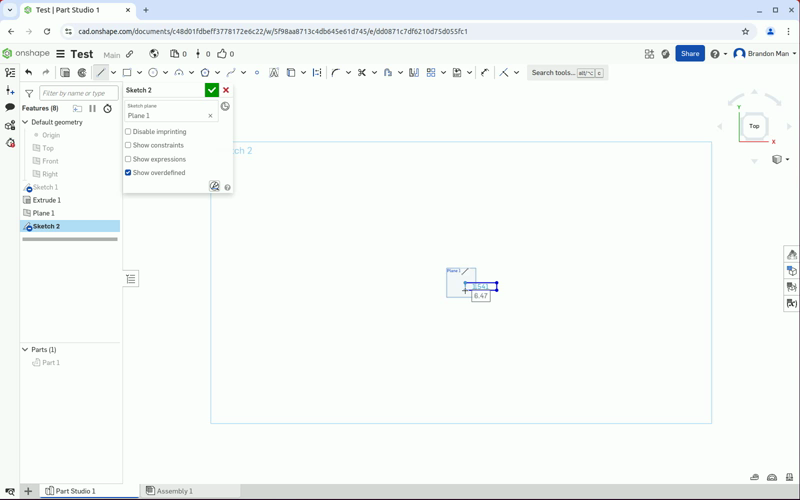
click(465, 290)
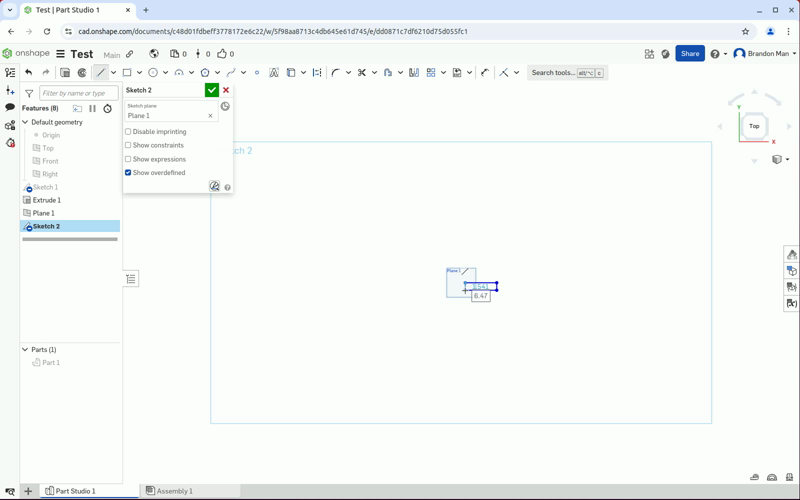
key(esc)
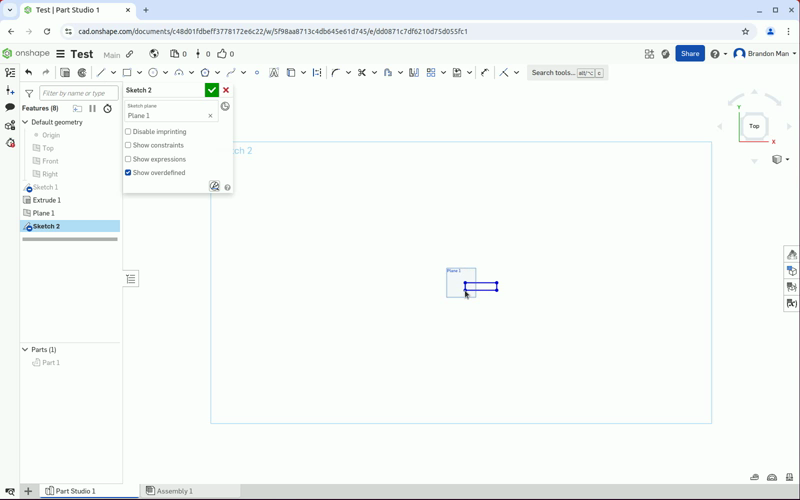
mouse_move(491, 289)
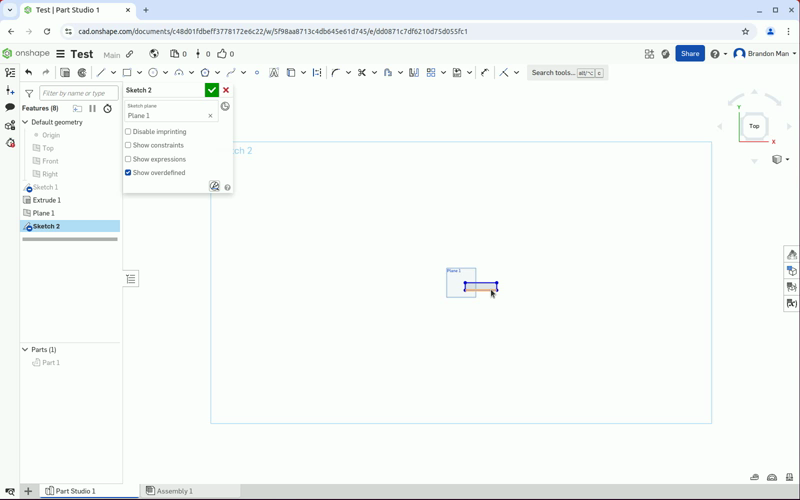
scroll(6)
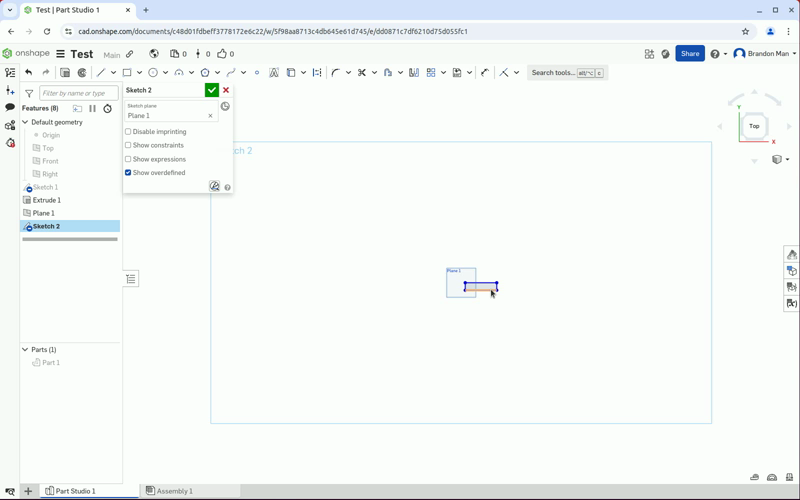
scroll(6)
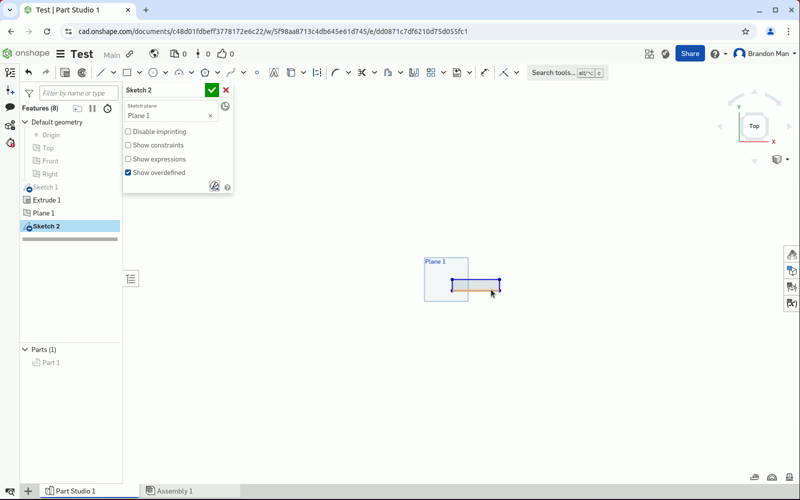
scroll(6)
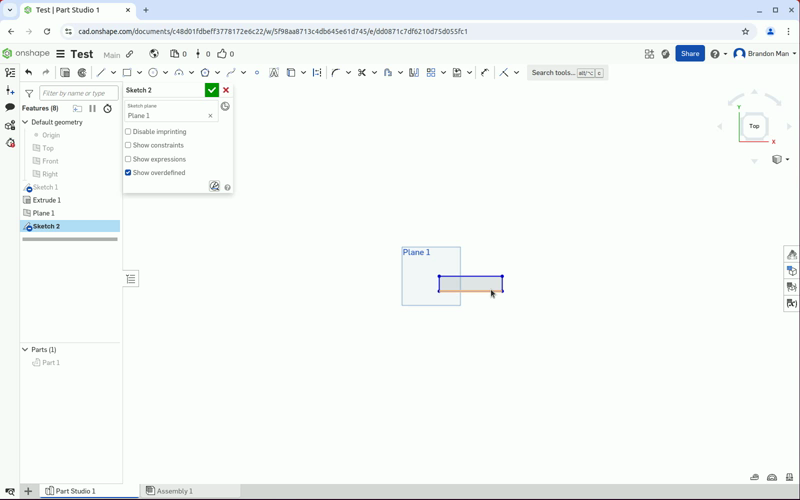
scroll(6)
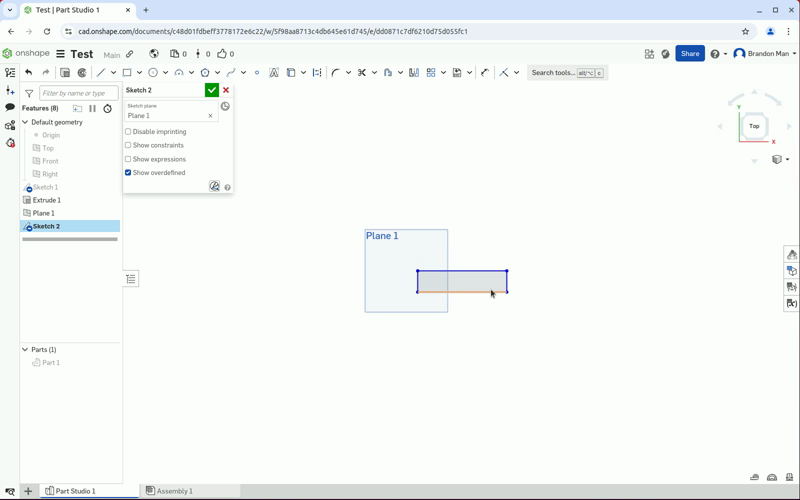
scroll(6)
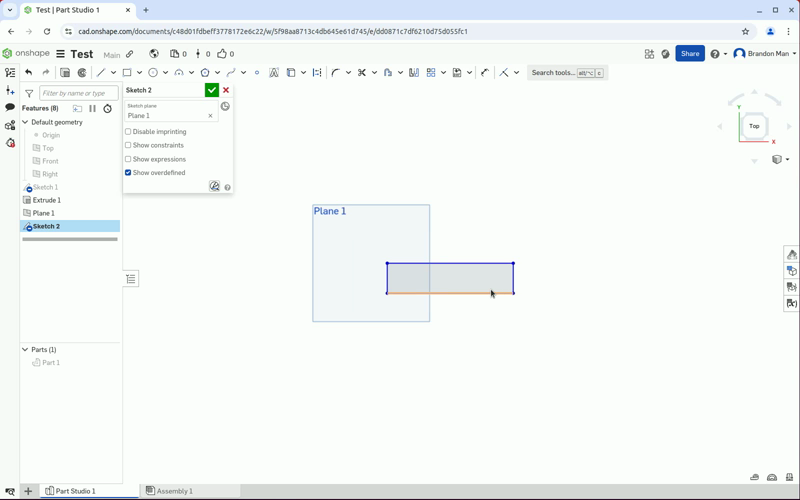
scroll(6)
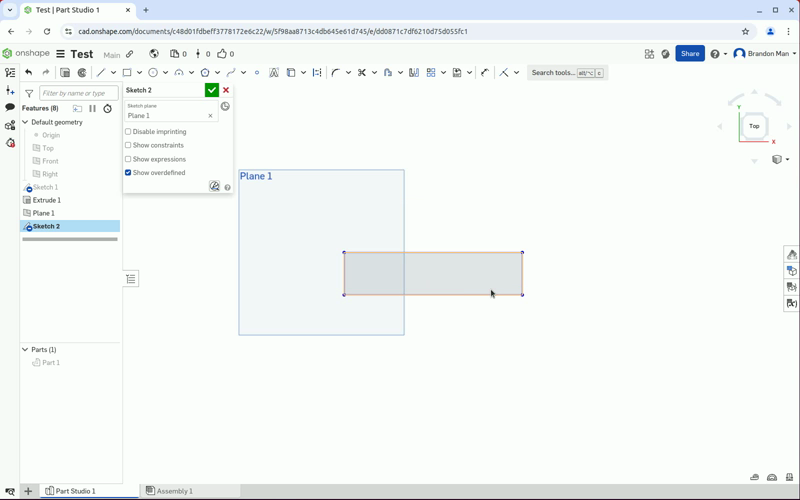
scroll(6)
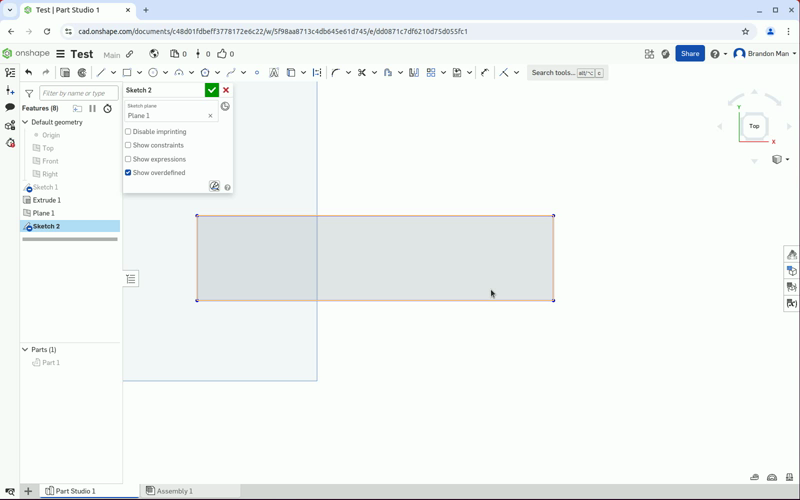
click(491, 289)
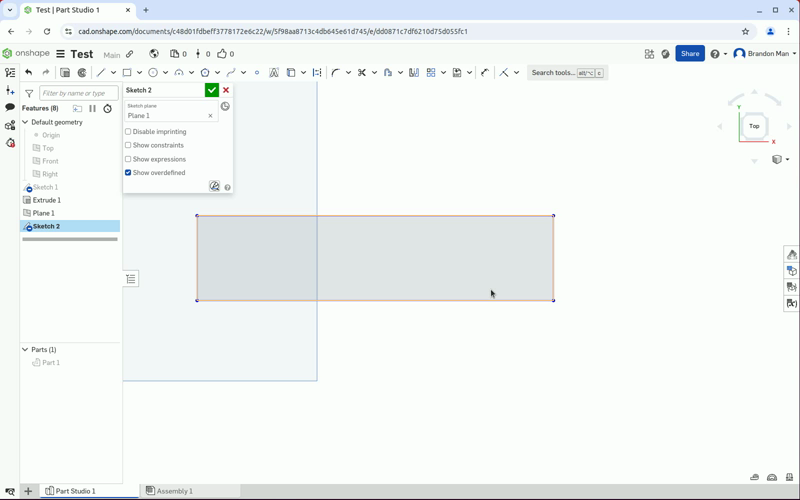
scroll(-6)
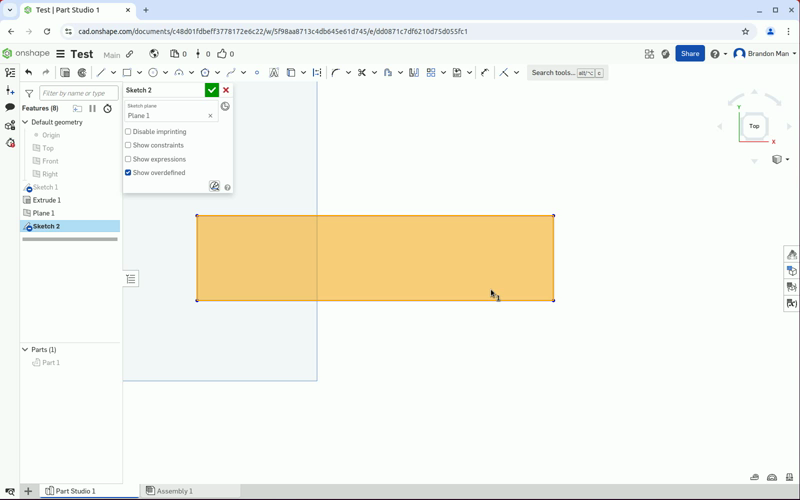
scroll(-6)
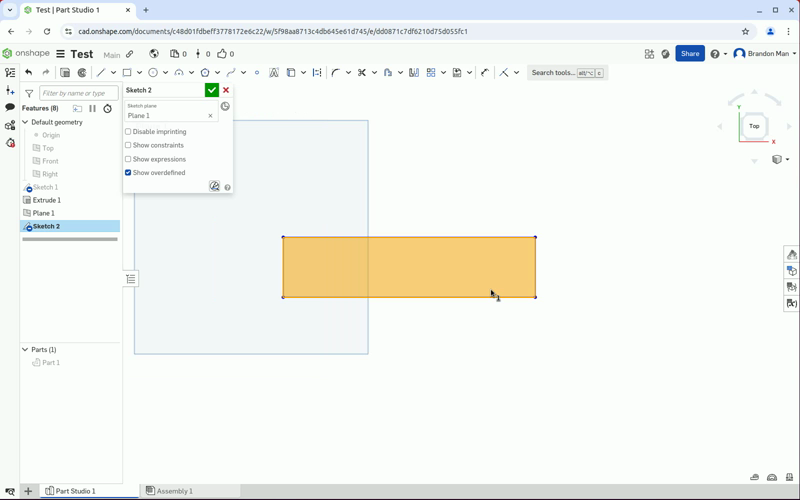
scroll(-6)
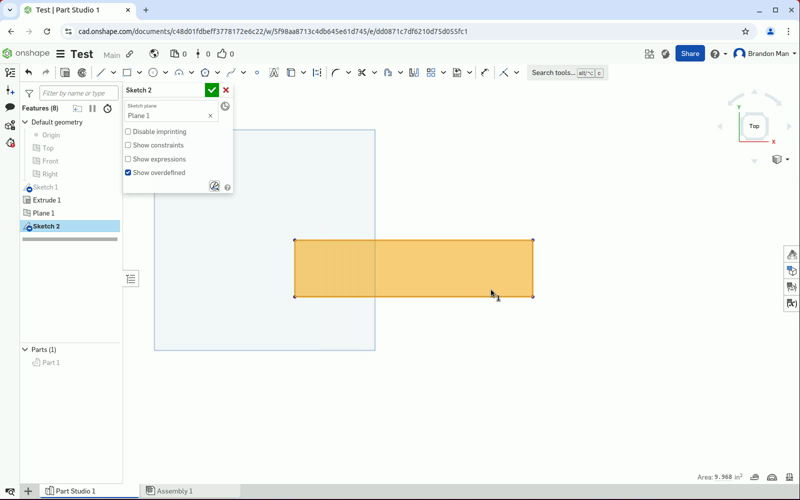
scroll(-6)
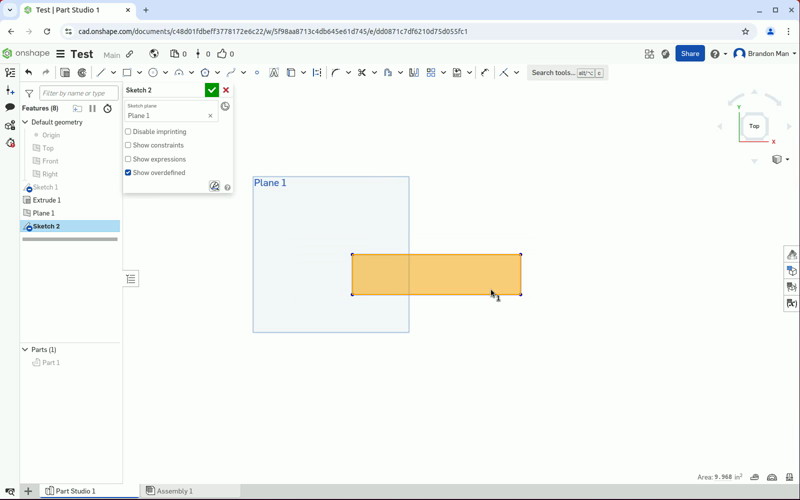
scroll(-6)
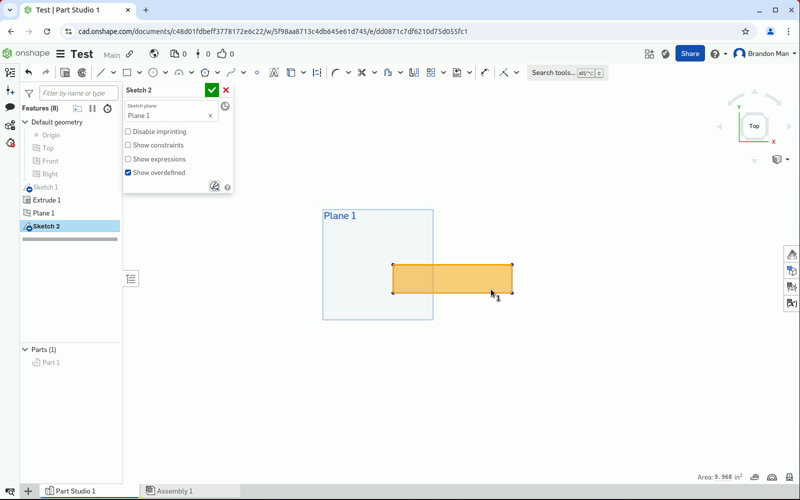
scroll(-6)
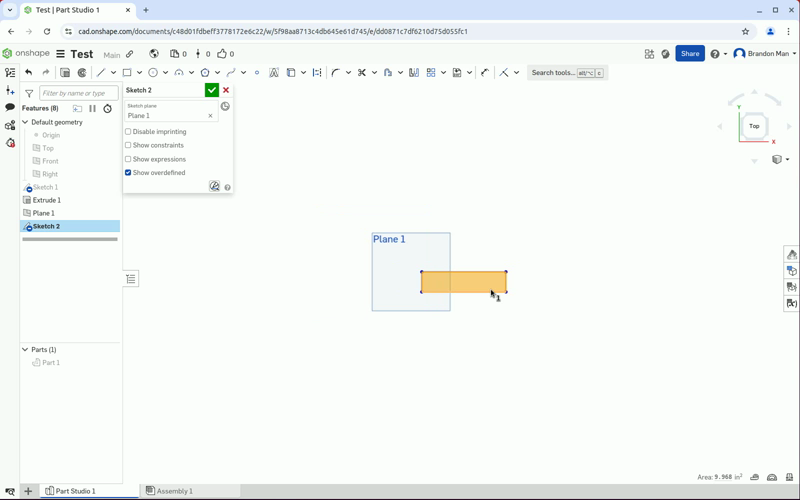
scroll(-6)
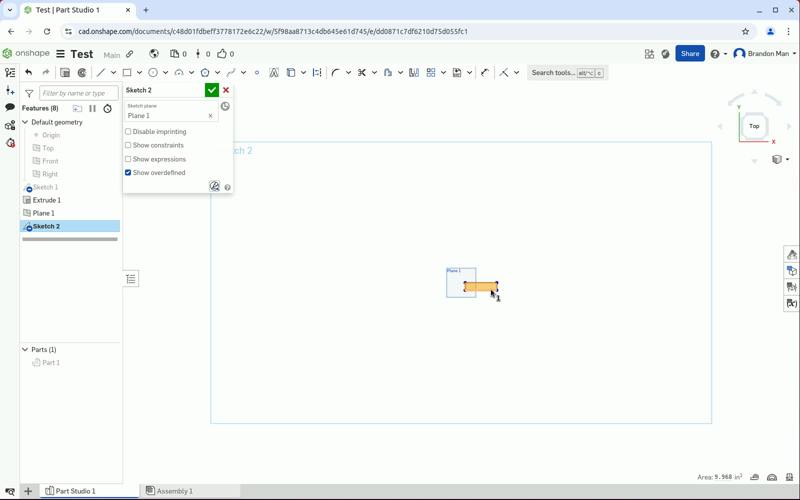
mouse_move(73, 352)
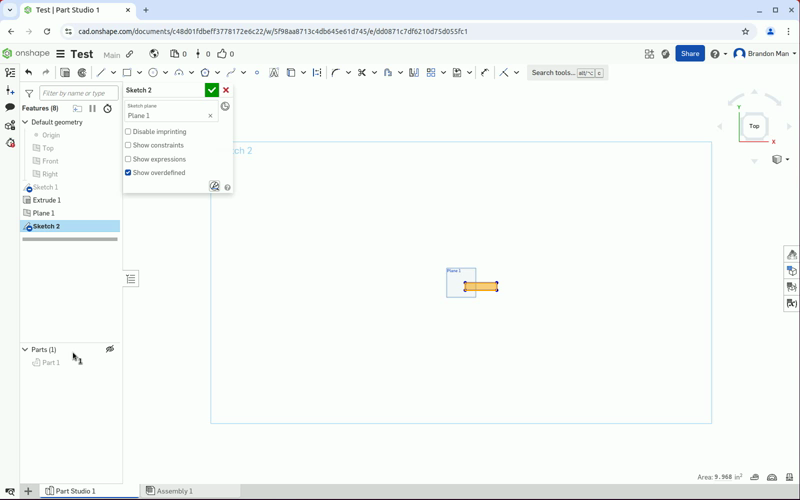
key(shift+y)
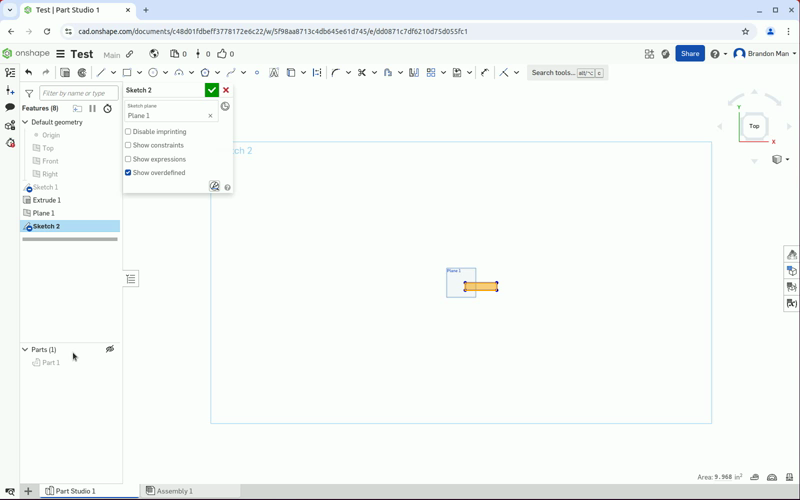
key(shift+e)
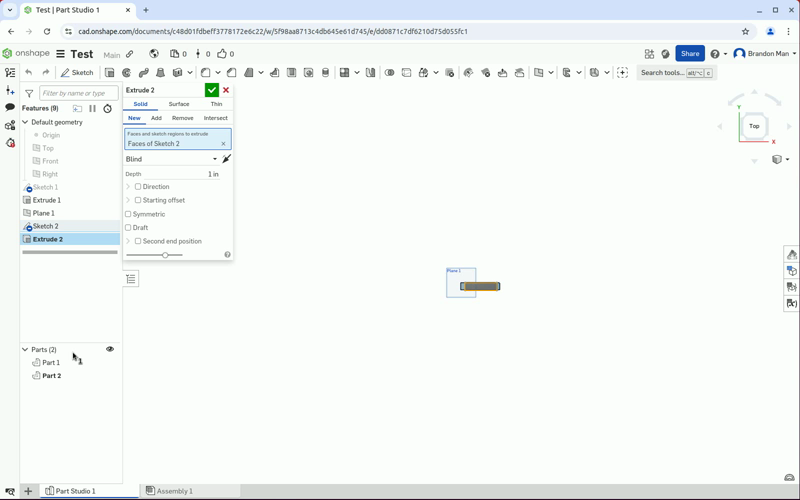
mouse_move(143, 106)
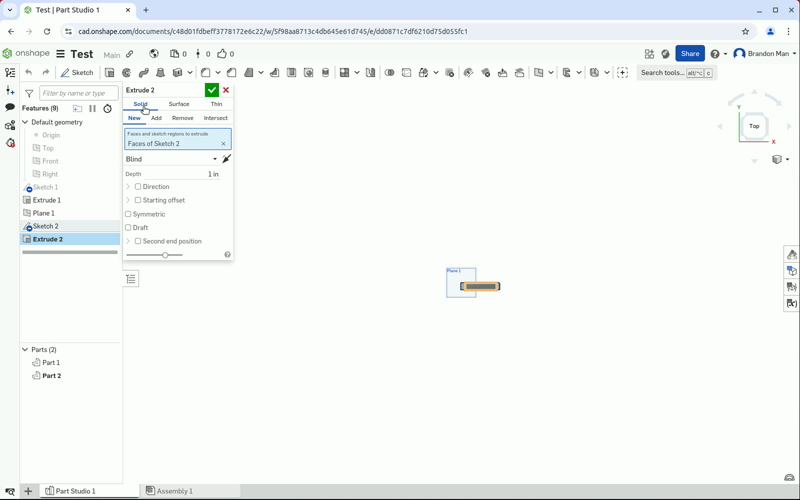
click(143, 106)
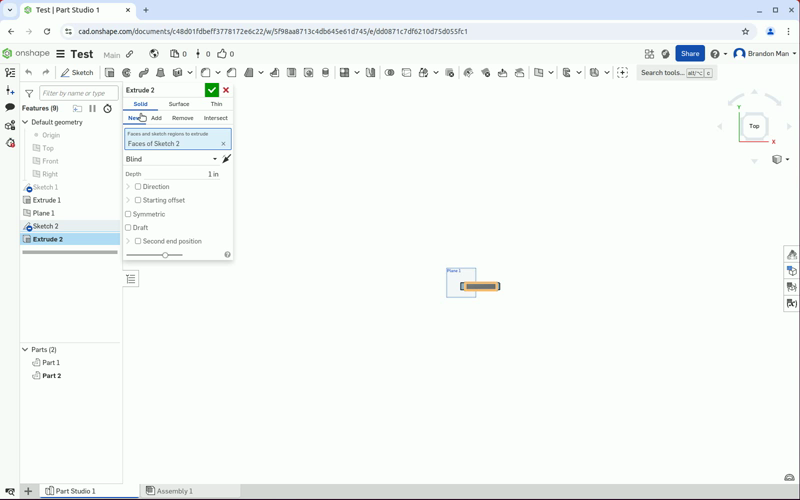
mouse_move(137, 120)
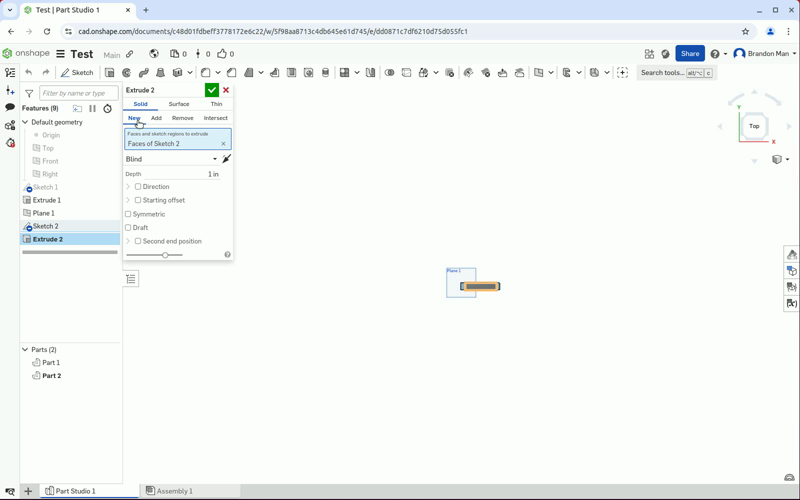
click(137, 120)
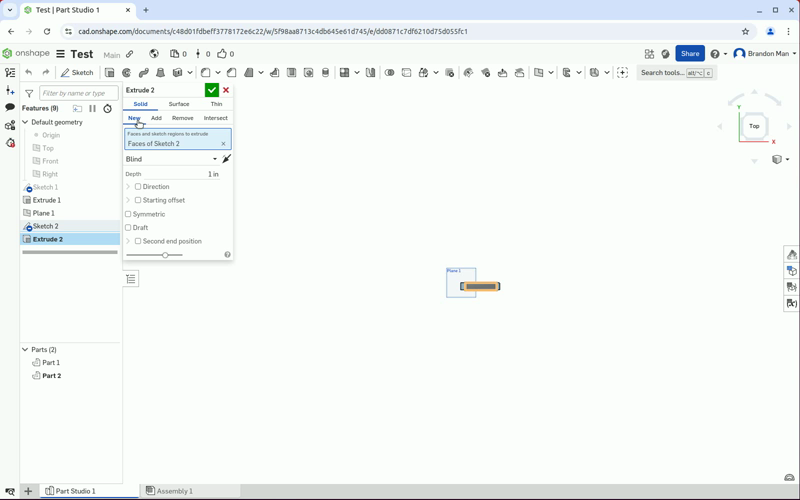
key(tab, 4)
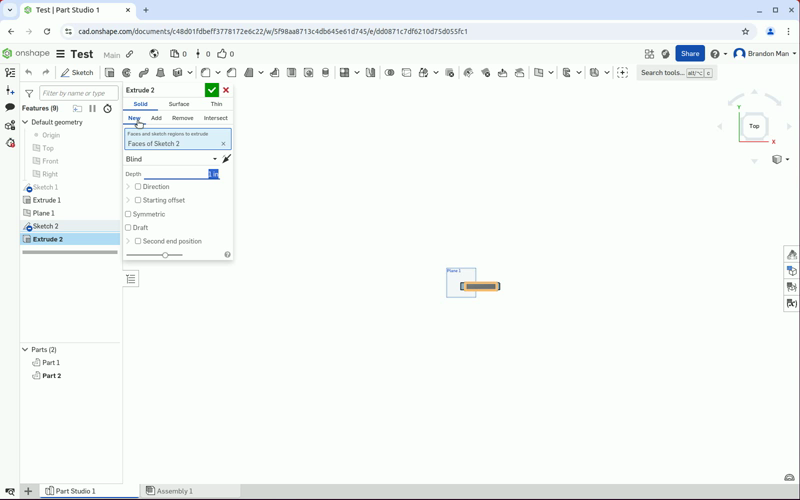
text(0.963)
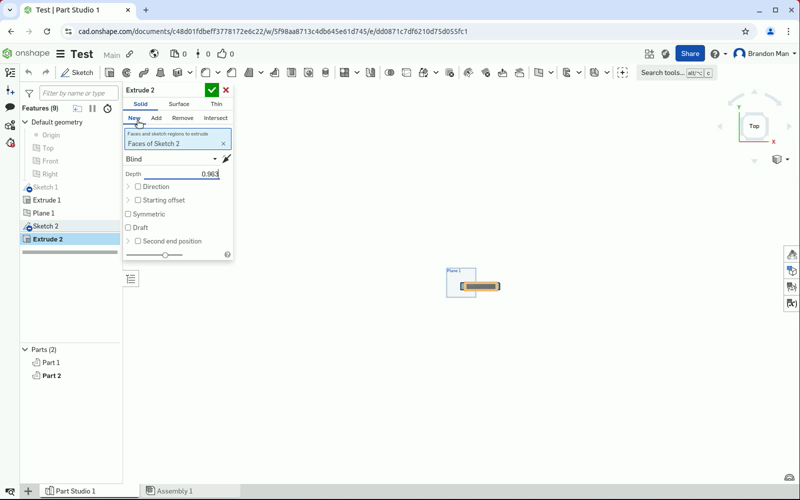
key(enter)
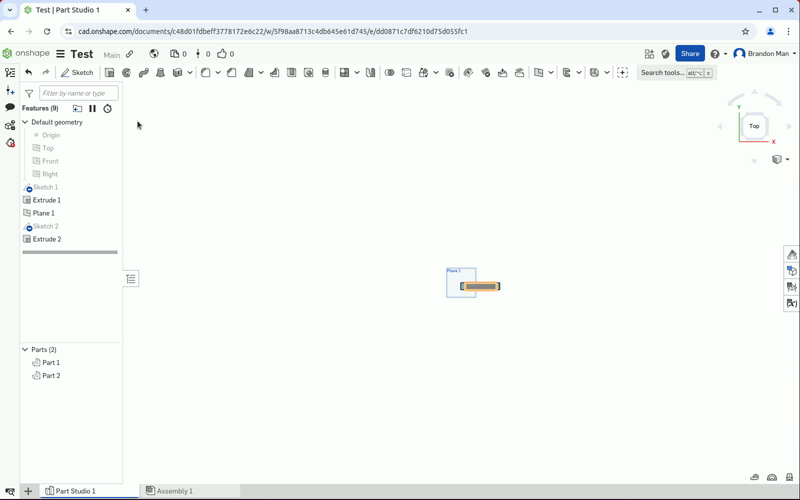
key(shift+h)
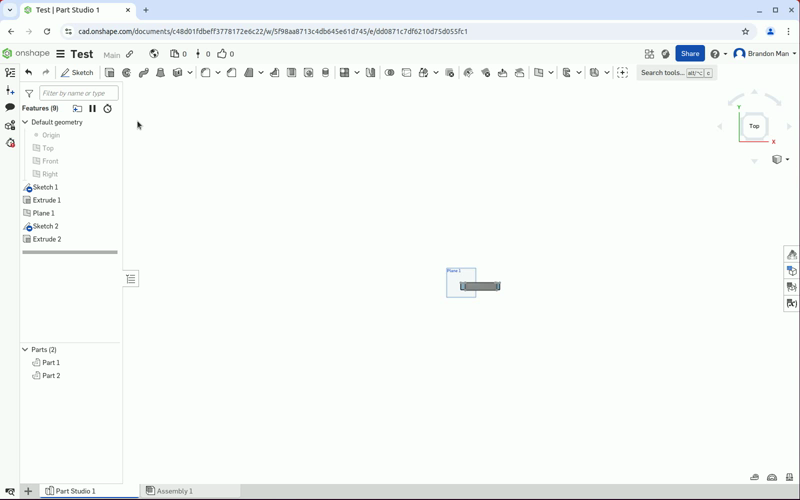
key(shift+h)
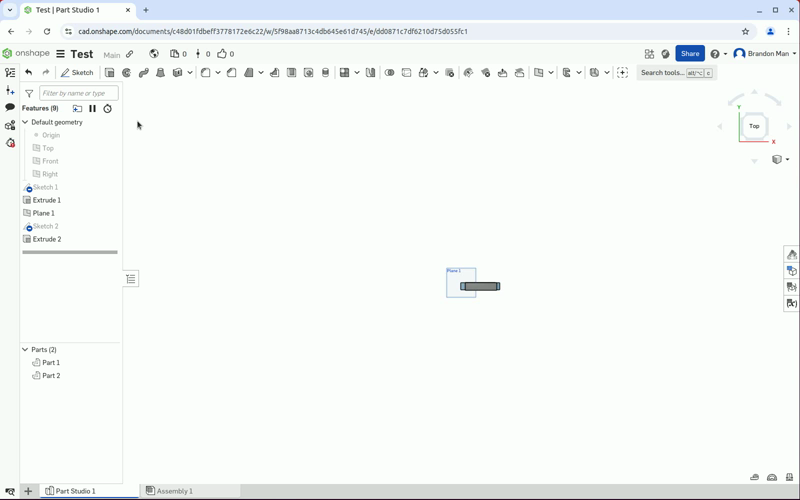
mouse_move(73, 189)
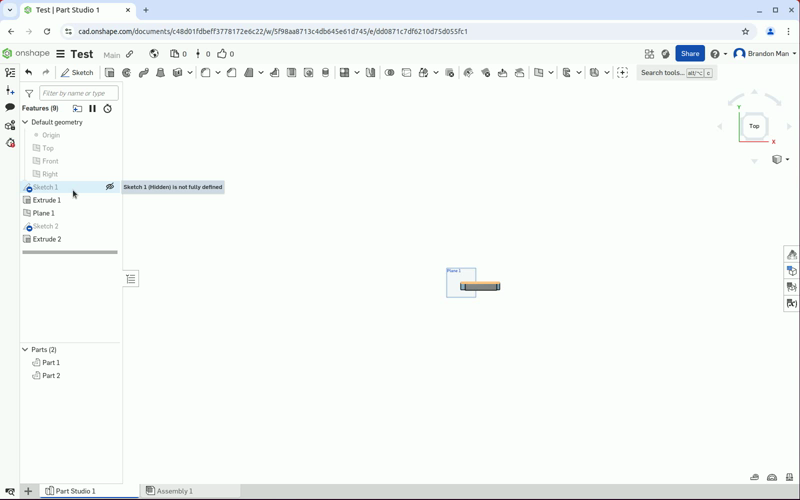
click(73, 189)
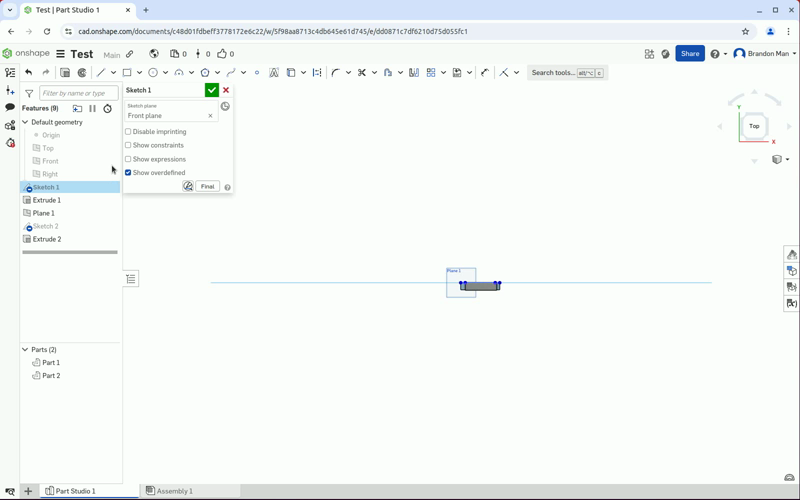
mouse_move(229, 92)
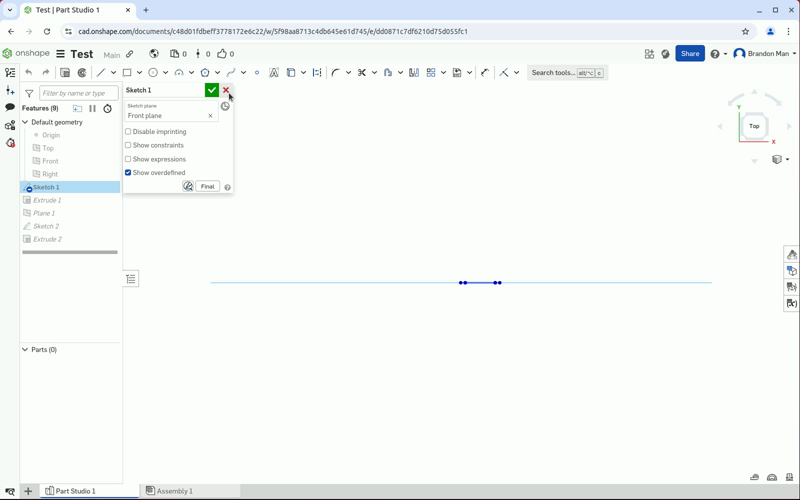
click(229, 92)
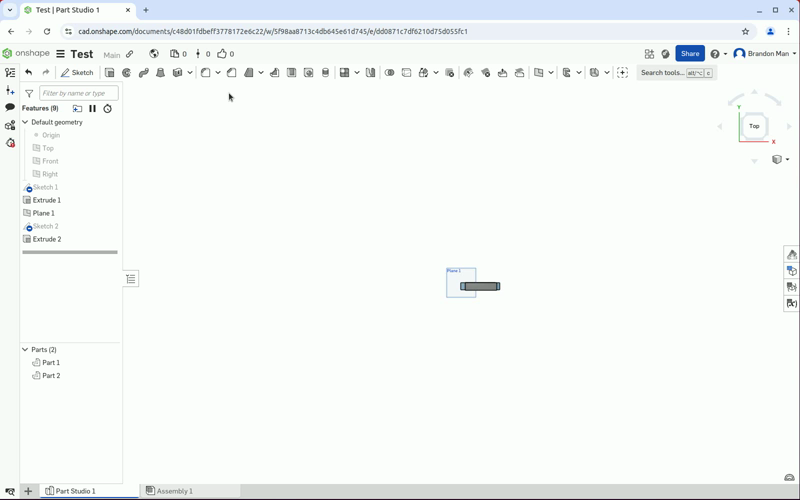
mouse_move(73, 352)
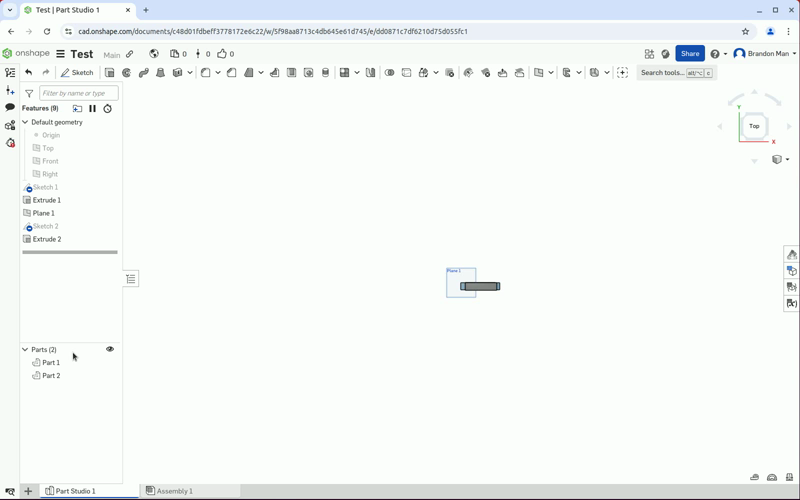
key(y)
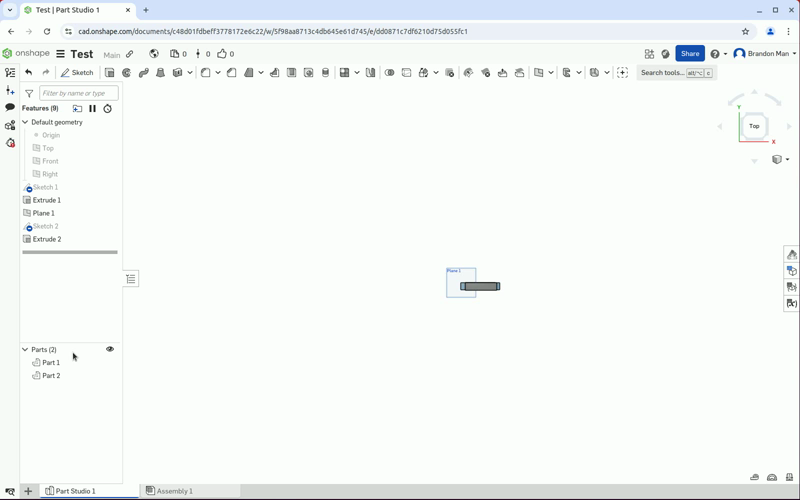
key(shift+p)
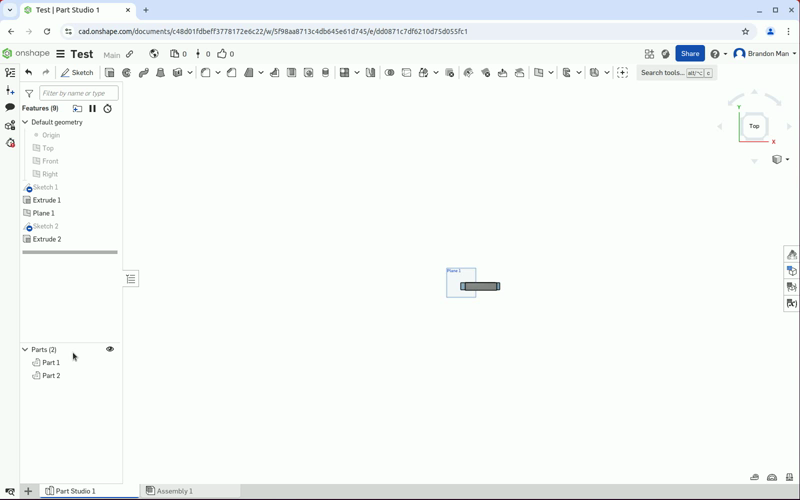
key(space)
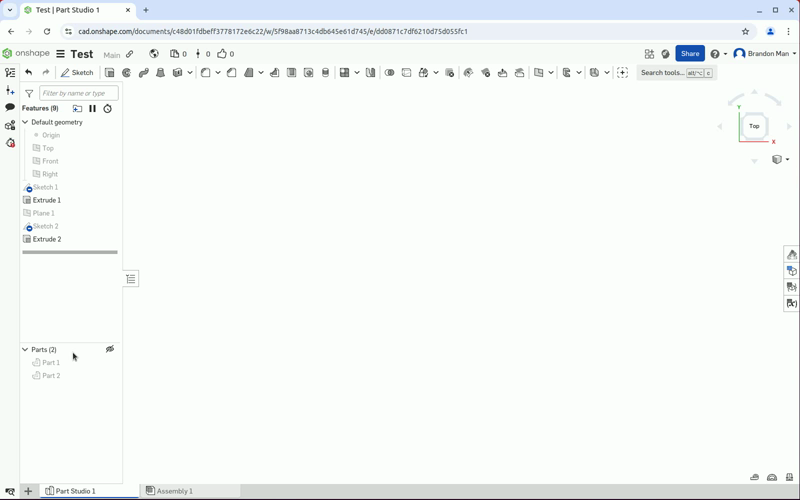
key_down(shift)
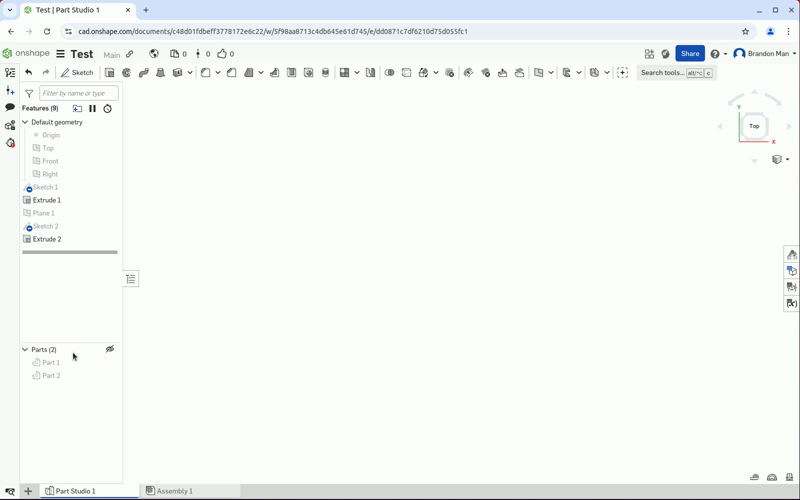
key(up)
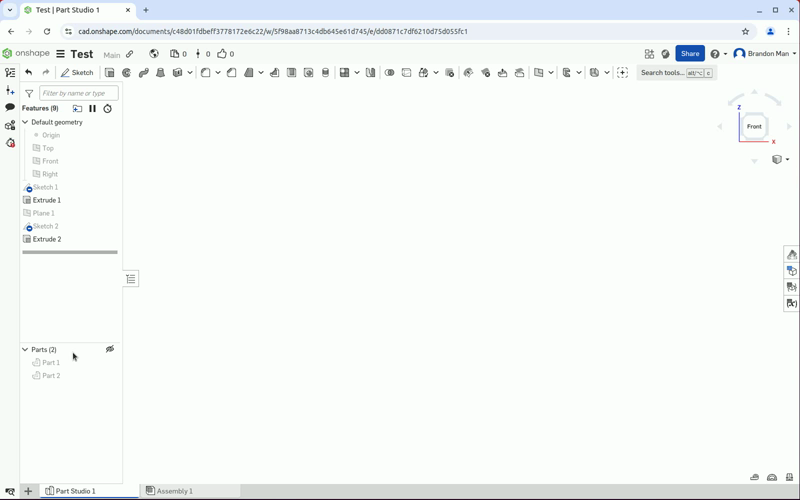
key_up(shift)
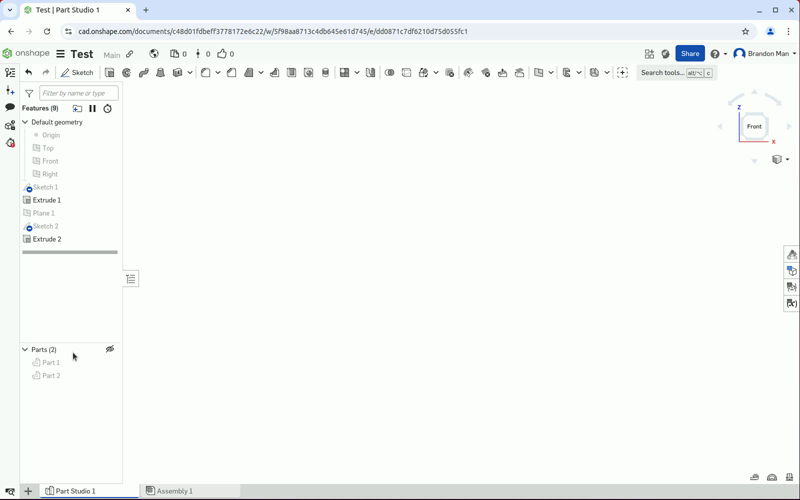
key(space)
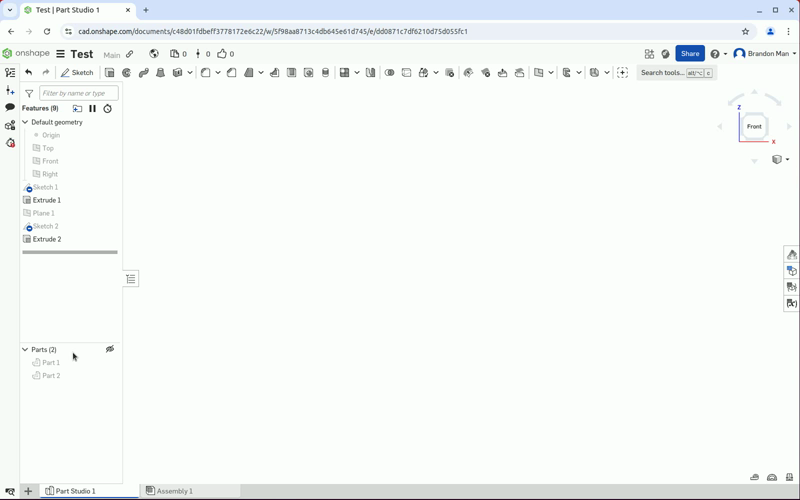
key_down(shift)
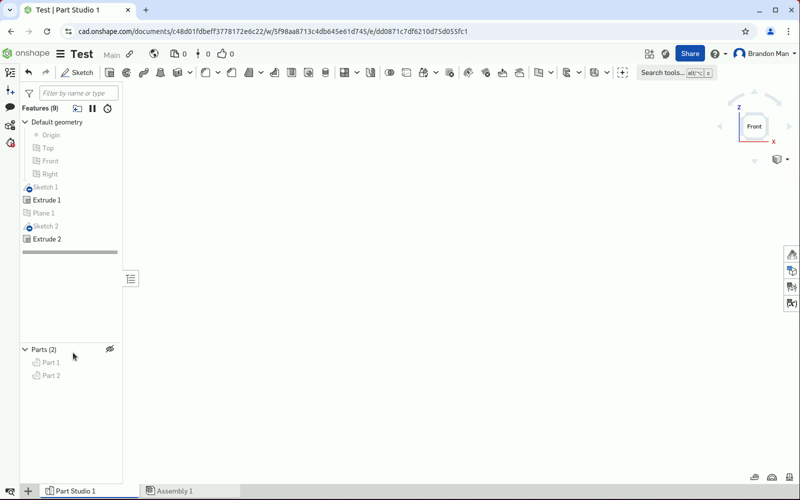
key(left)
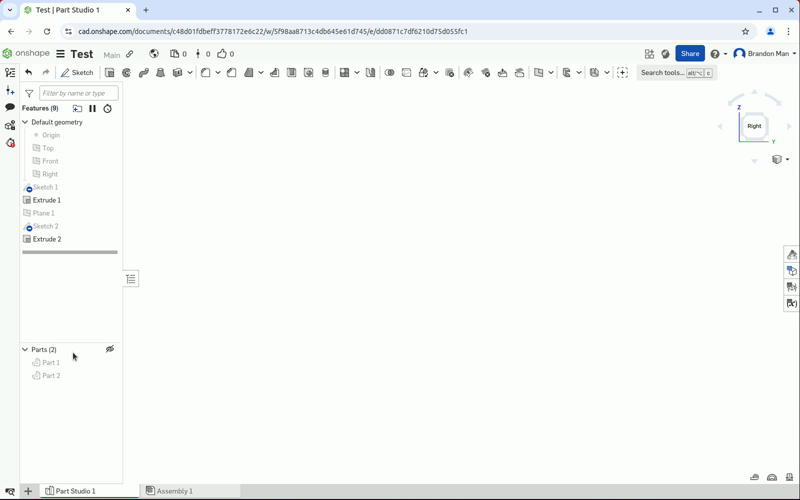
key_up(shift)
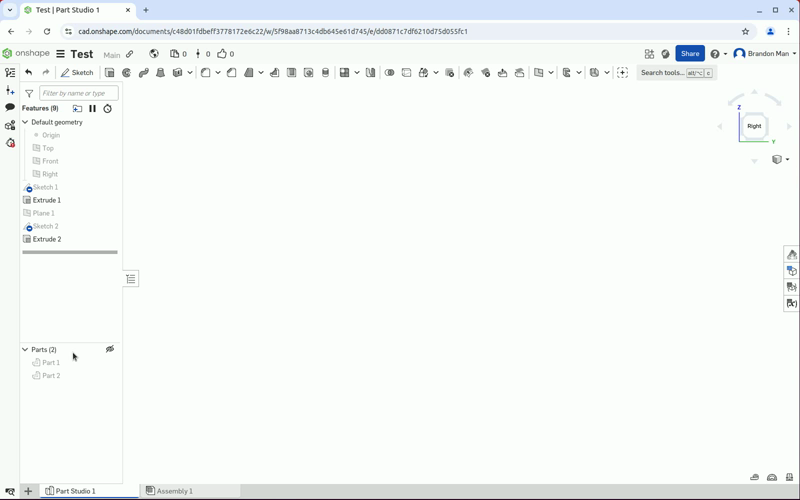
mouse_move(73, 352)
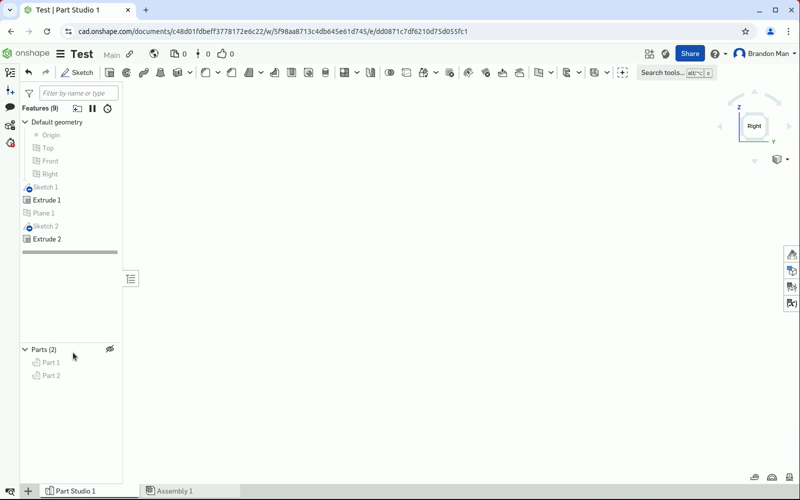
key(shift+y)
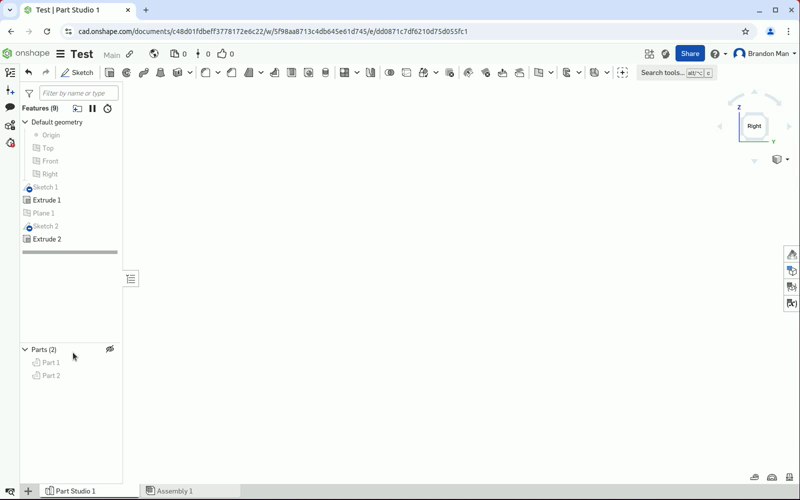
key(shift+s)
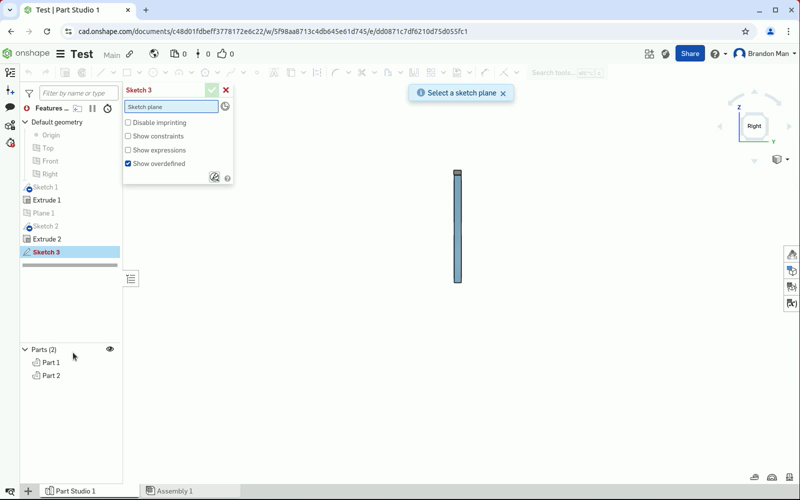
mouse_move(73, 176)
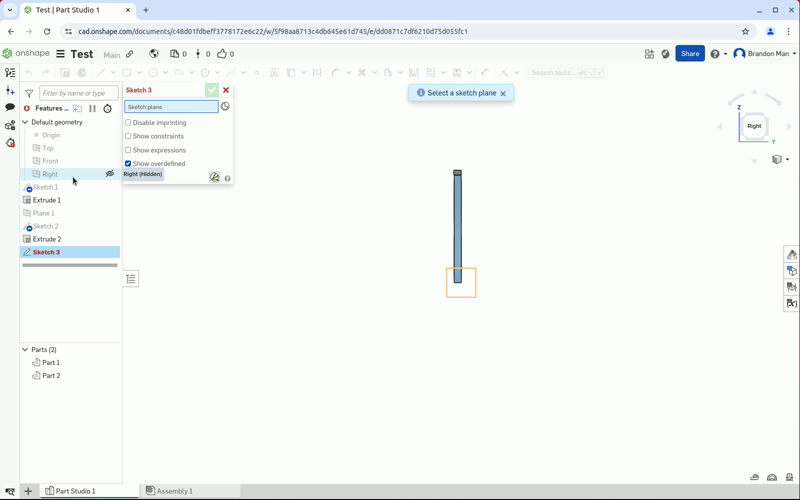
click(73, 176)
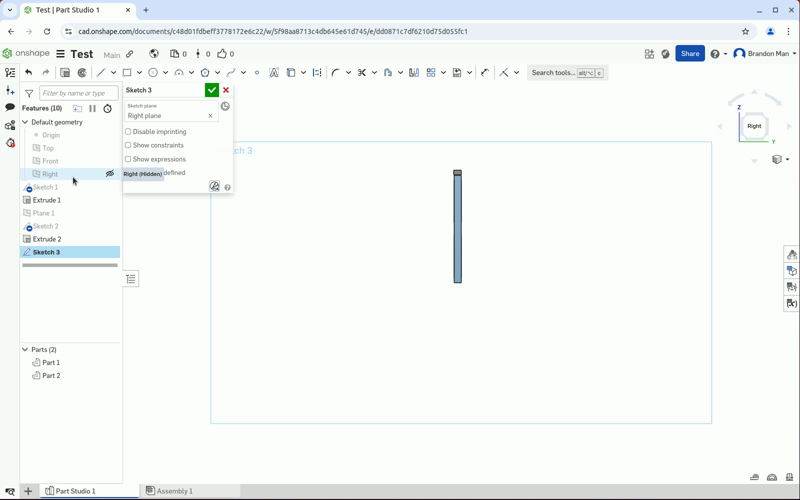
mouse_move(73, 352)
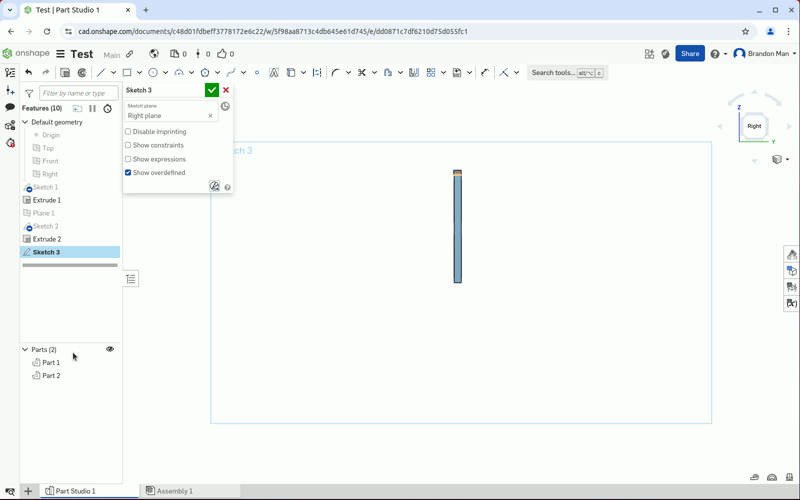
key(y)
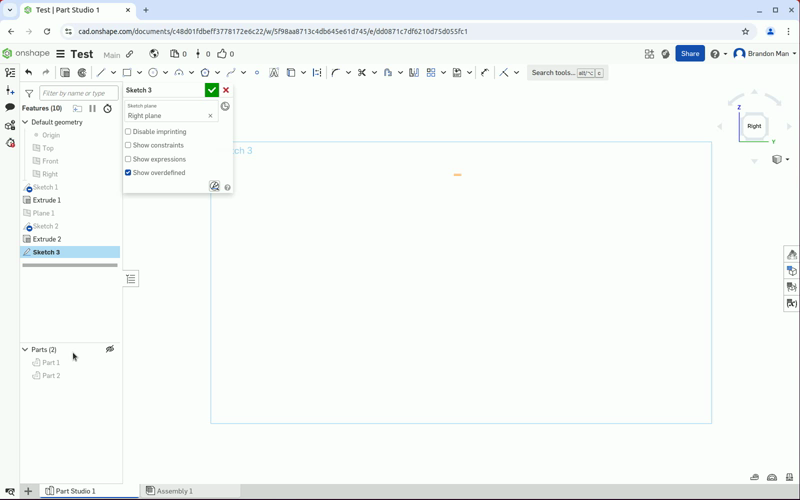
key(l)
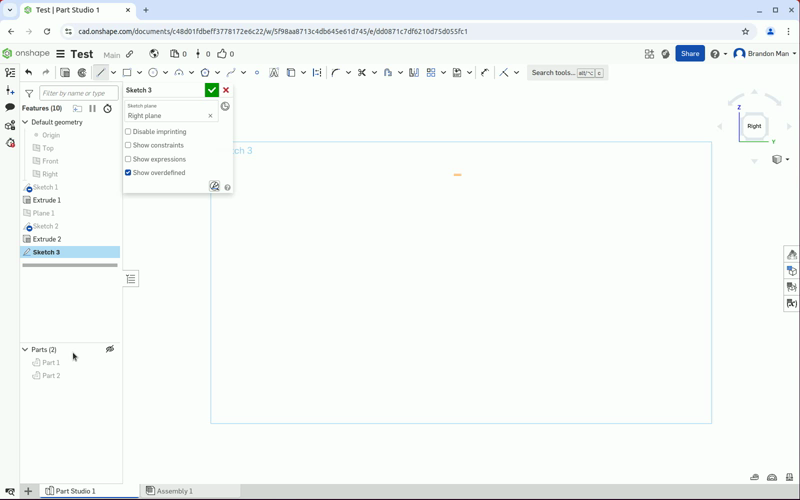
key_down(shift)
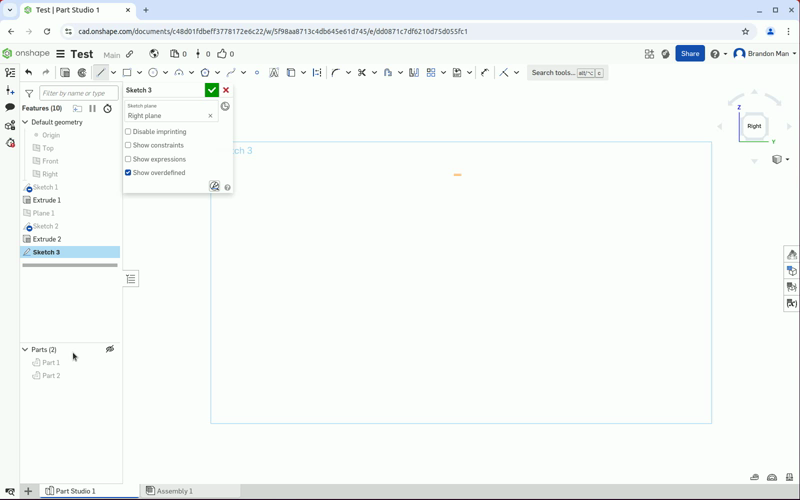
mouse_move(453, 282)
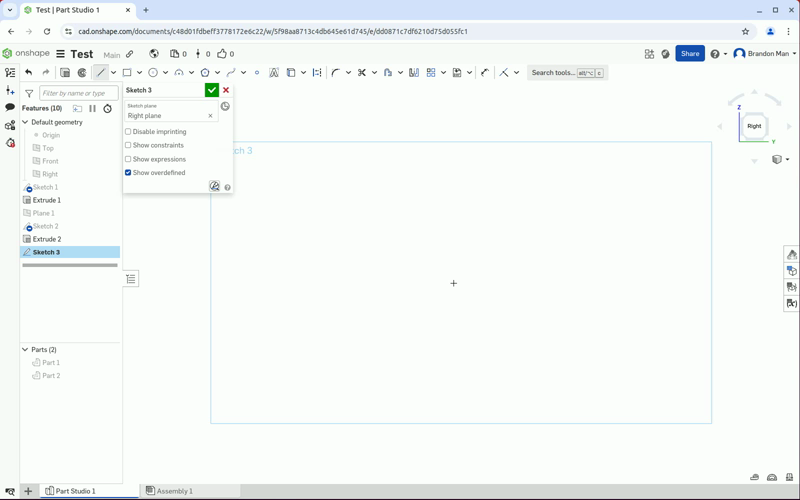
click(453, 282)
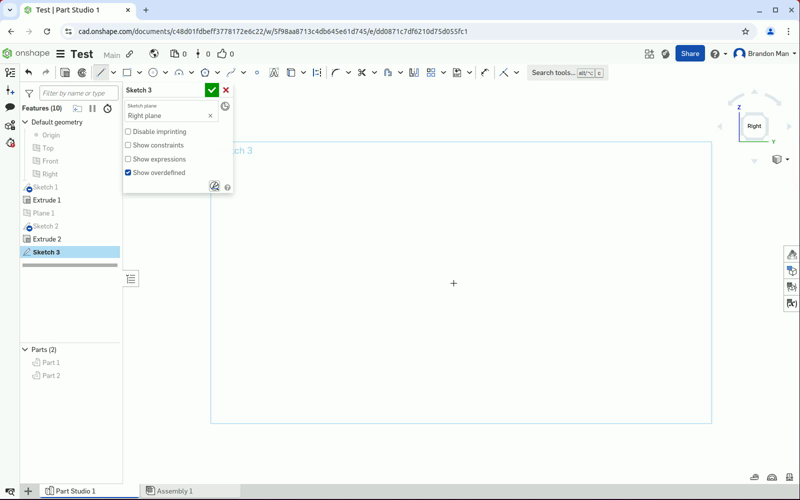
key_up(shift)
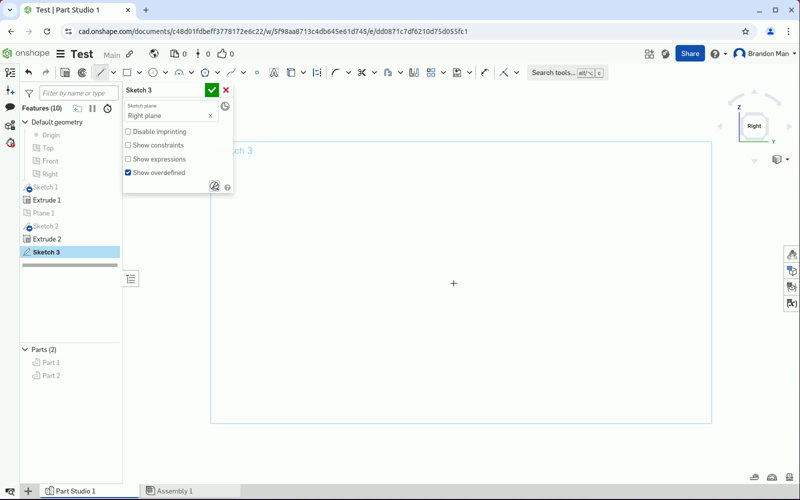
key_down(shift)
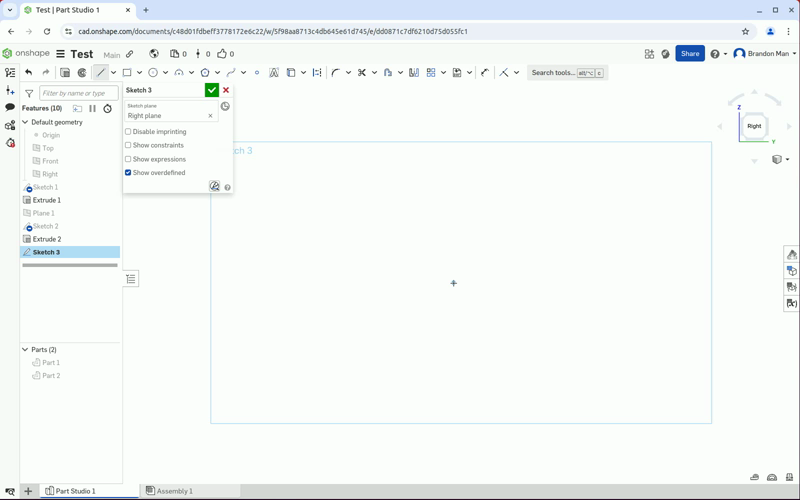
mouse_move(483, 282)
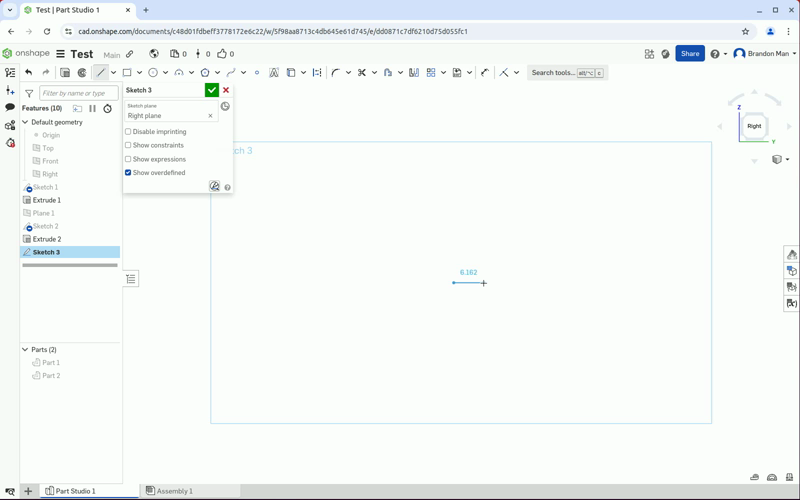
mouse_move(461, 282)
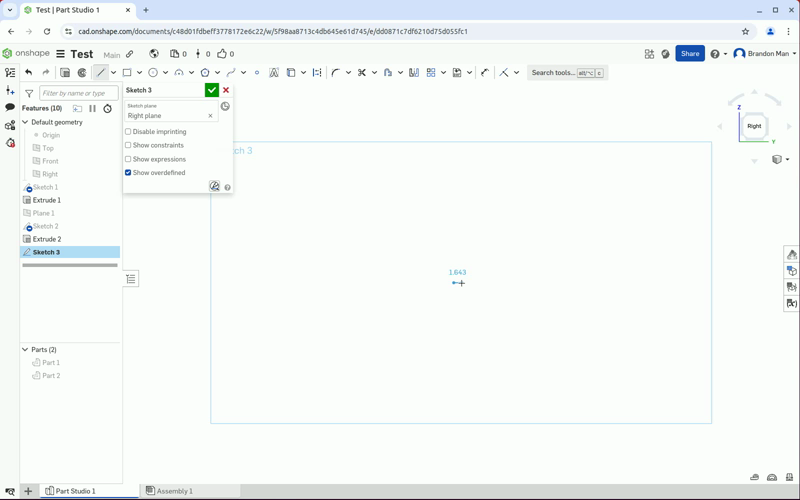
click(461, 282)
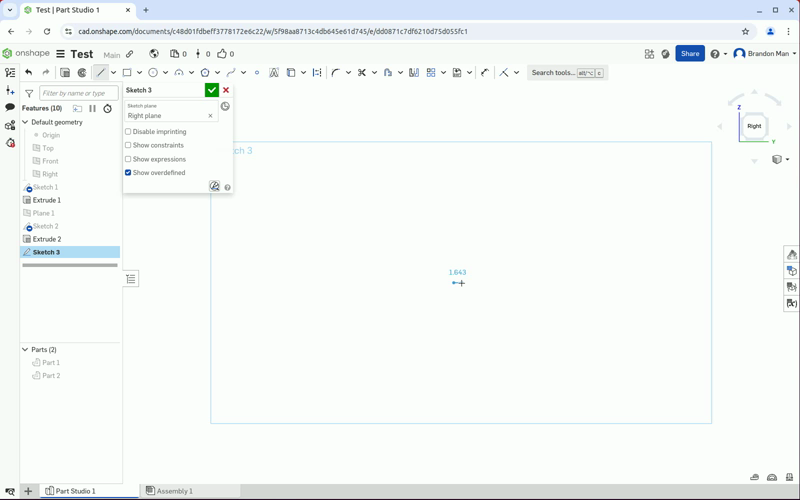
key_up(shift)
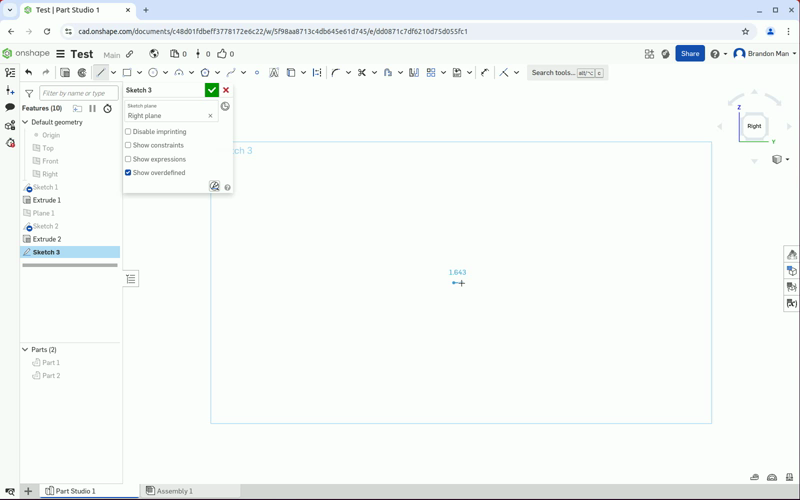
key_down(shift)
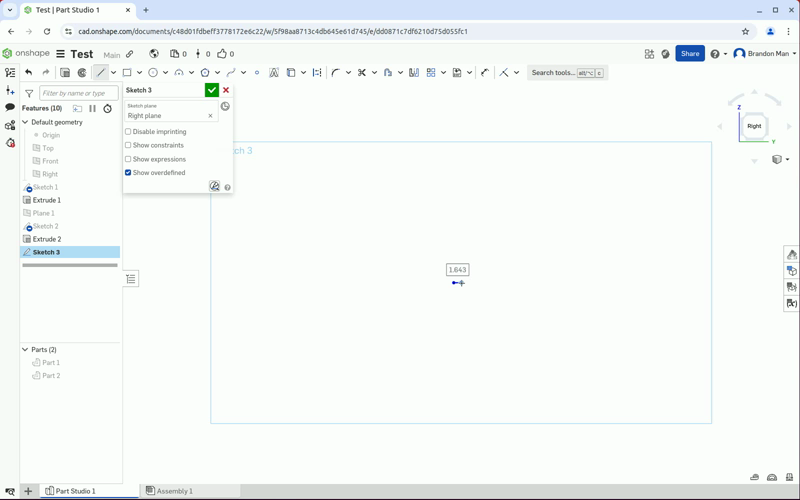
mouse_move(492, 282)
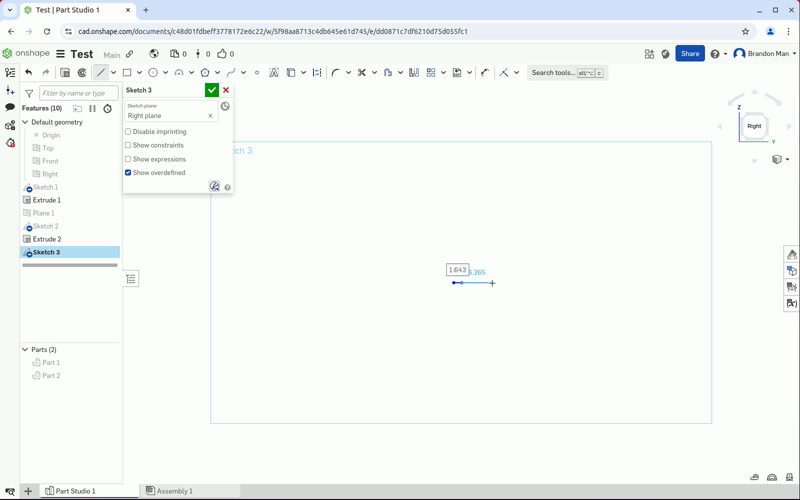
mouse_move(461, 274)
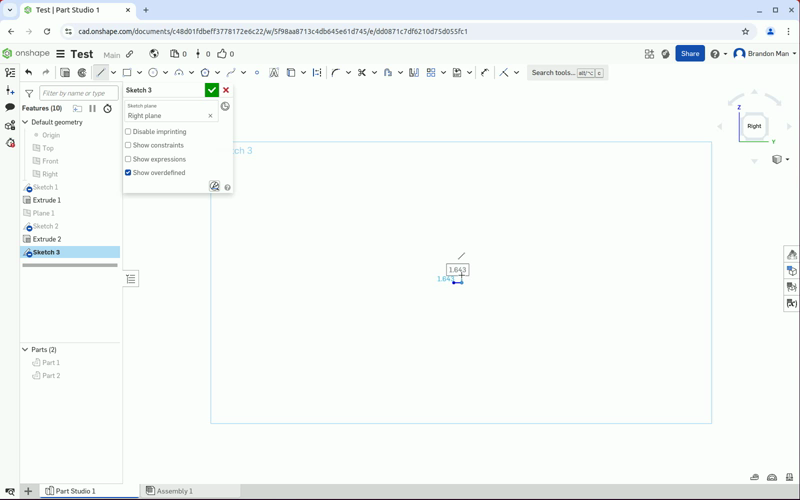
click(461, 274)
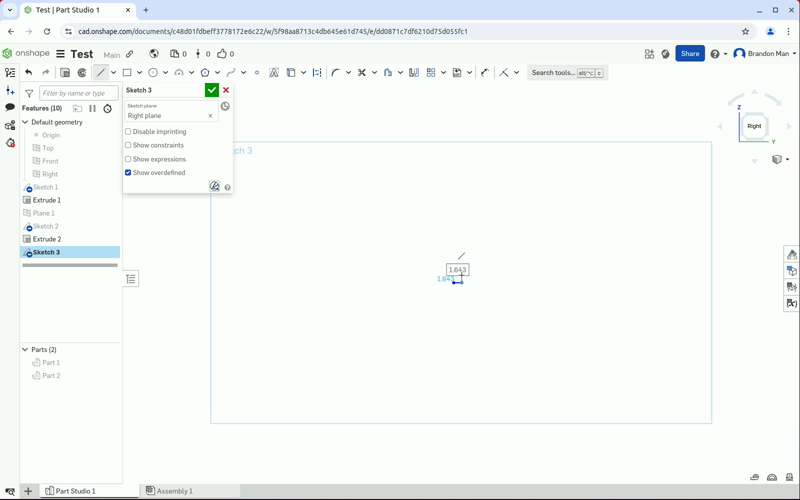
key_up(shift)
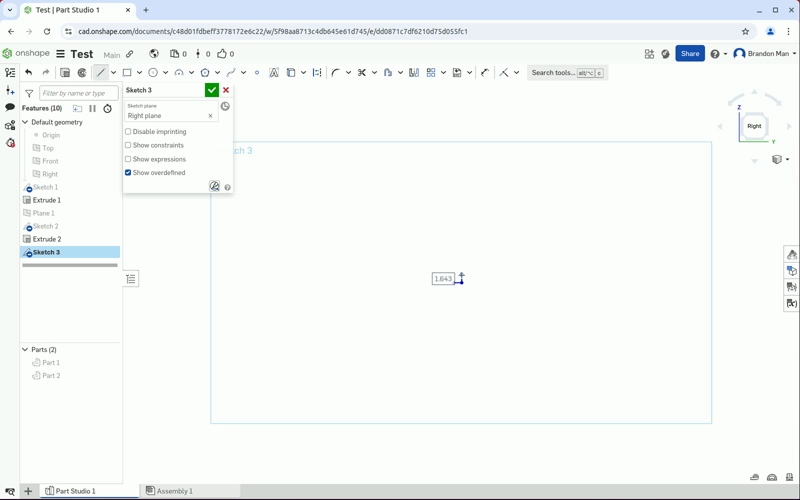
mouse_move(492, 274)
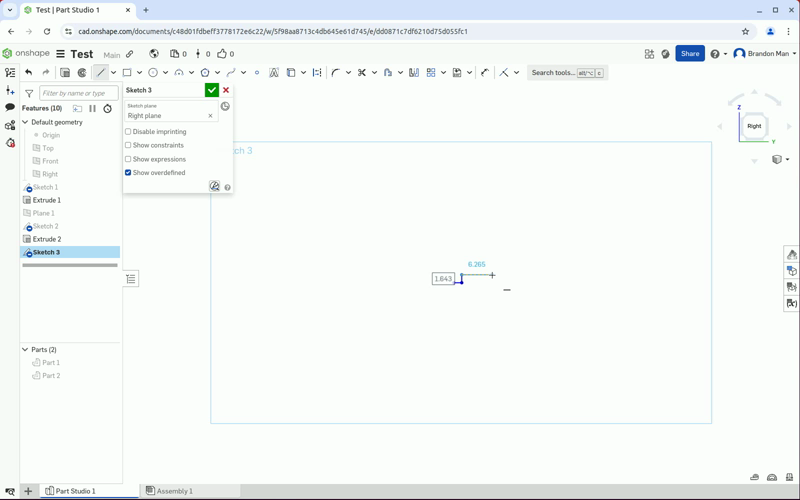
key_down(shift)
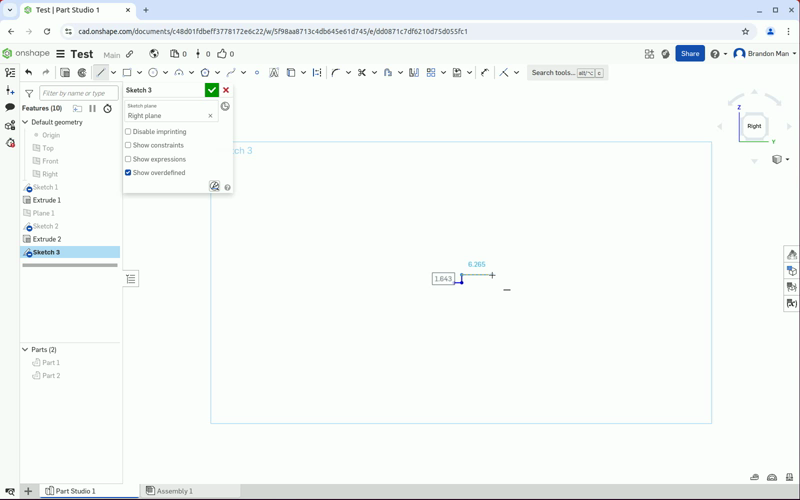
mouse_move(453, 282)
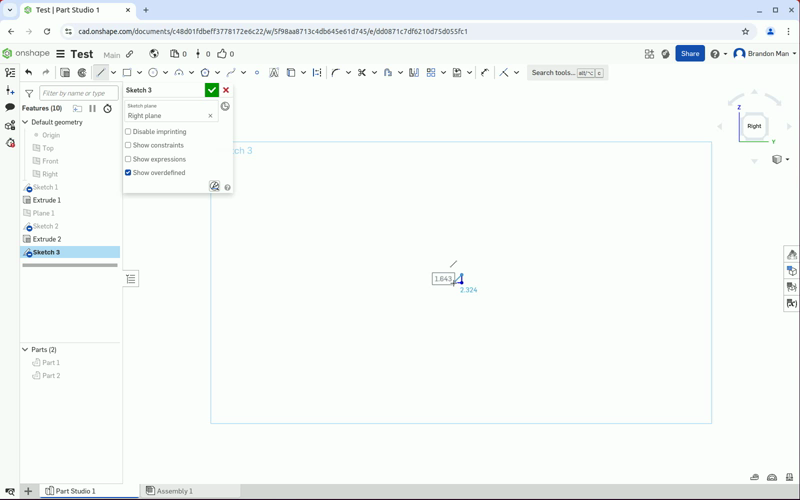
key_up(shift)
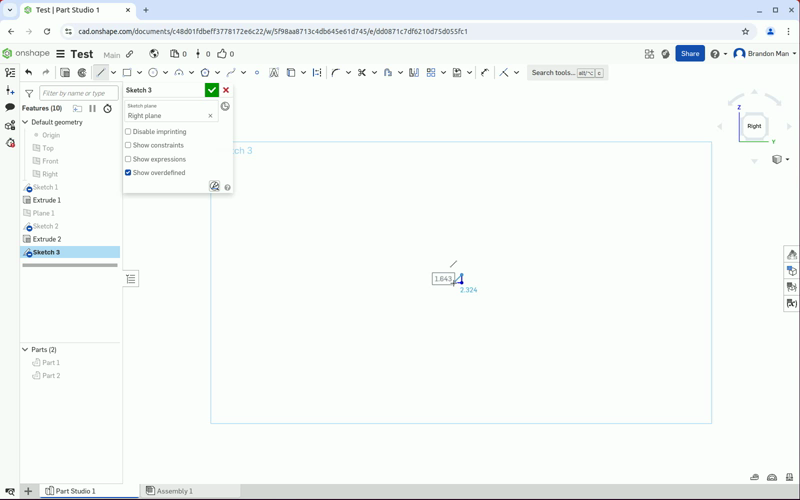
click(453, 282)
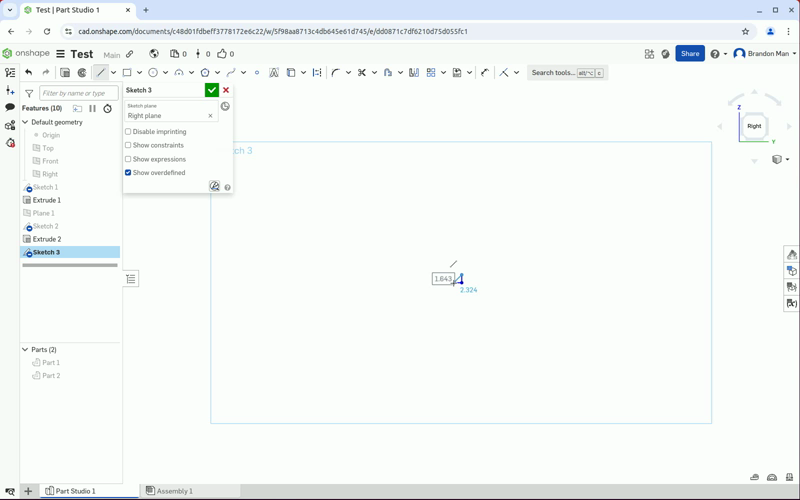
key(esc)
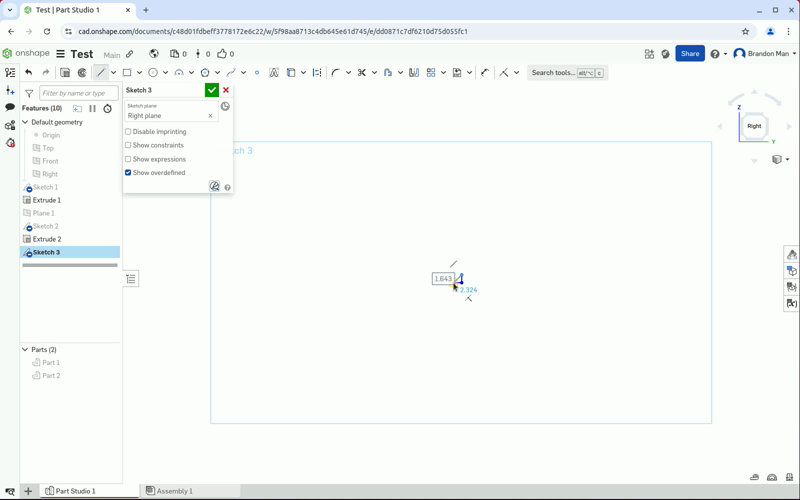
mouse_move(461, 281)
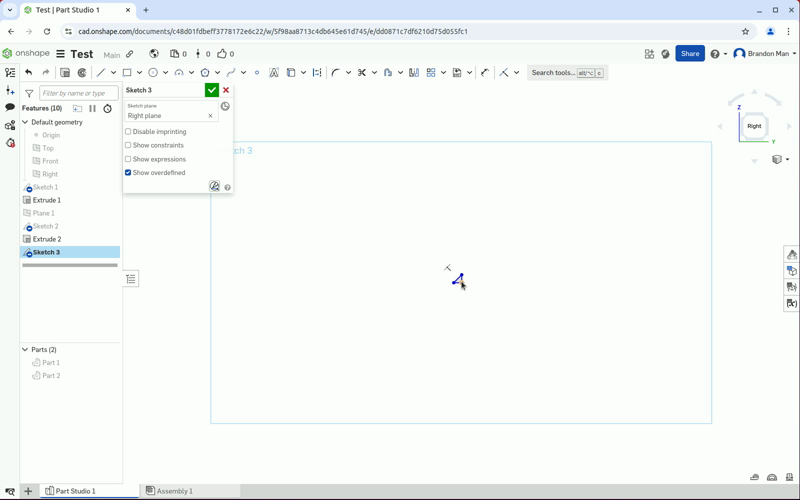
scroll(6)
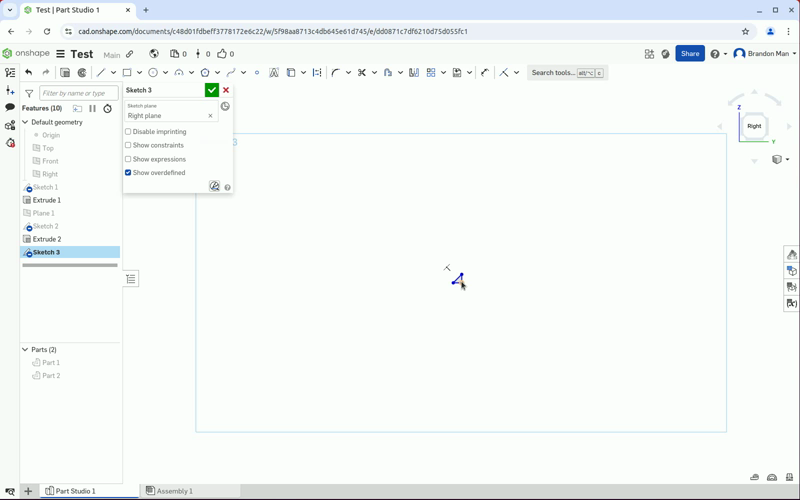
scroll(6)
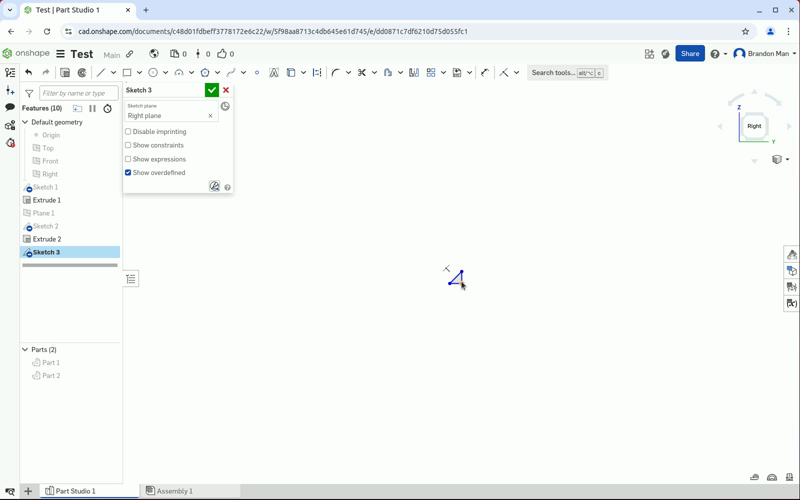
scroll(6)
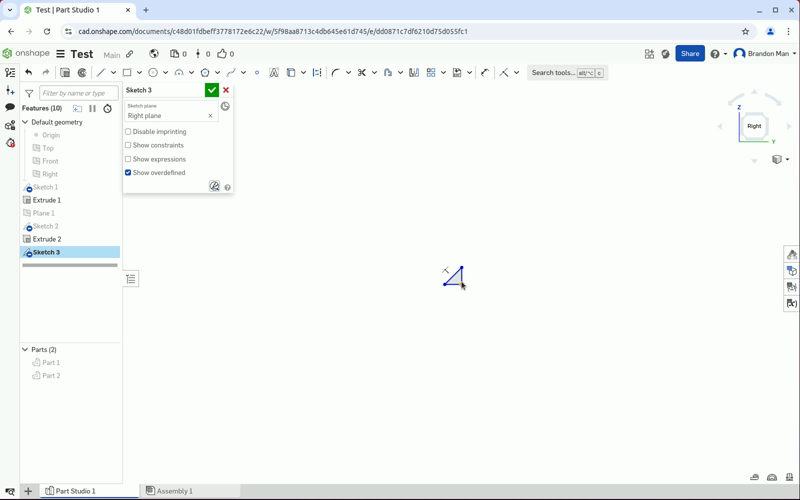
scroll(6)
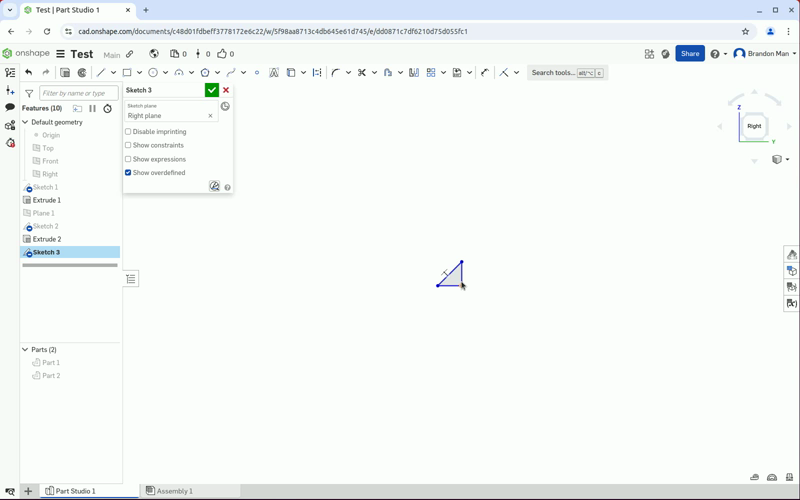
scroll(6)
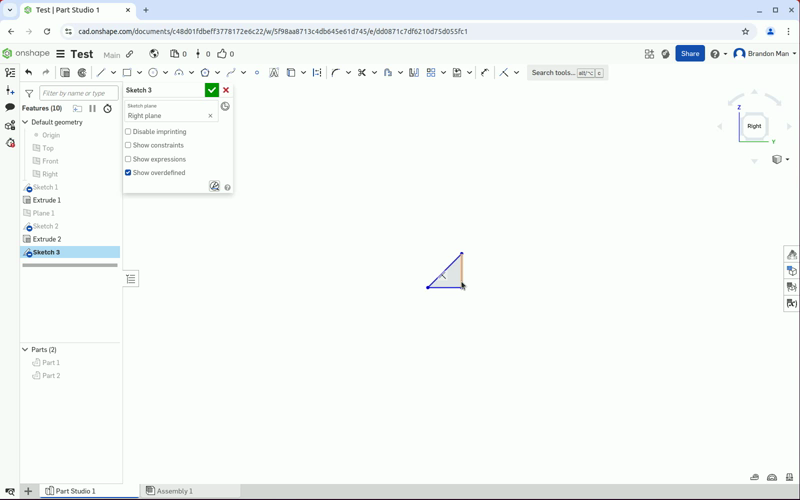
scroll(6)
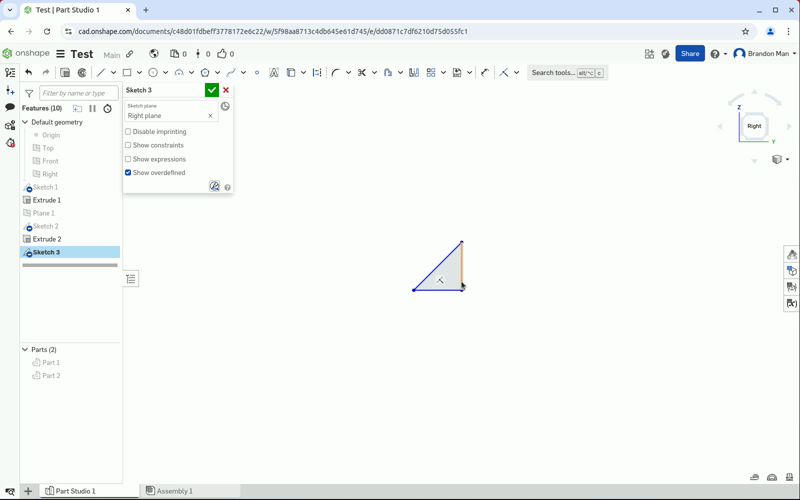
scroll(6)
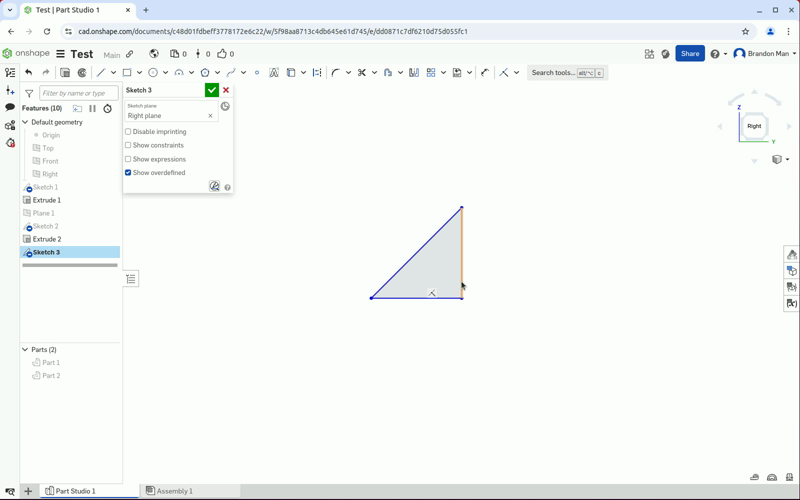
click(461, 281)
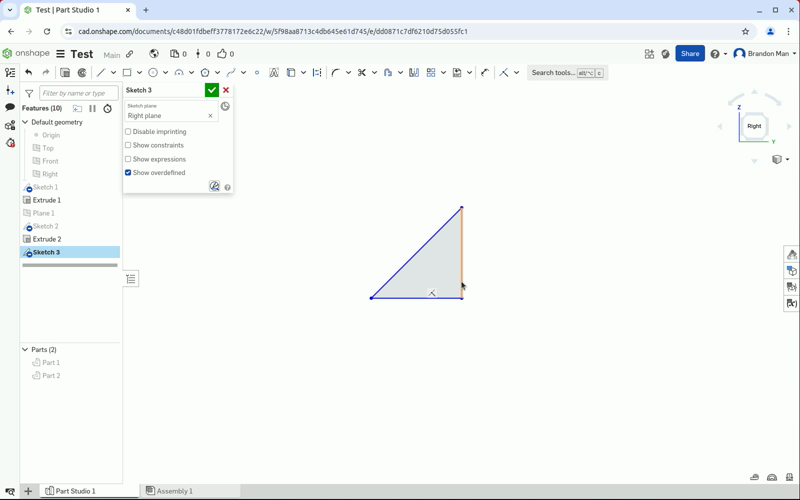
scroll(-6)
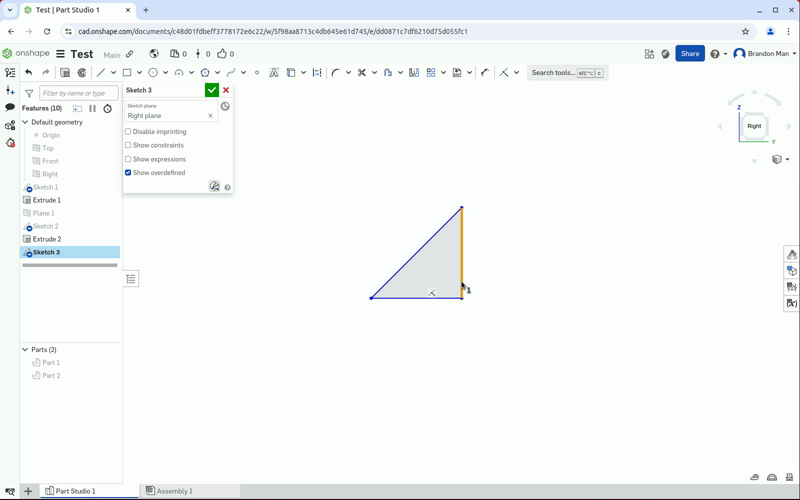
scroll(-6)
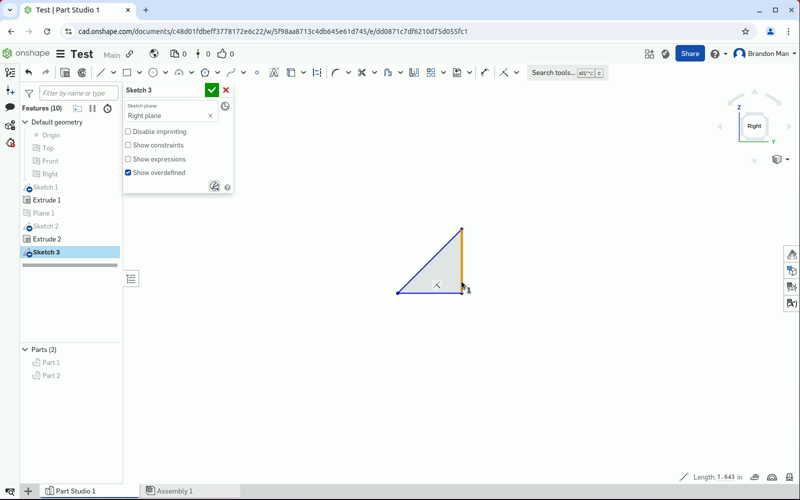
scroll(-6)
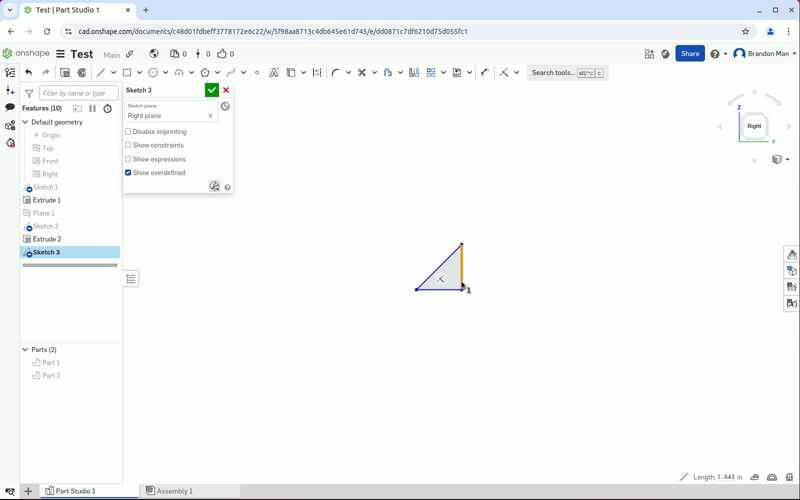
scroll(-6)
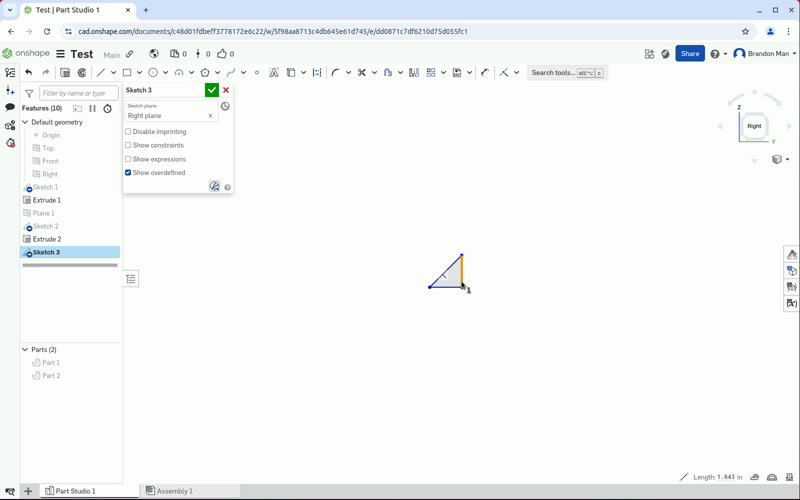
scroll(-6)
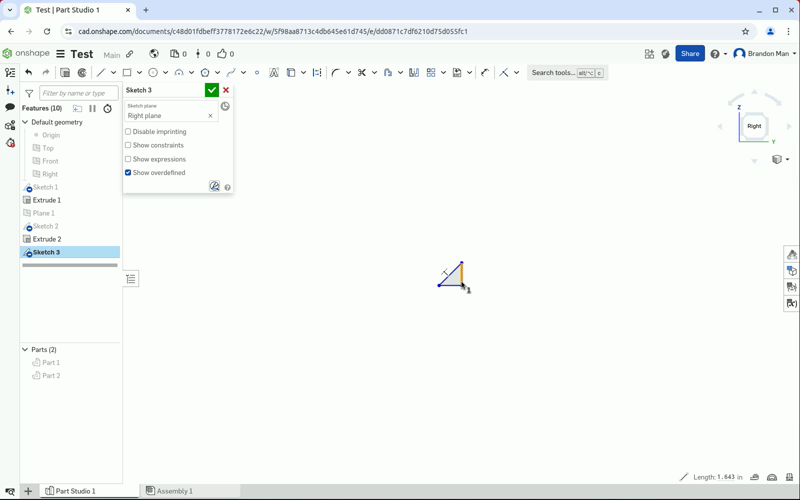
scroll(-6)
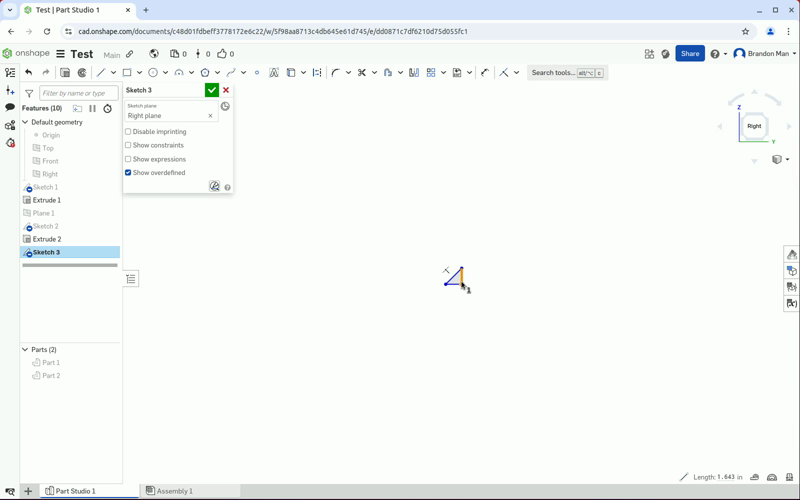
scroll(-6)
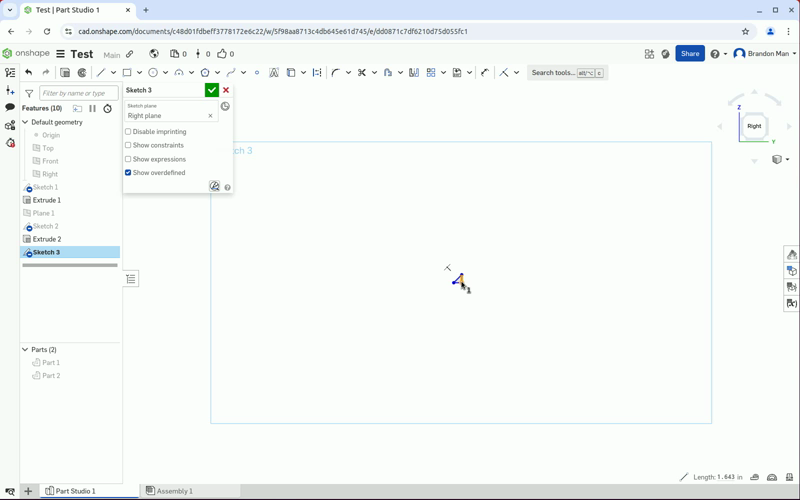
mouse_move(73, 352)
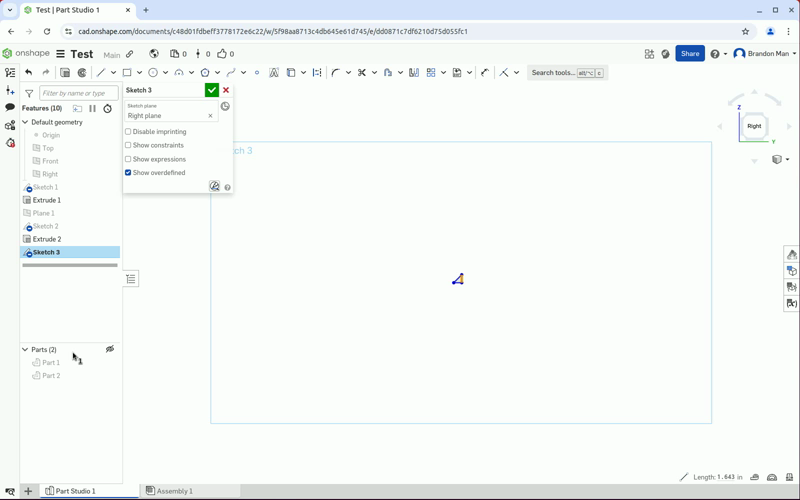
key(shift+y)
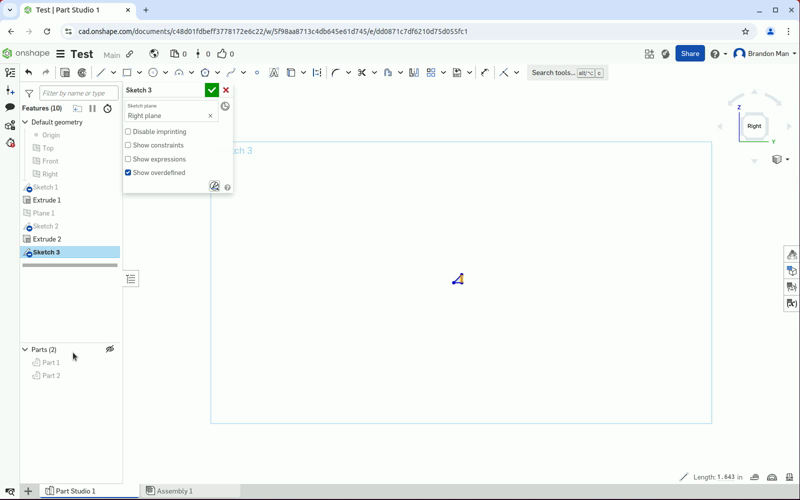
key(shift+e)
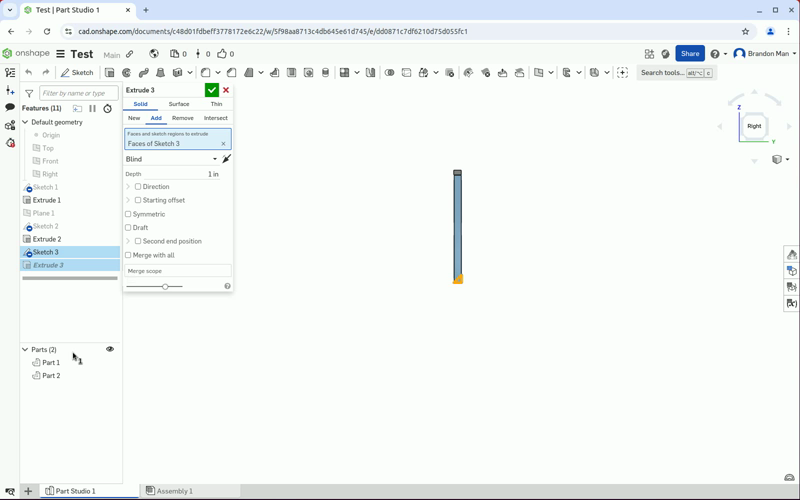
mouse_move(143, 106)
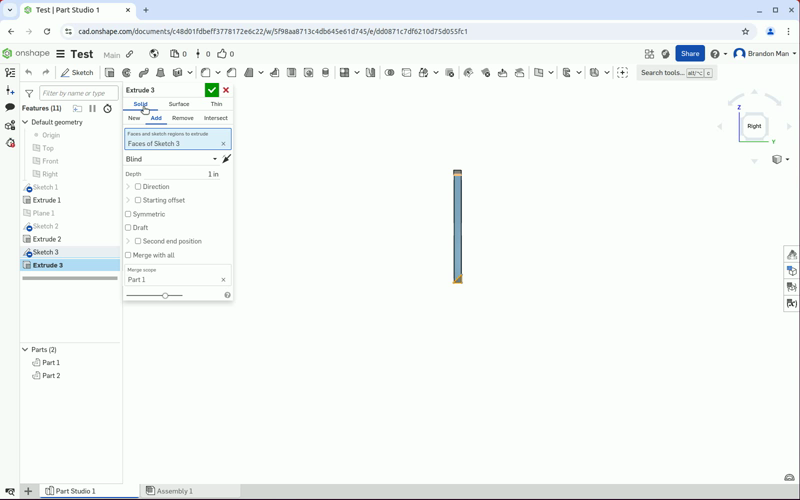
click(143, 106)
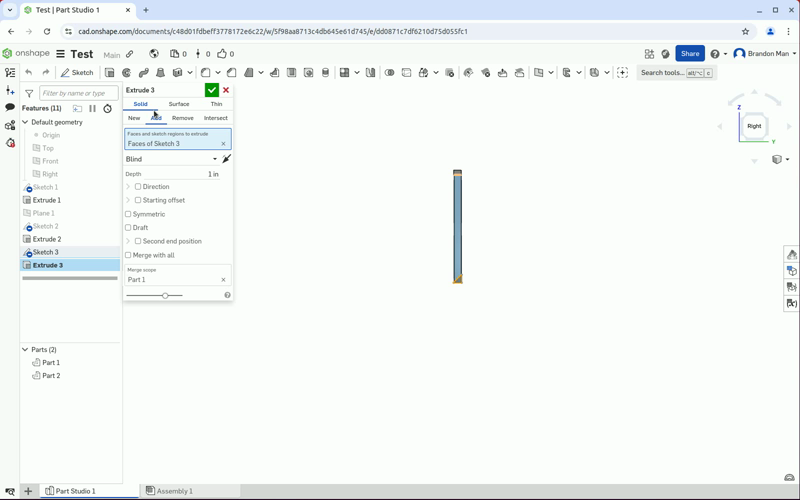
mouse_move(186, 120)
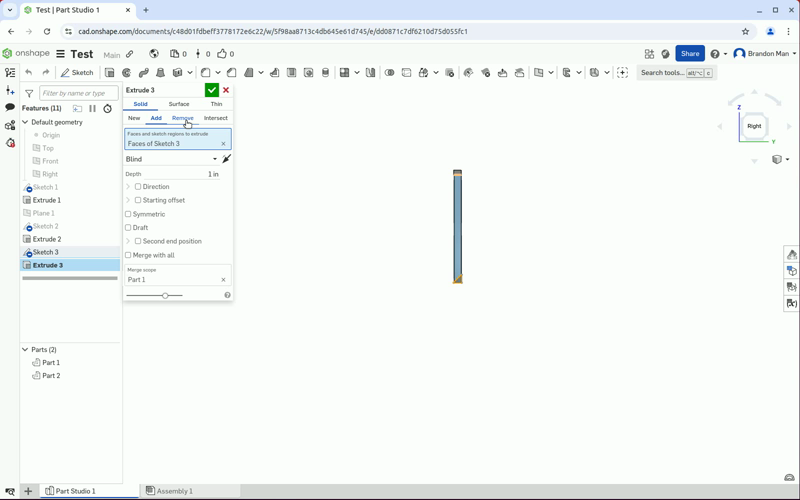
click(186, 120)
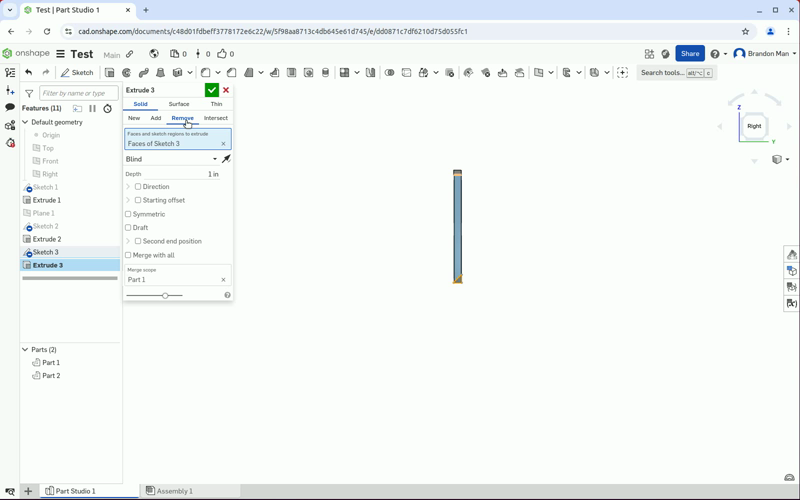
key(tab, 4)
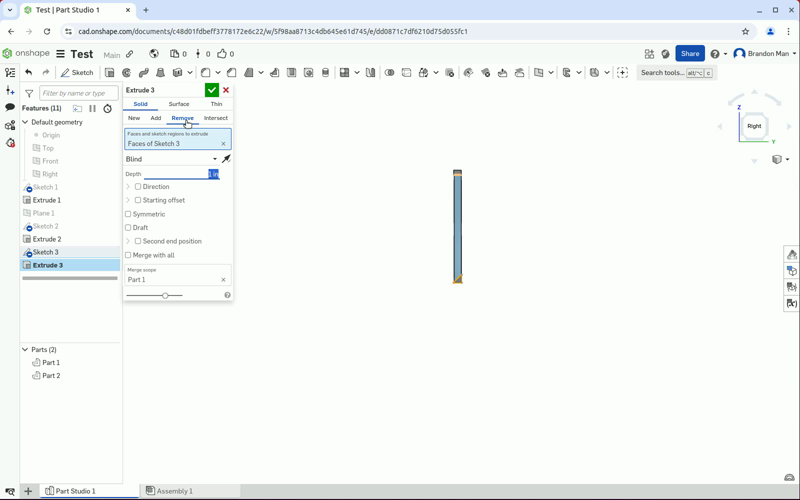
text(10.591)
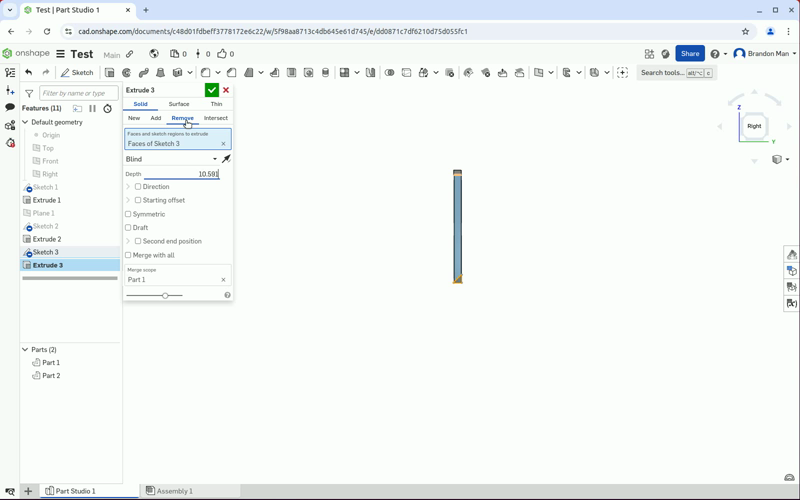
key(tab, 6)
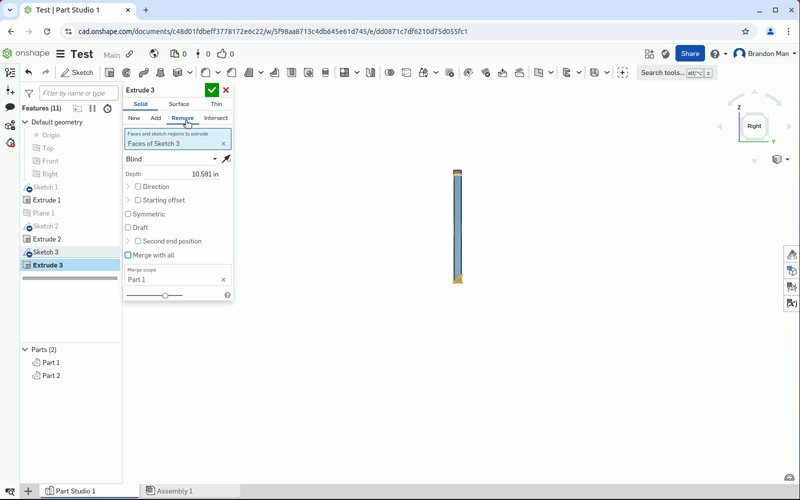
key(space)
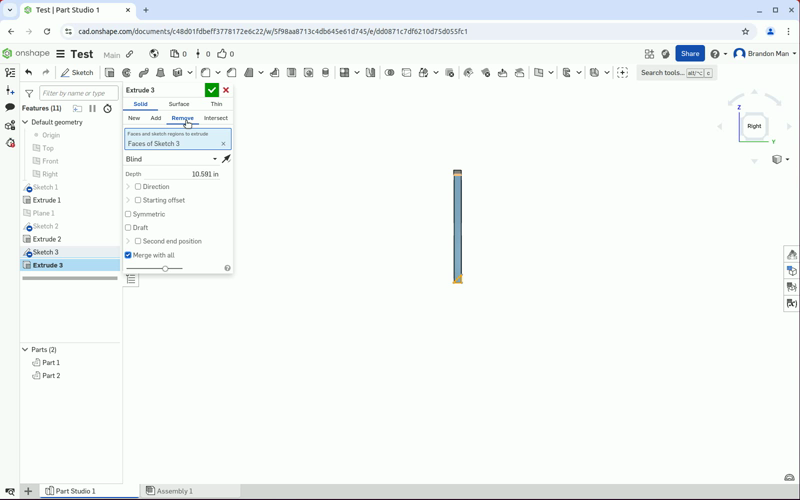
key(enter)
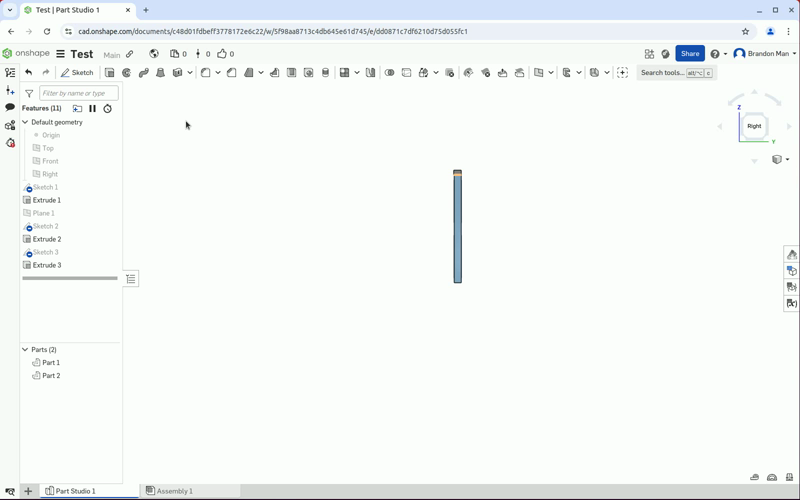
key(shift+h)
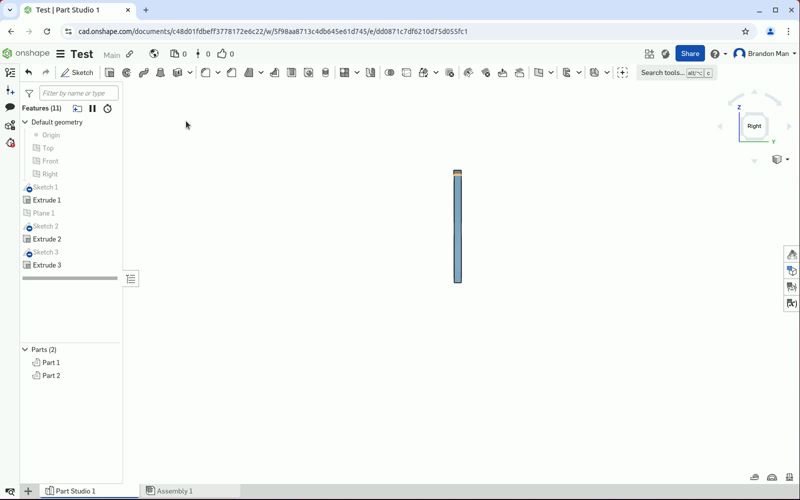
key(shift+h)
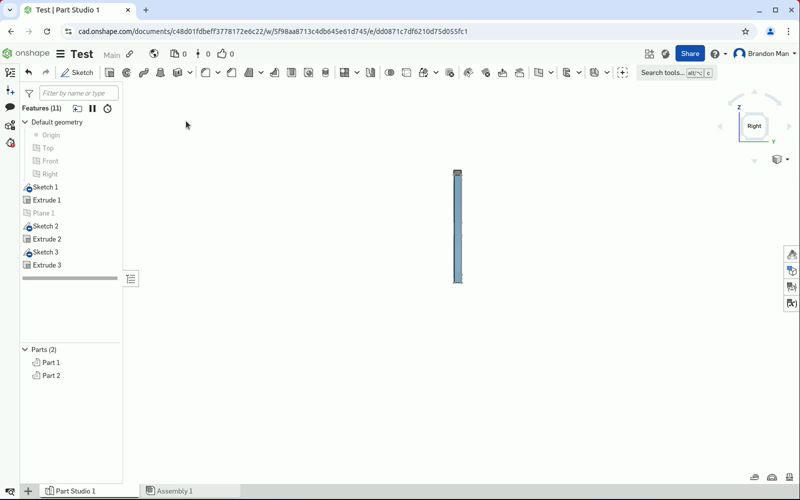
key(shift+7)
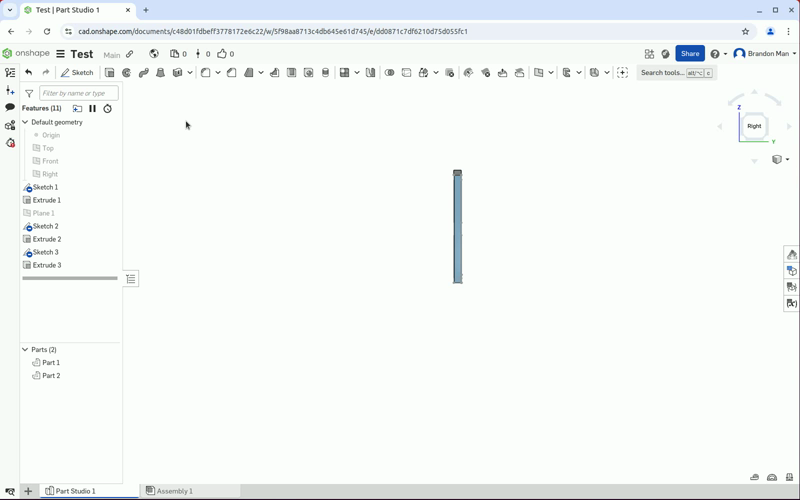
key(right, 2)
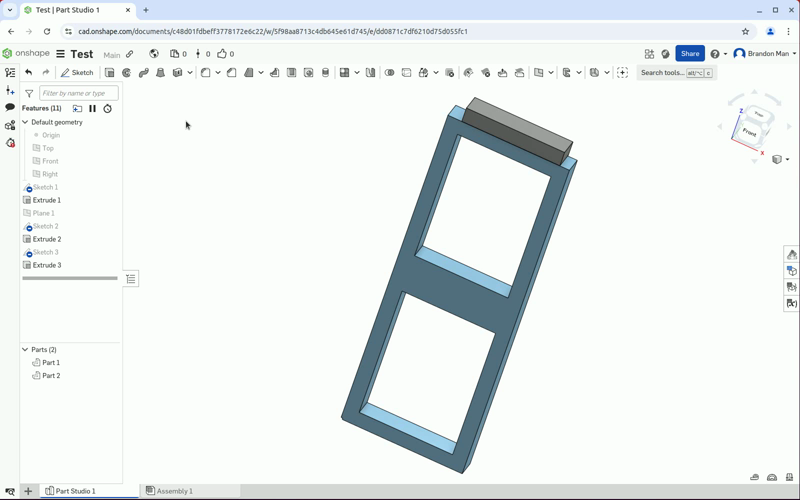
key(down, 2)
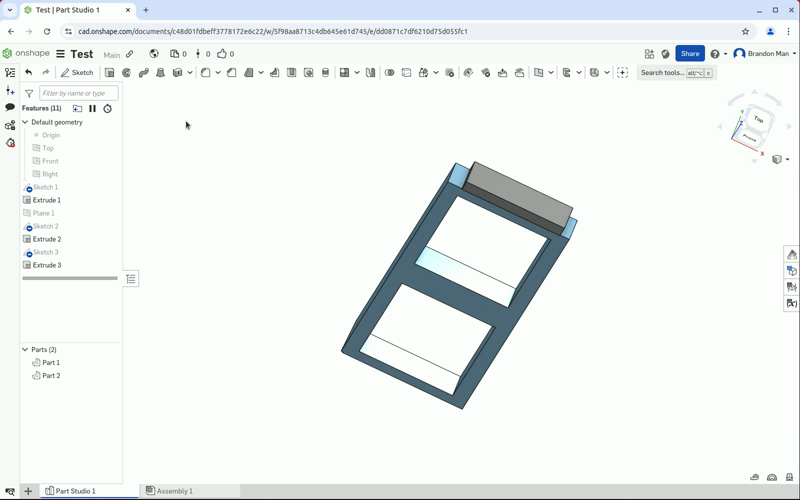
key(up, 2)
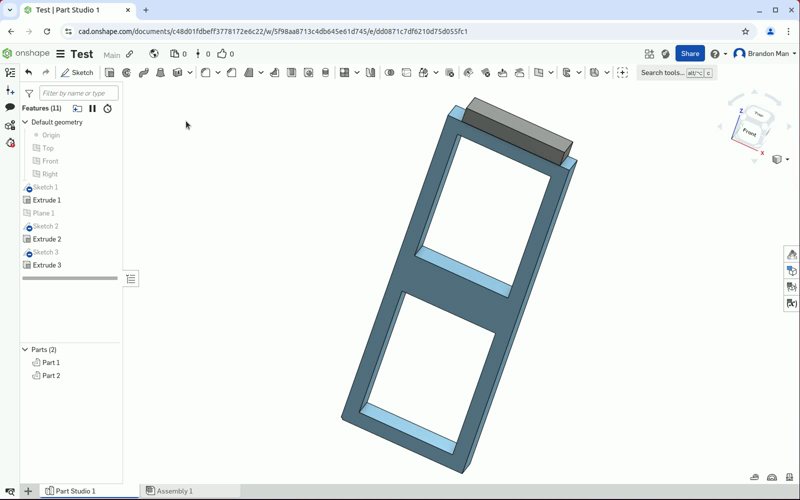
key(left, 2)
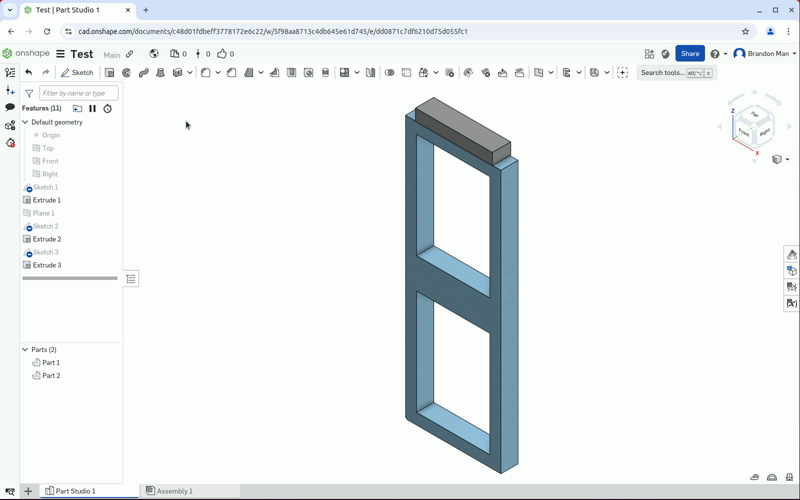
mouse_move(73, 189)
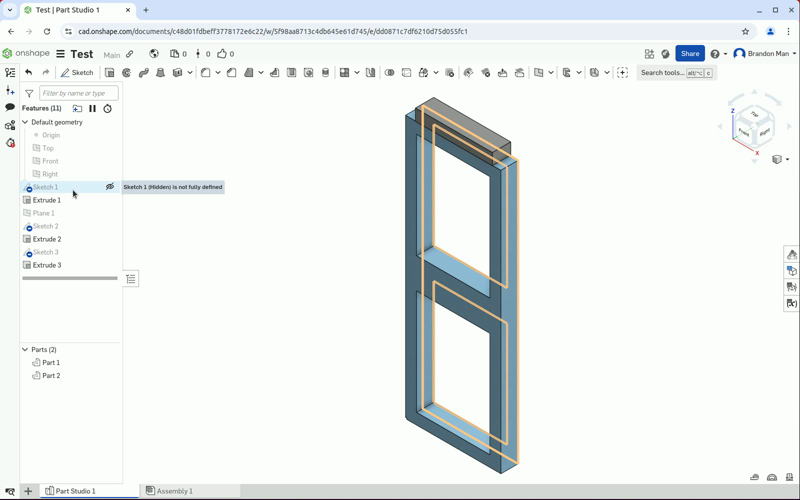
click(73, 189)